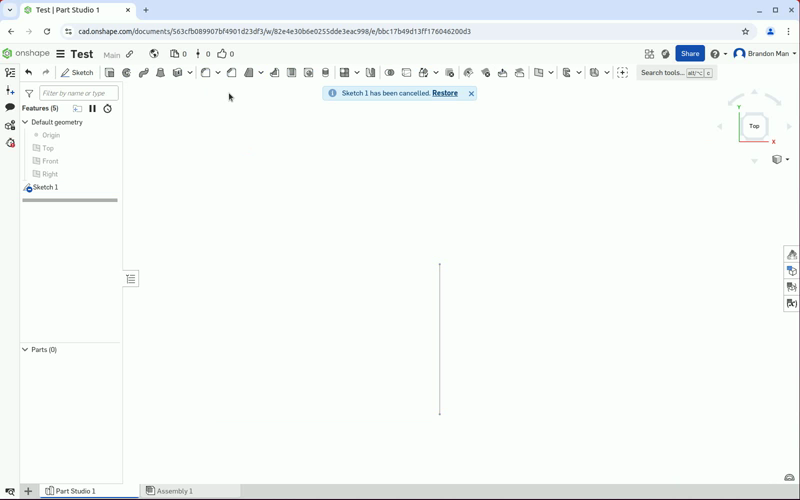
key(shift+h)
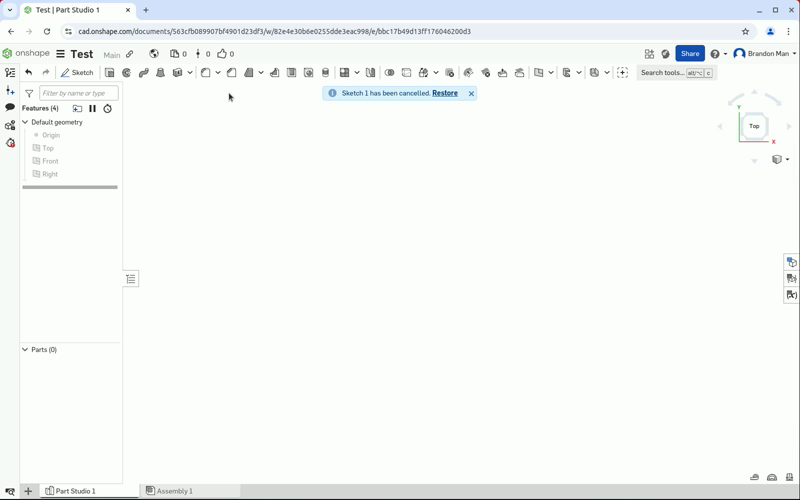
mouse_move(73, 352)
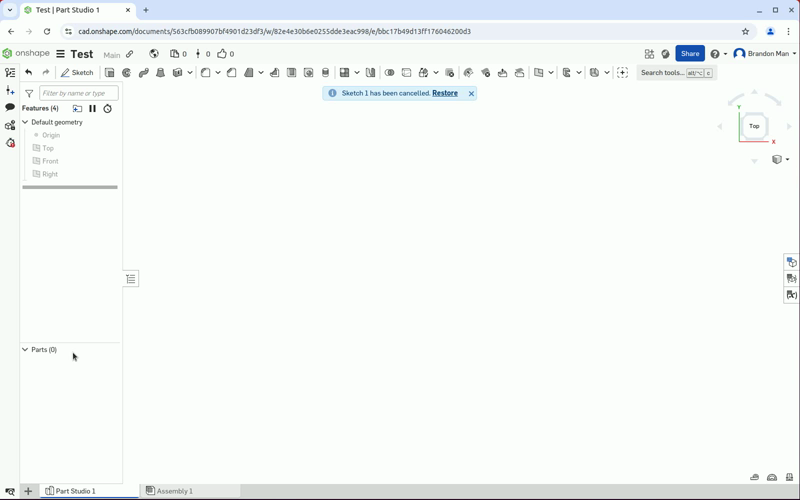
key(y)
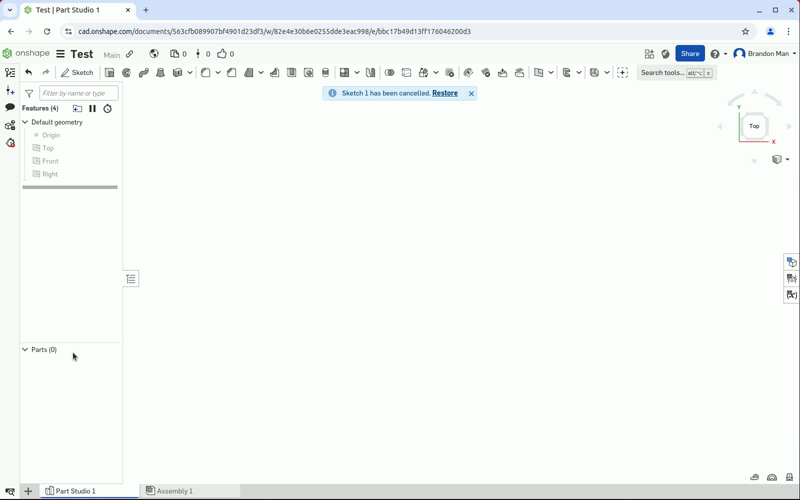
key(shift+p)
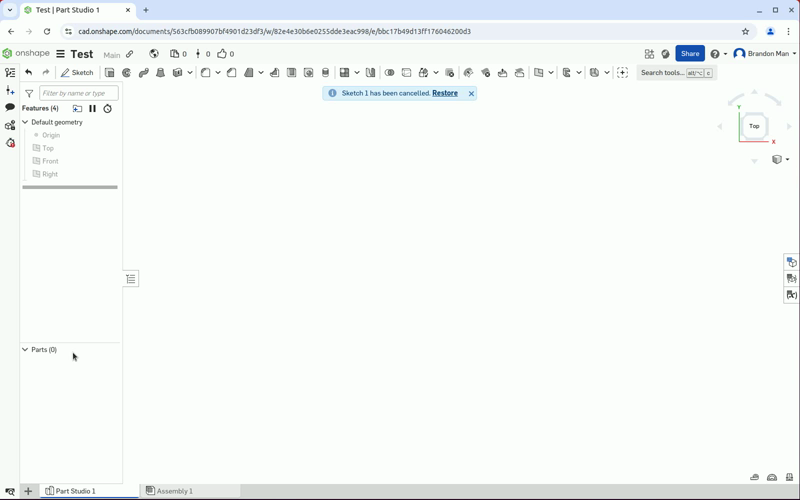
key(space)
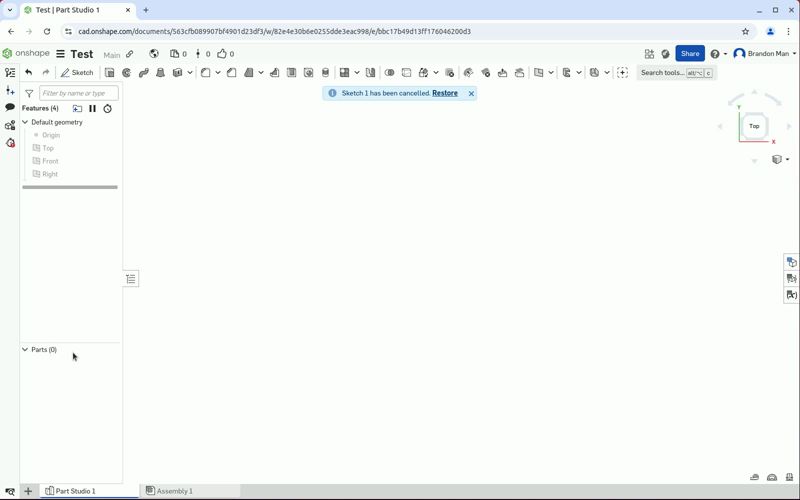
key_down(shift)
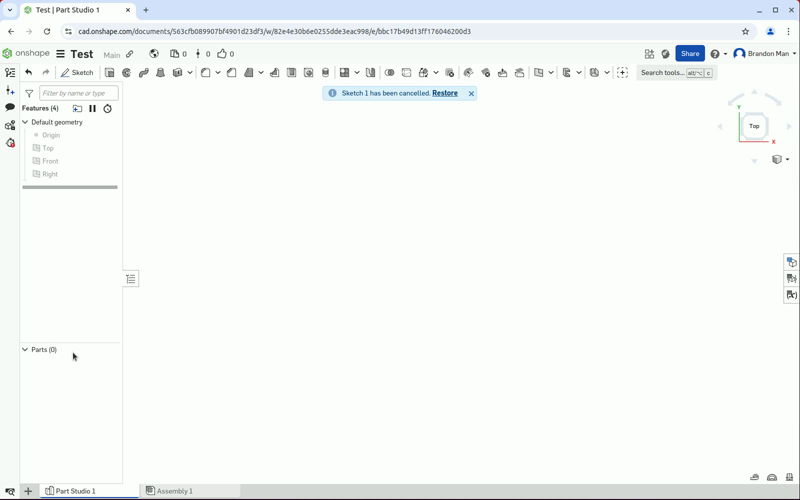
key(up)
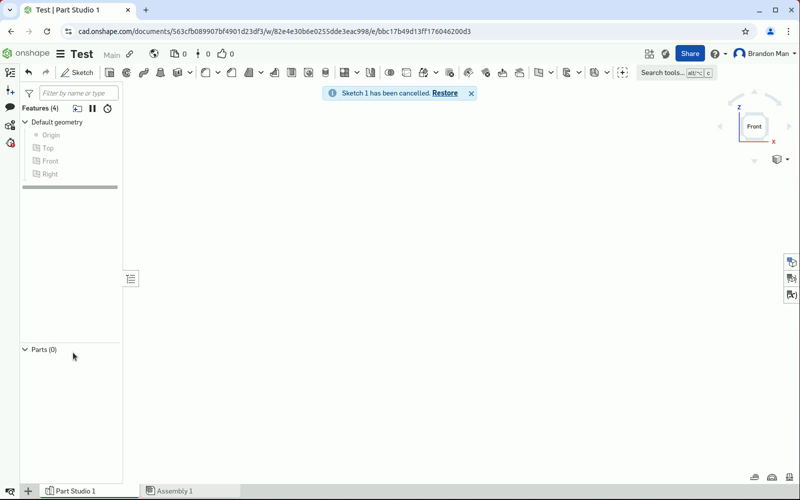
key_up(shift)
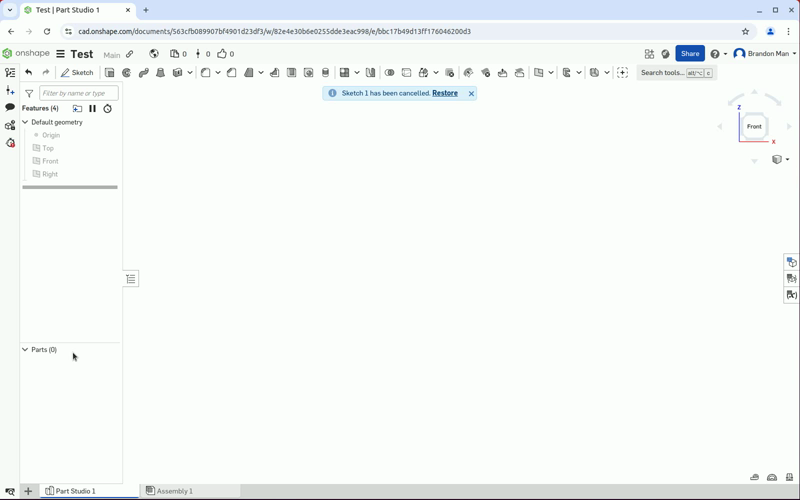
mouse_move(73, 352)
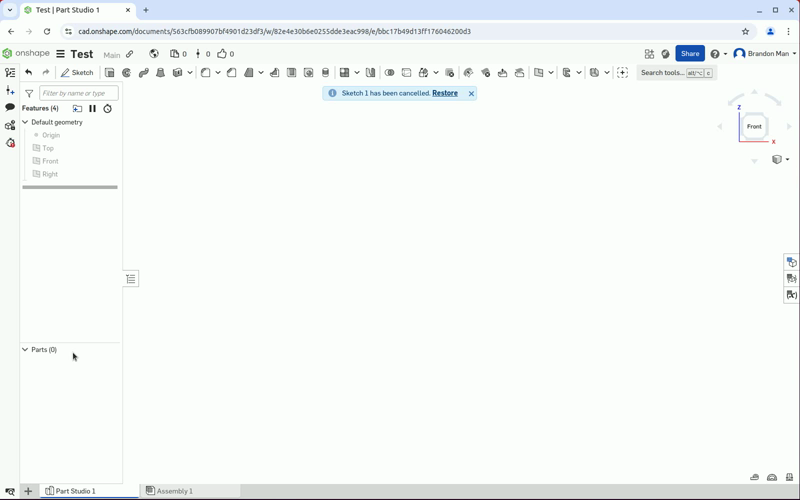
key(shift+y)
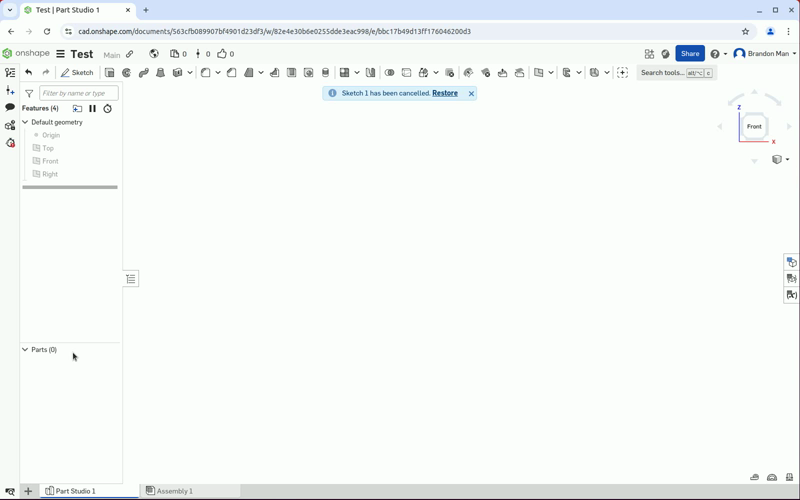
key(shift+s)
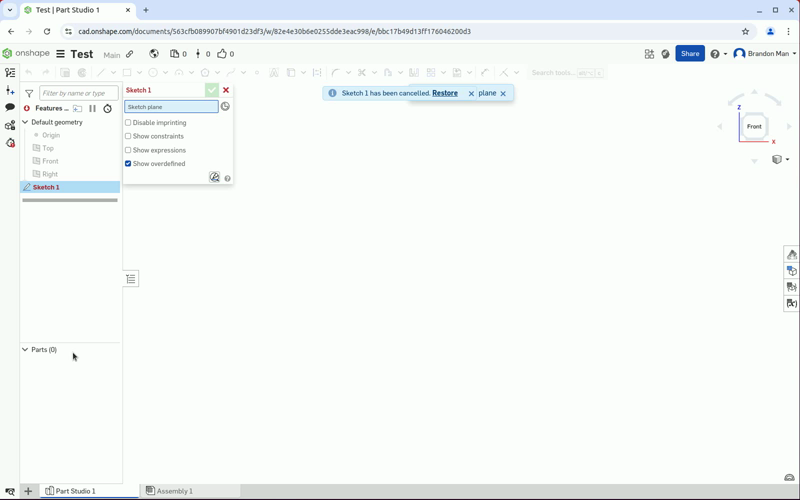
mouse_move(73, 163)
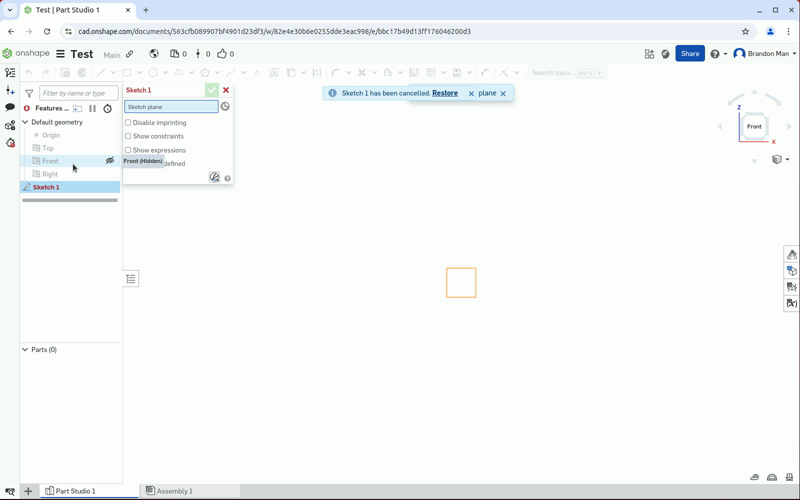
click(73, 163)
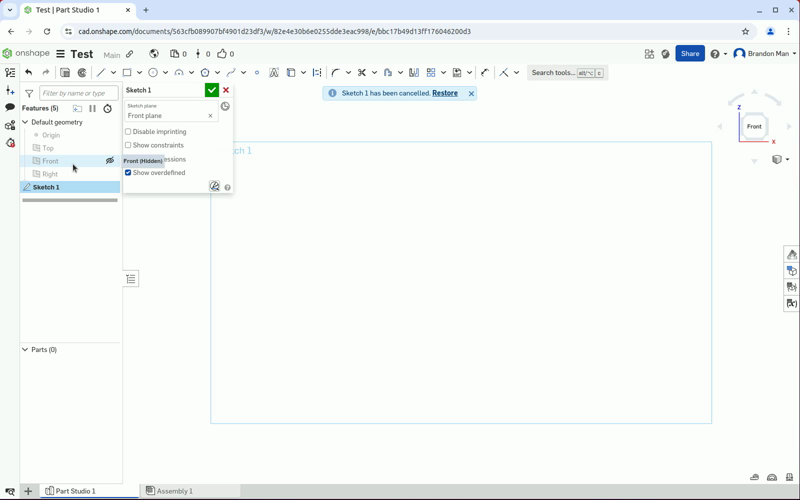
mouse_move(73, 352)
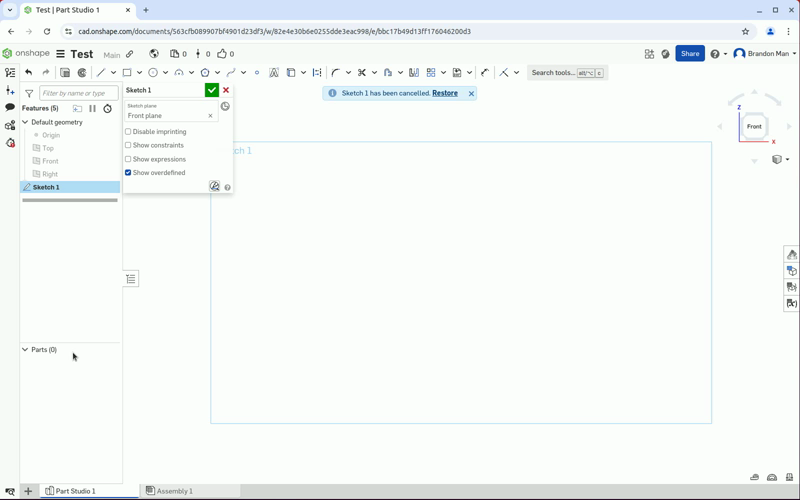
key(y)
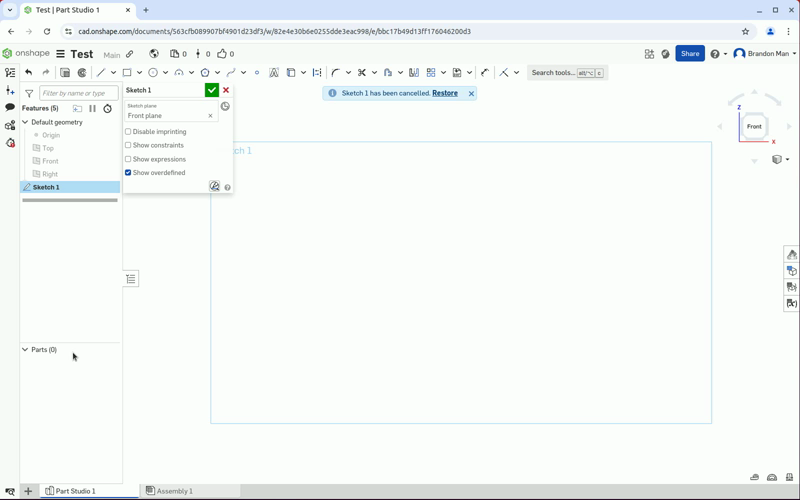
key(c)
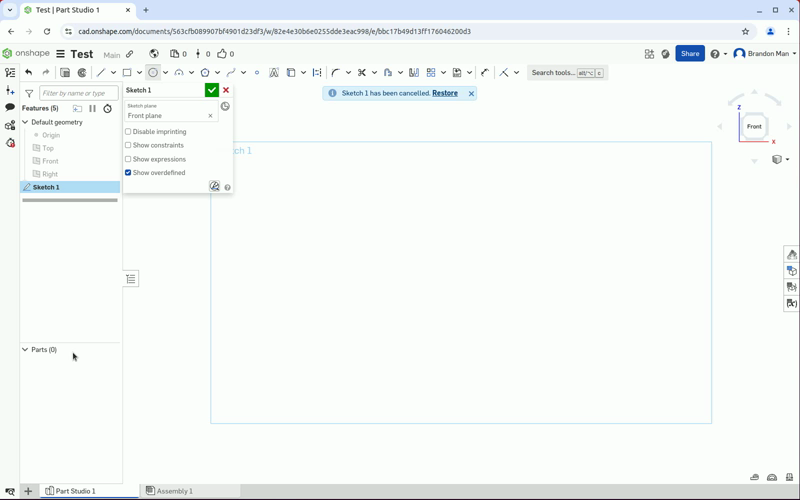
key_down(shift)
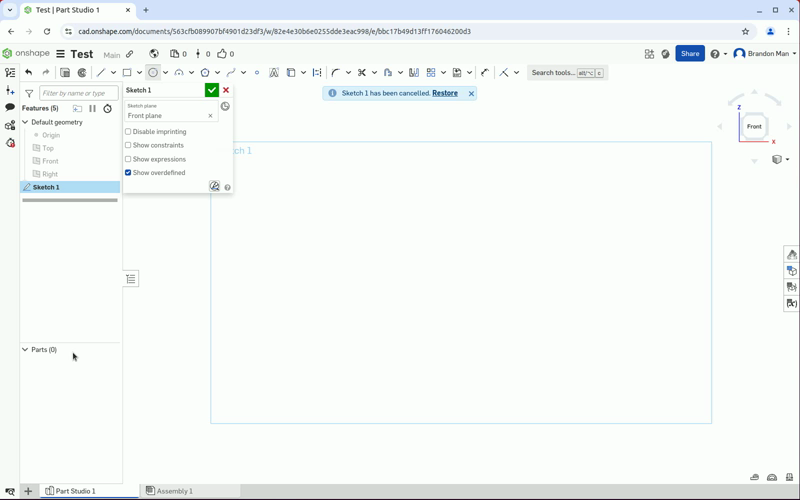
mouse_move(362, 216)
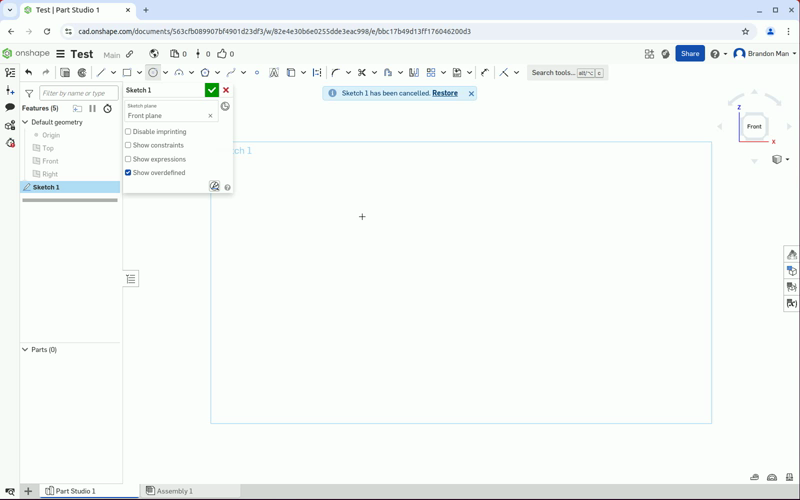
click(362, 216)
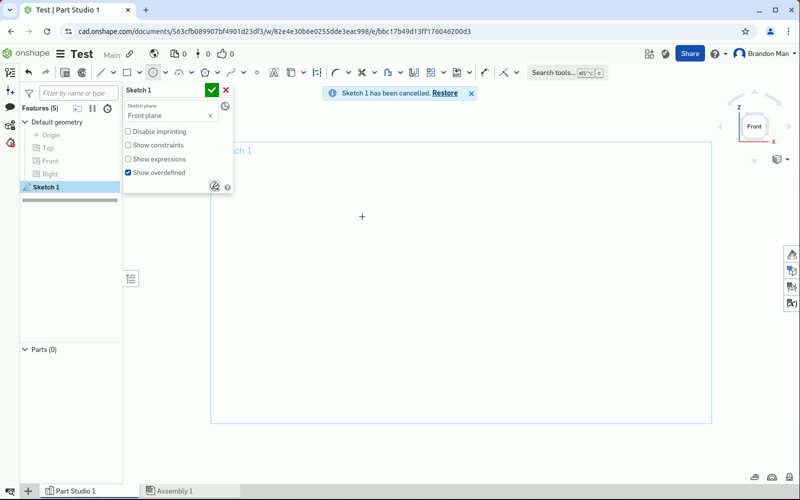
key_up(shift)
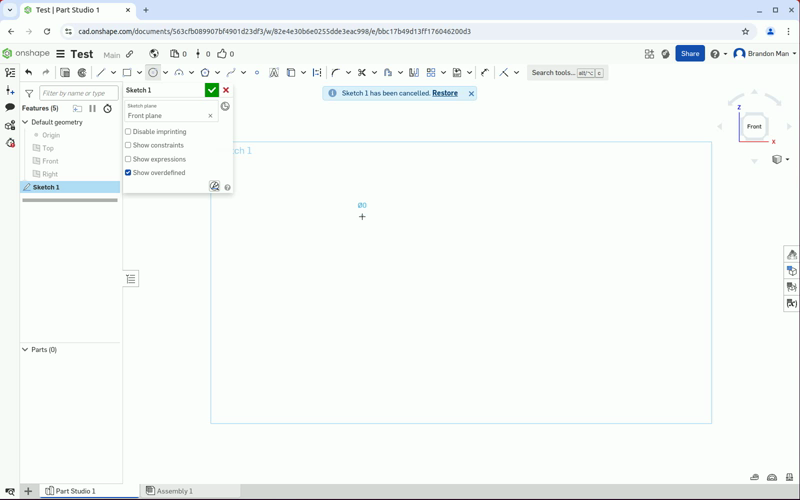
mouse_move(376, 216)
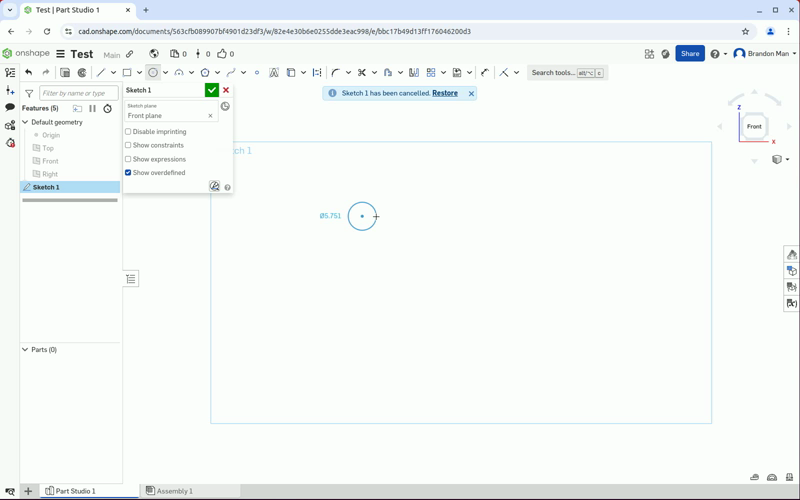
click(376, 216)
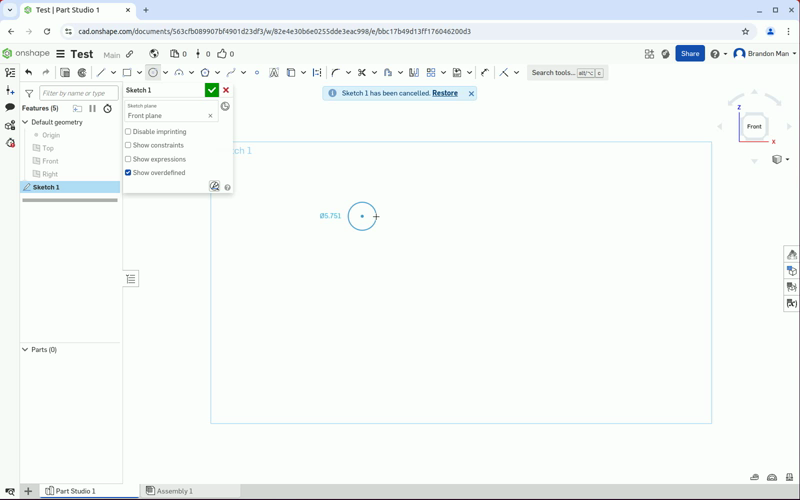
key(esc)
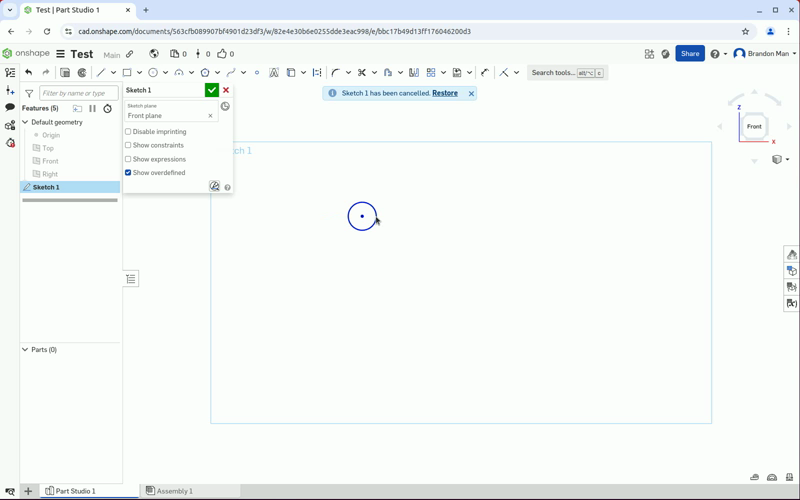
key(c)
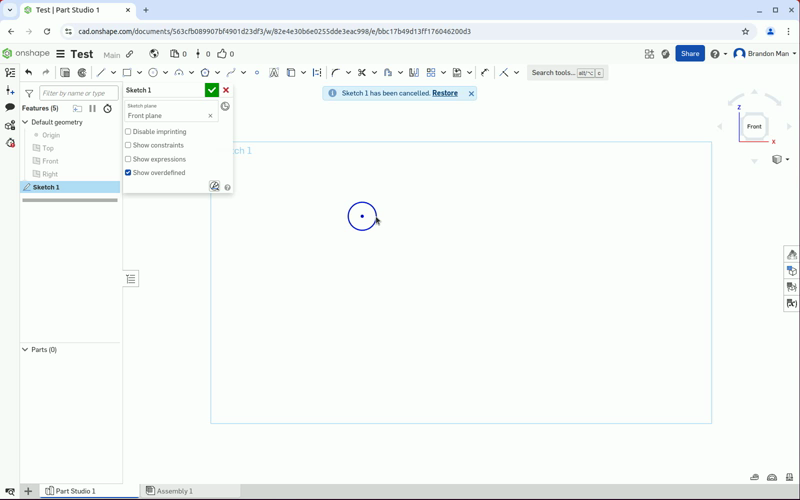
key_down(shift)
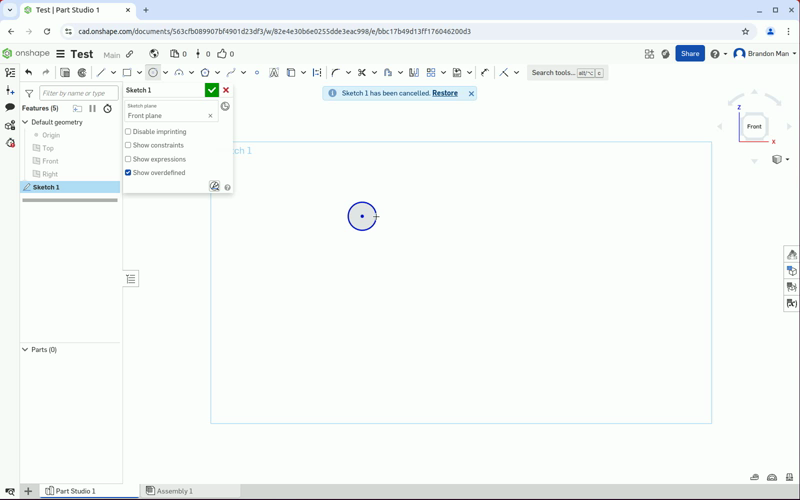
mouse_move(362, 216)
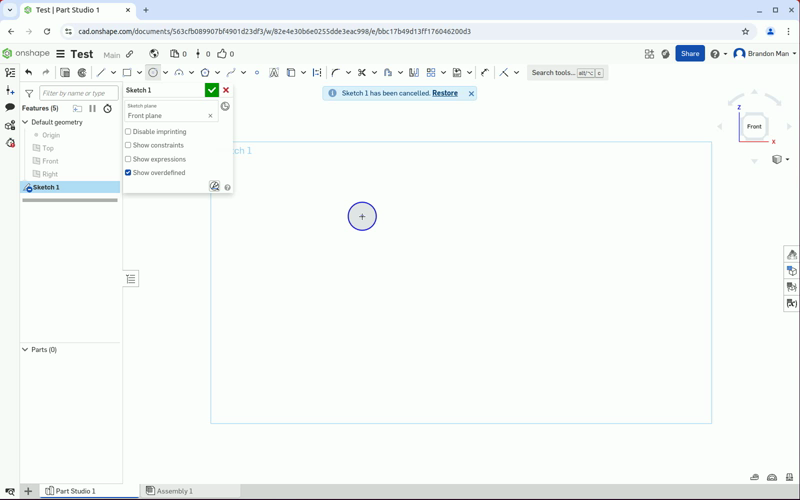
click(362, 216)
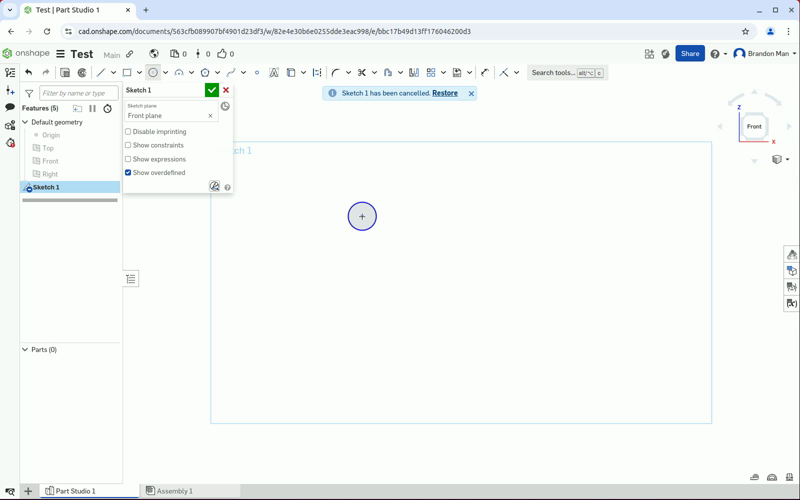
key_up(shift)
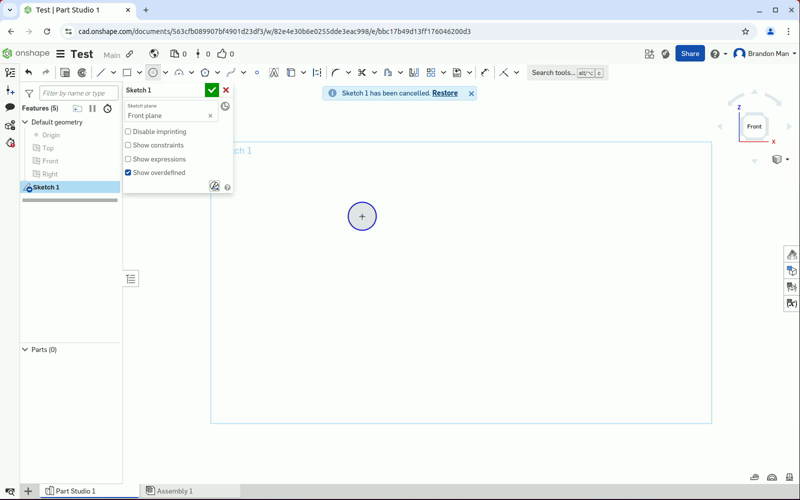
mouse_move(368, 216)
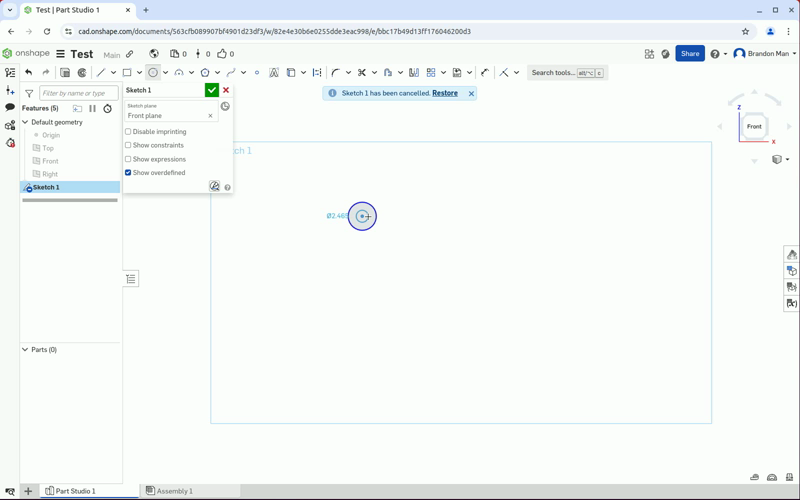
click(368, 216)
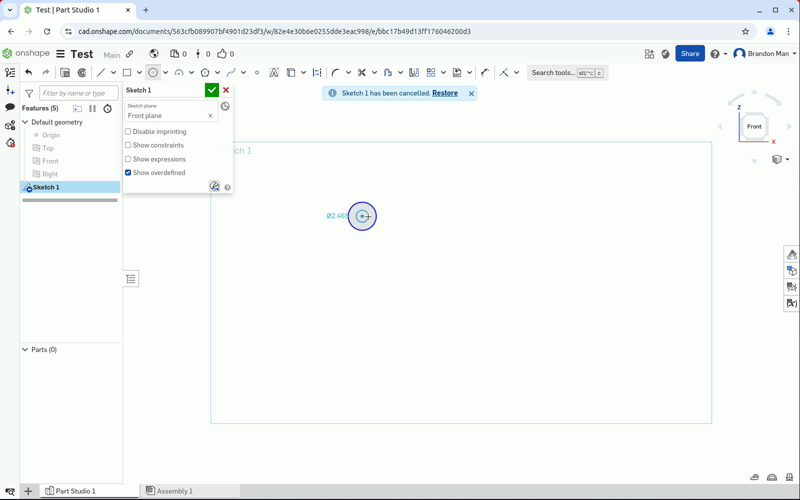
key(esc)
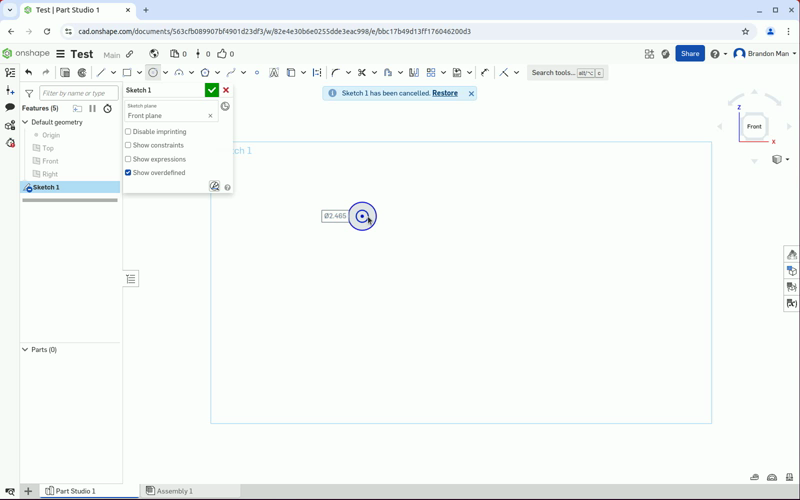
mouse_move(361, 204)
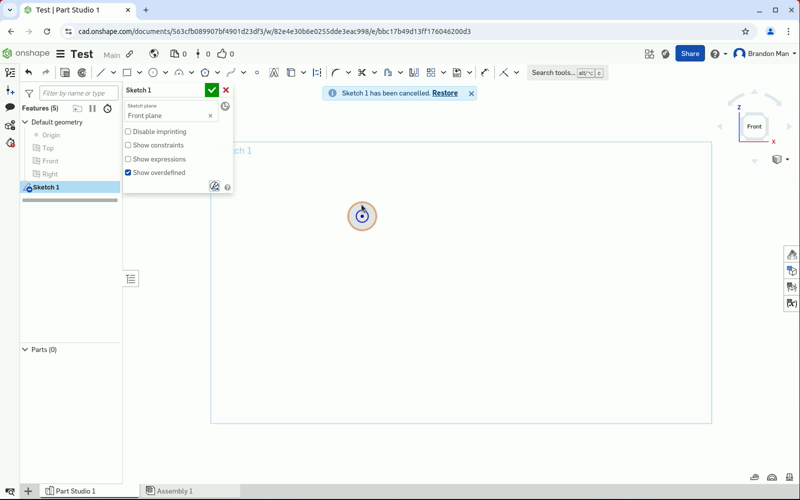
scroll(6)
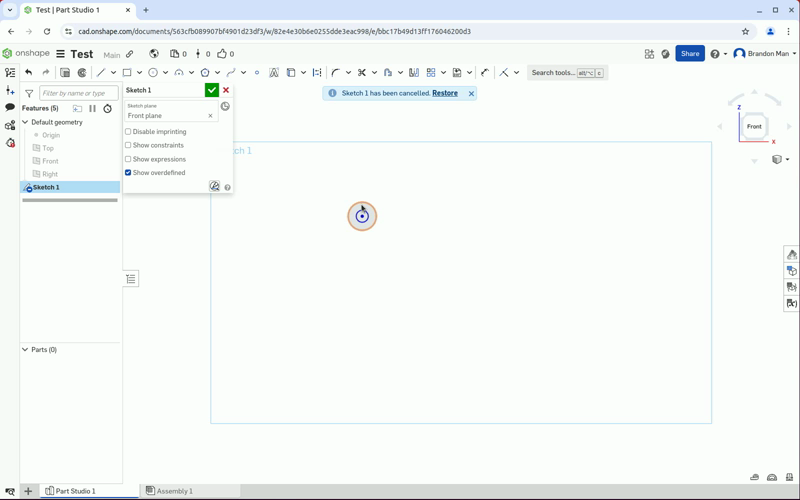
scroll(6)
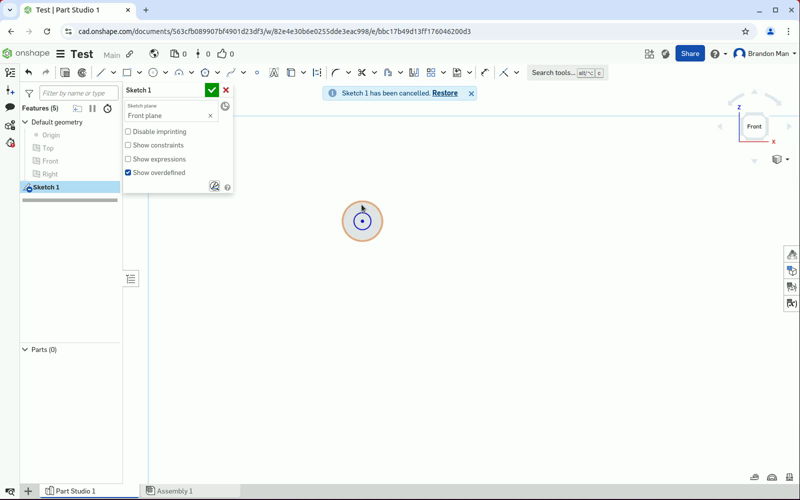
scroll(6)
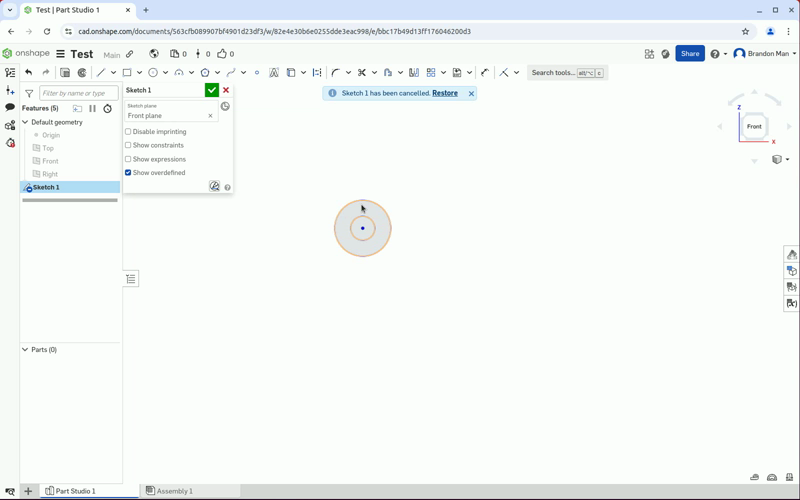
scroll(6)
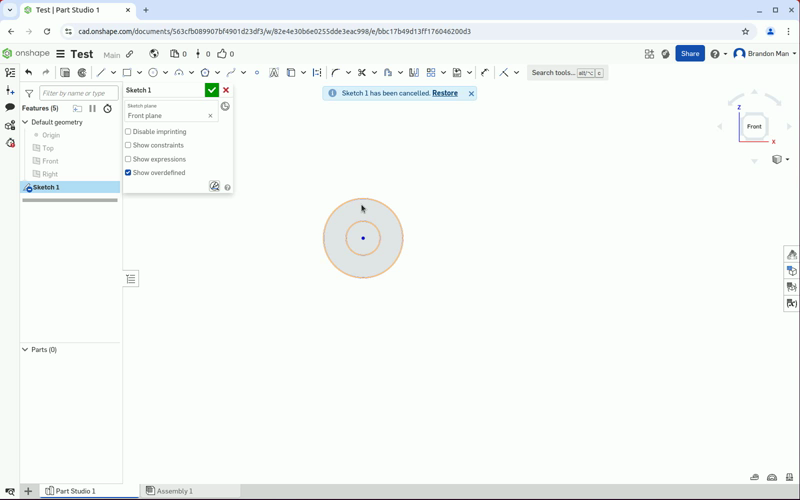
scroll(6)
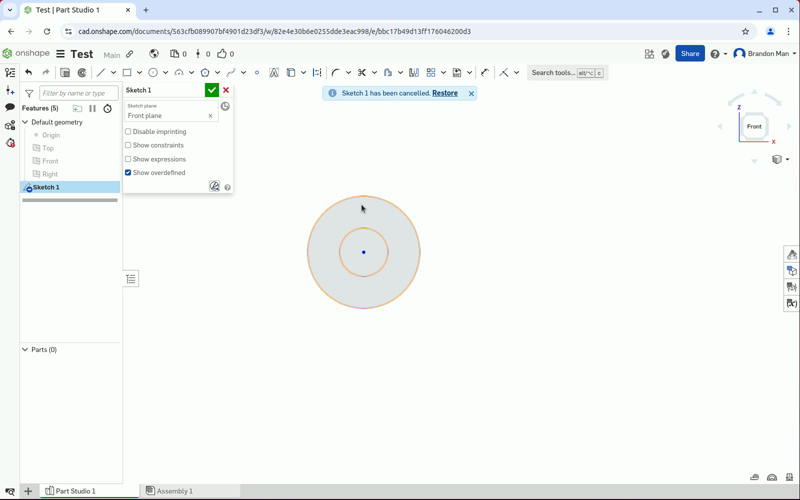
scroll(6)
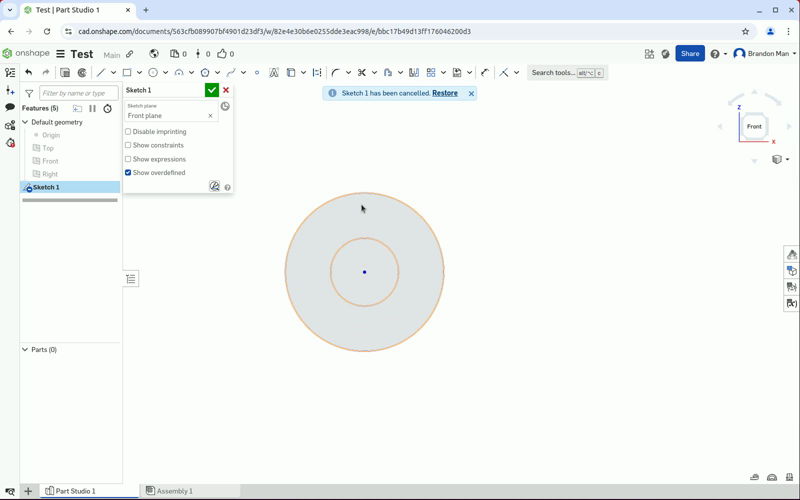
scroll(6)
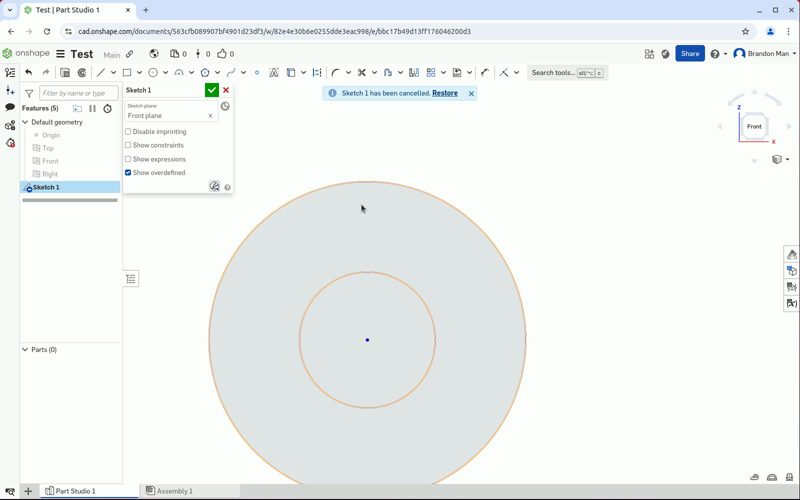
click(361, 204)
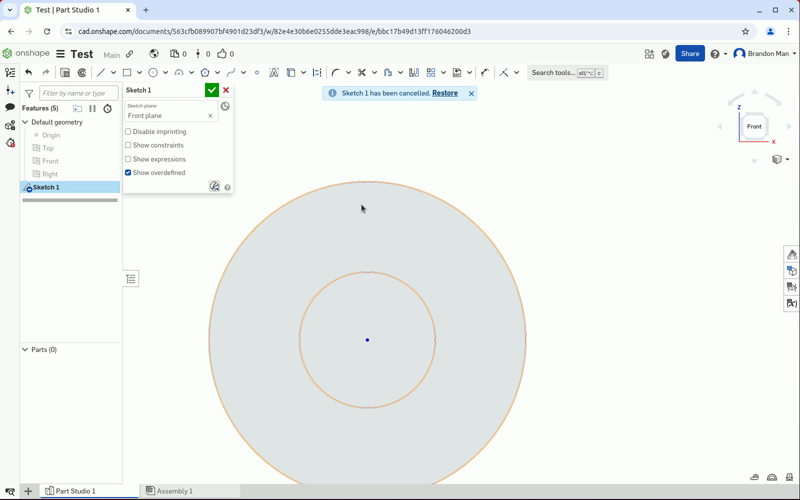
scroll(-6)
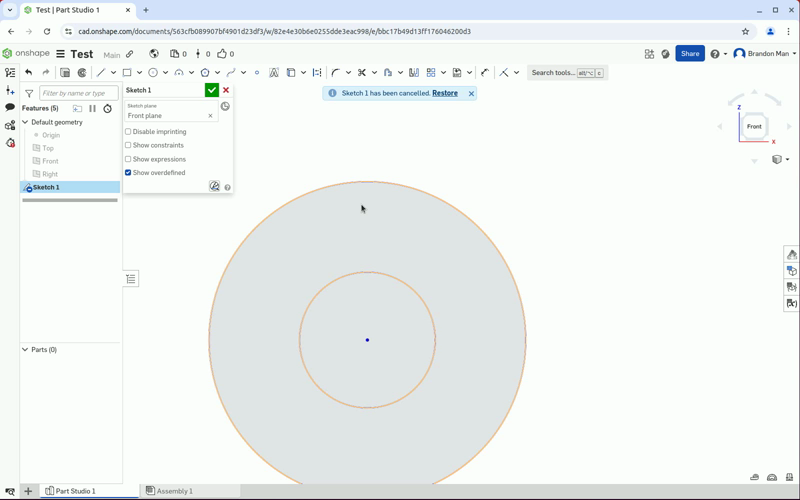
scroll(-6)
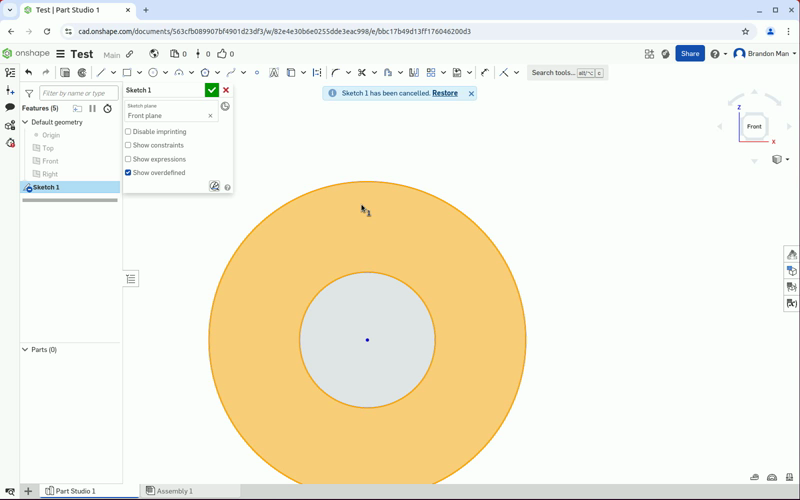
scroll(-6)
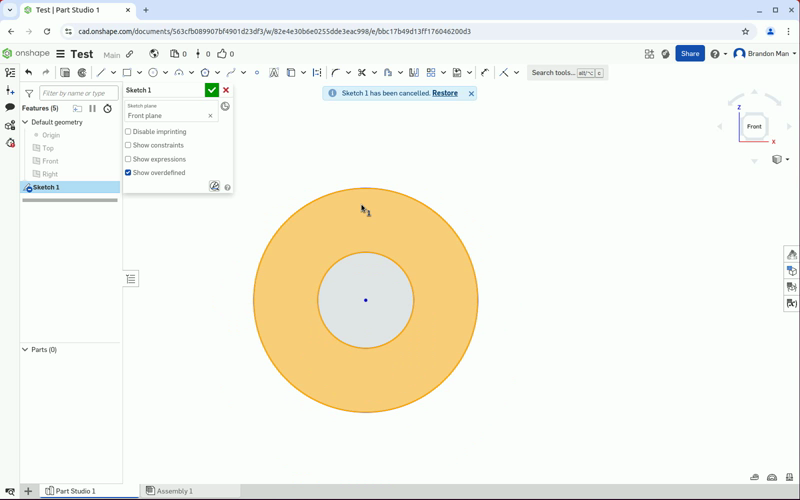
scroll(-6)
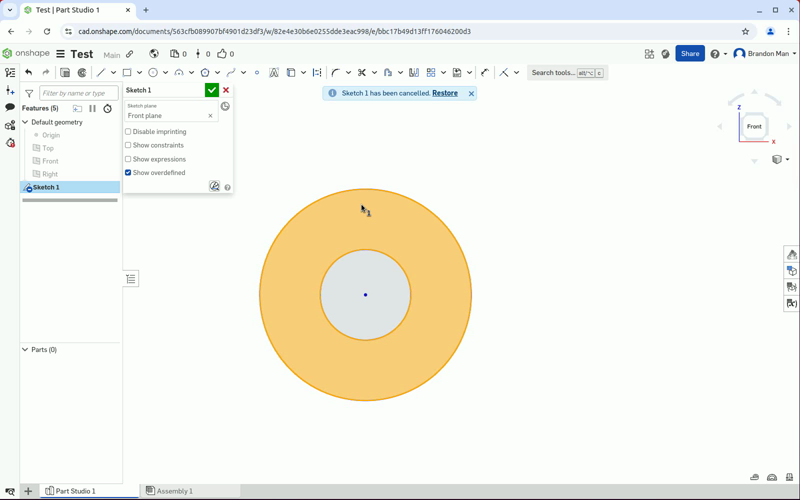
scroll(-6)
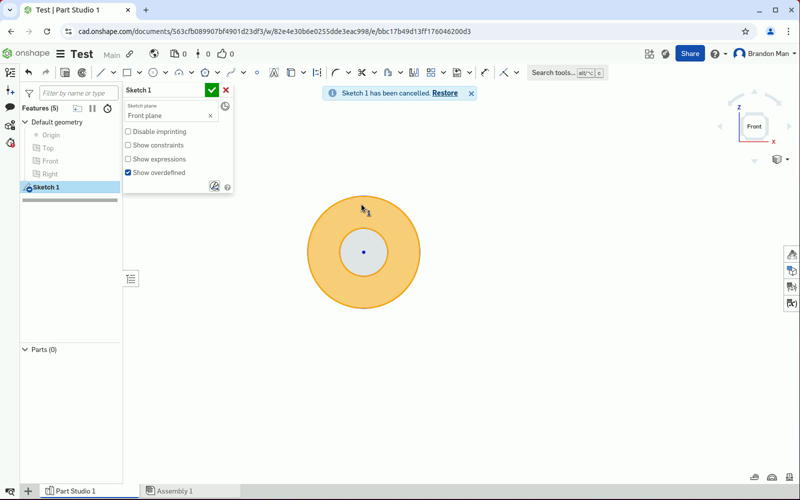
scroll(-6)
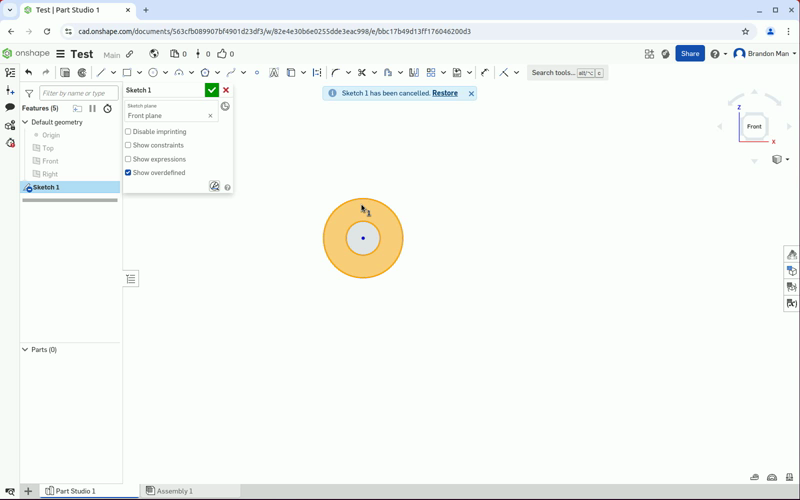
scroll(-6)
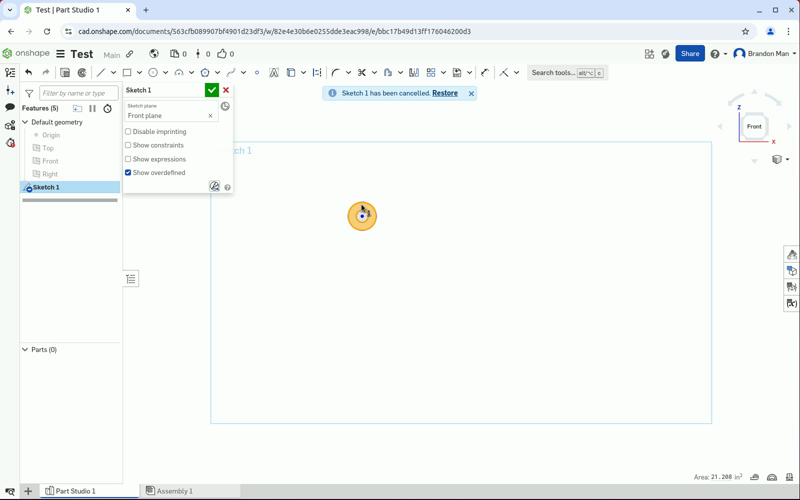
mouse_move(73, 352)
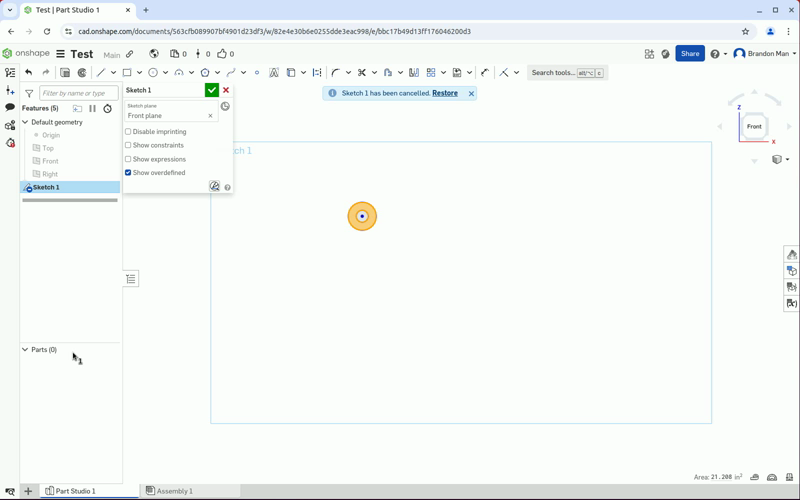
key(shift+y)
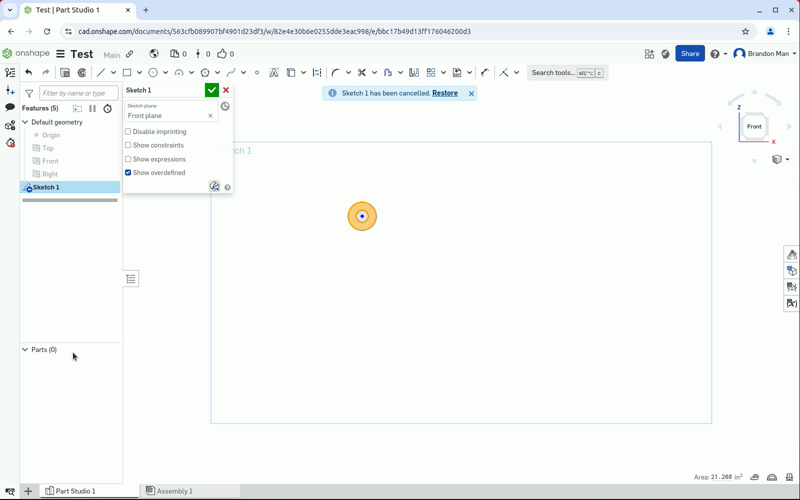
key(shift+e)
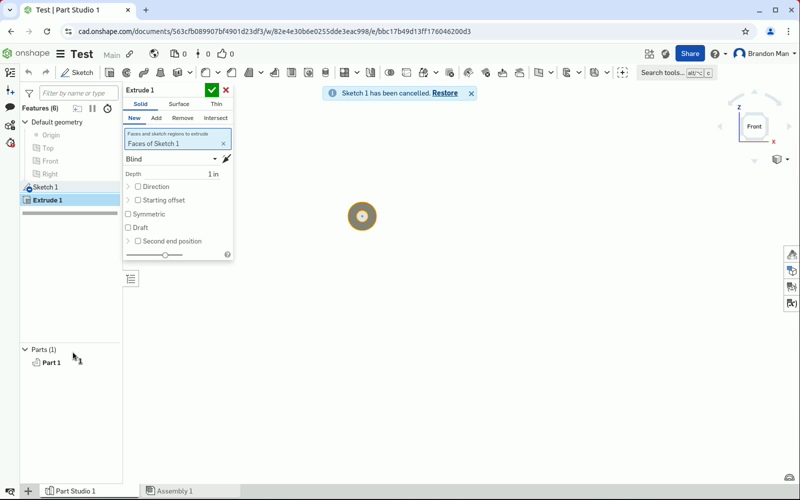
mouse_move(143, 106)
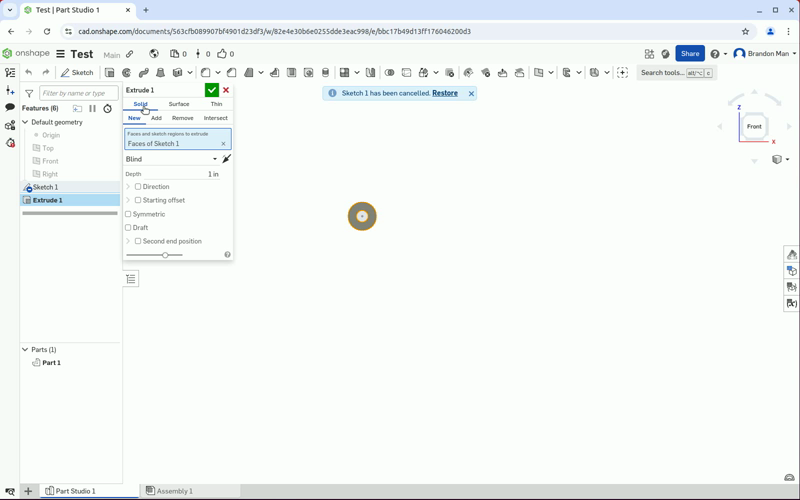
click(143, 106)
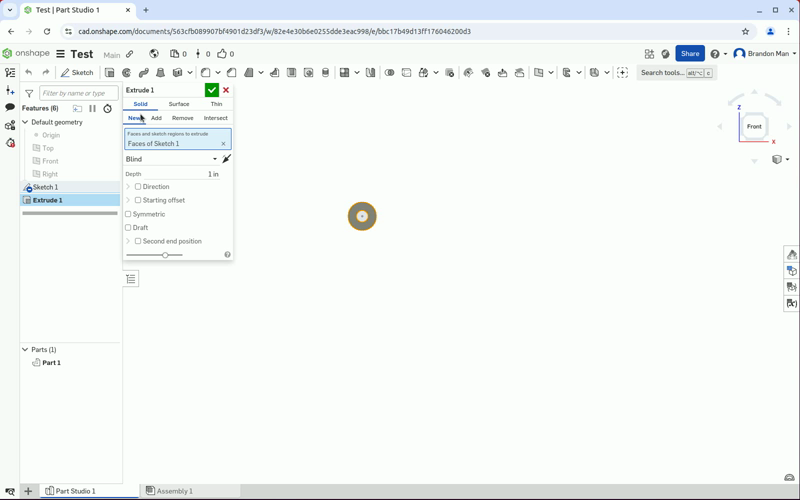
mouse_move(137, 120)
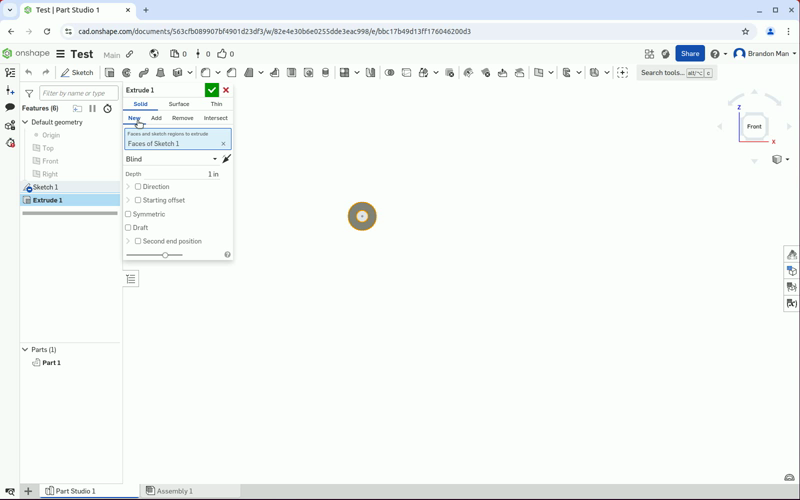
click(137, 120)
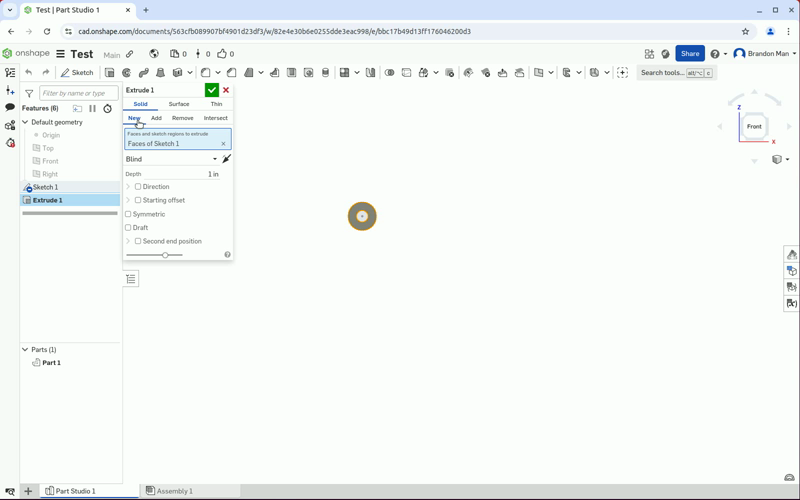
key(tab, 4)
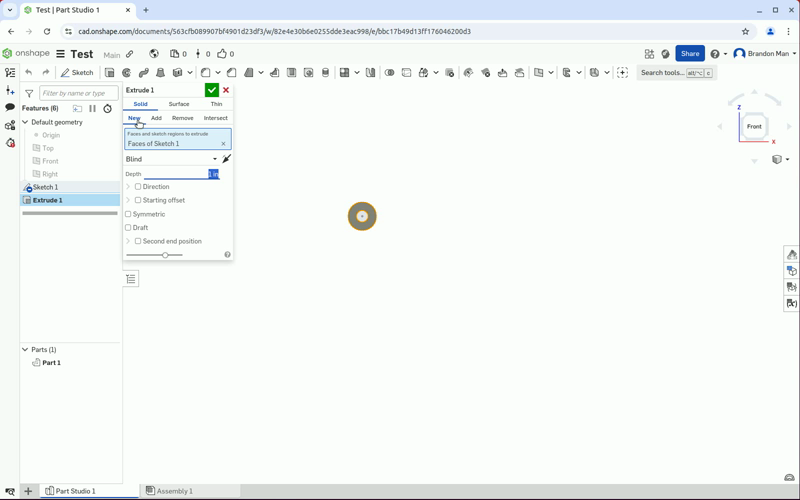
text(2.407)
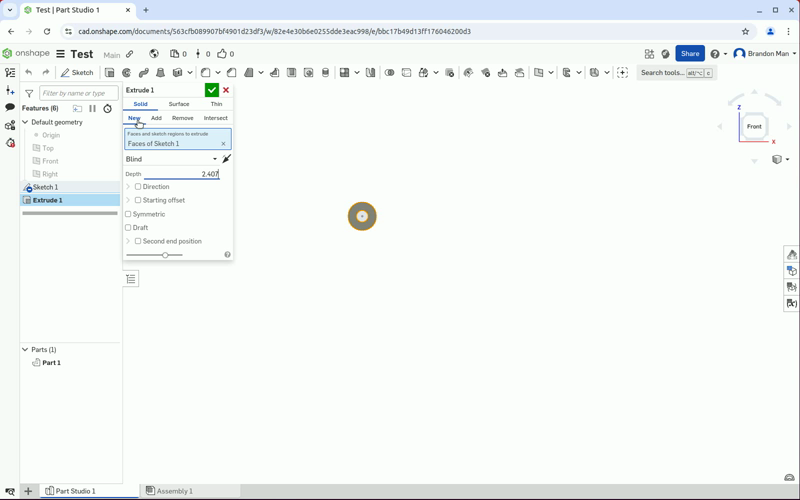
key(enter)
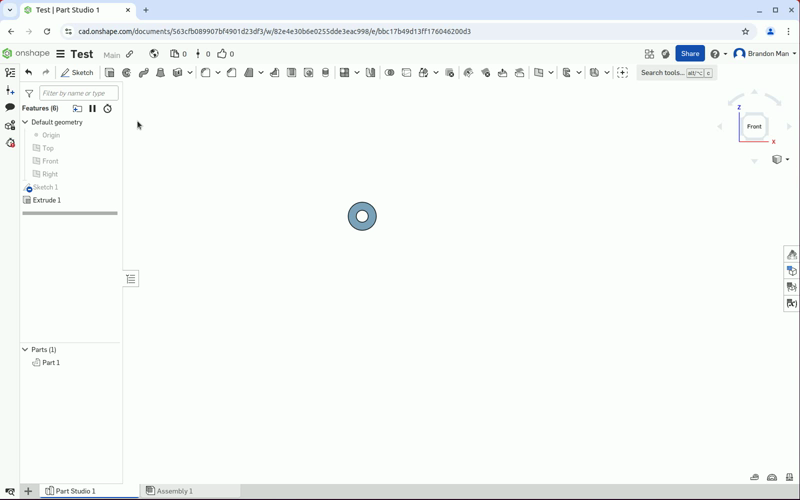
key(shift+h)
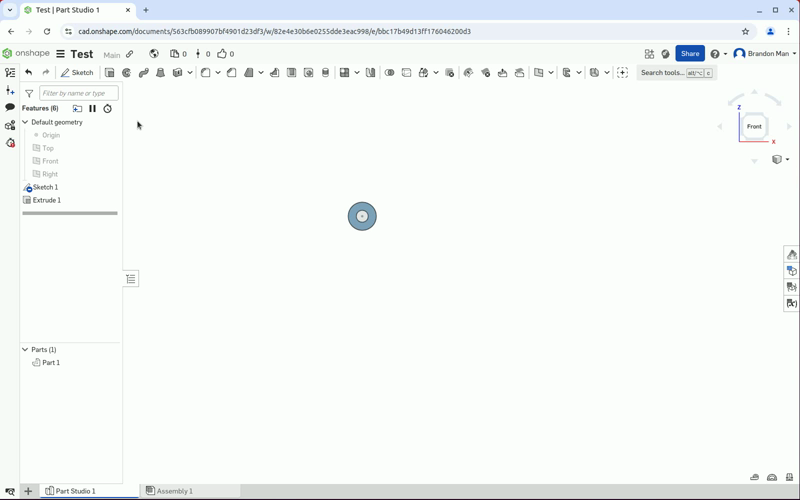
key(shift+h)
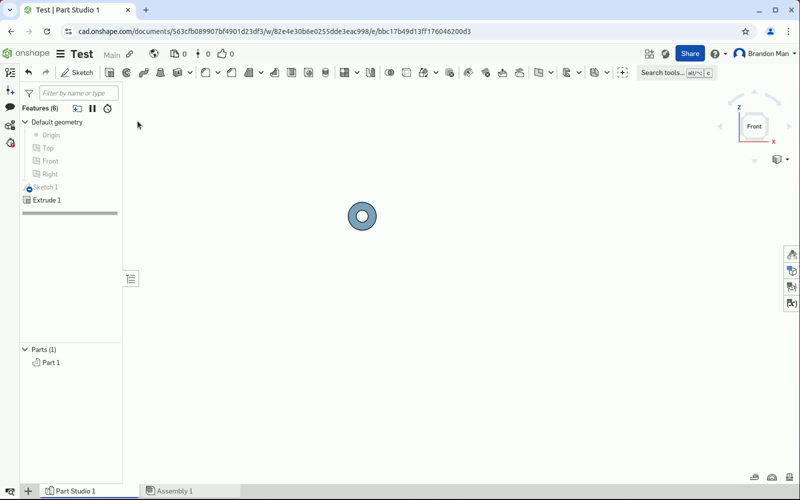
mouse_move(73, 189)
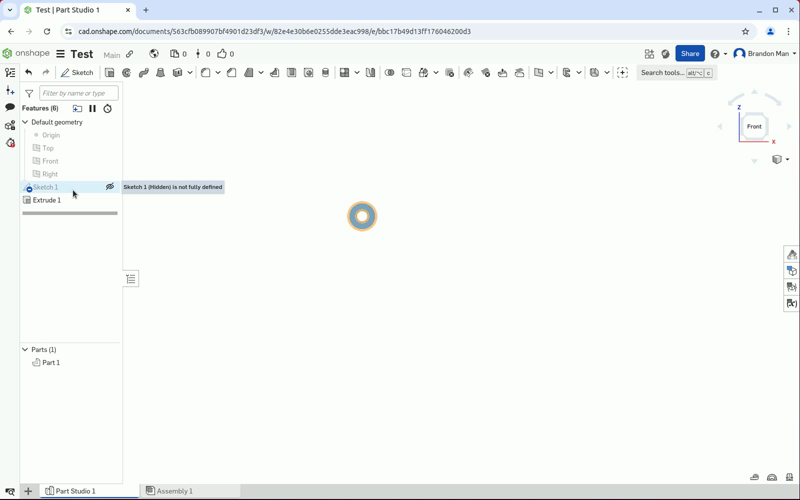
click(73, 189)
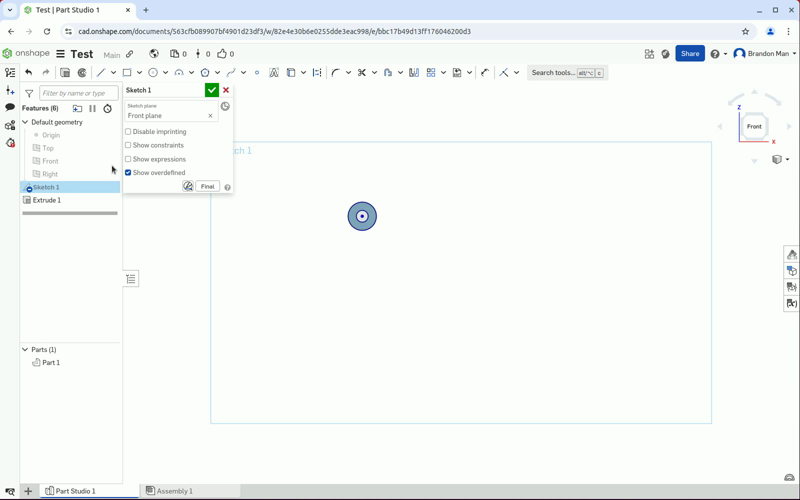
mouse_move(229, 92)
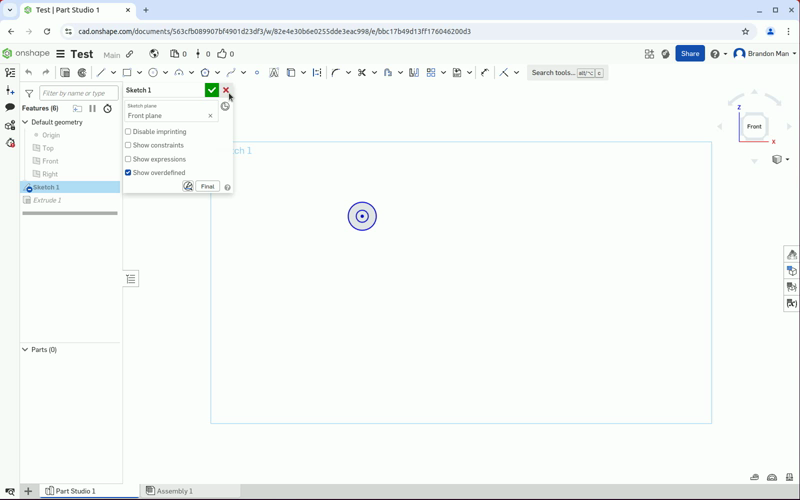
click(229, 92)
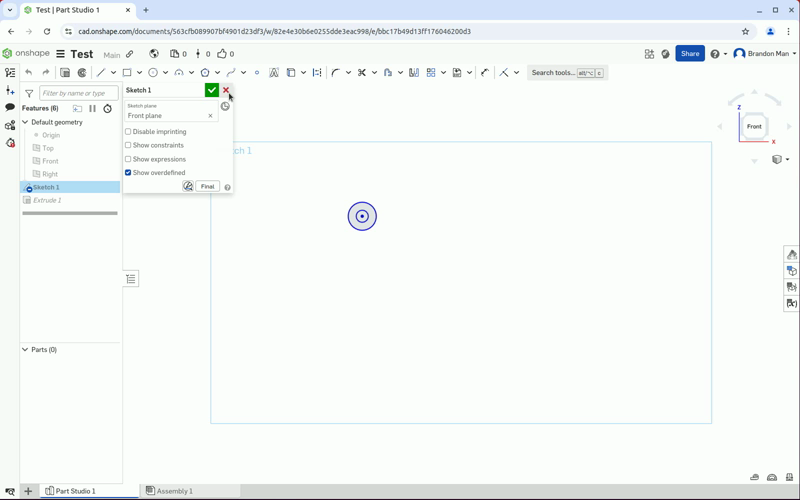
key(shift+s)
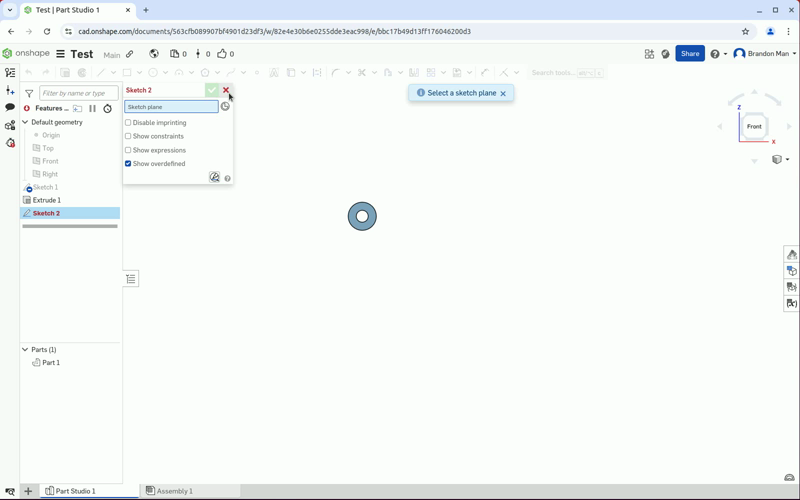
mouse_move(73, 163)
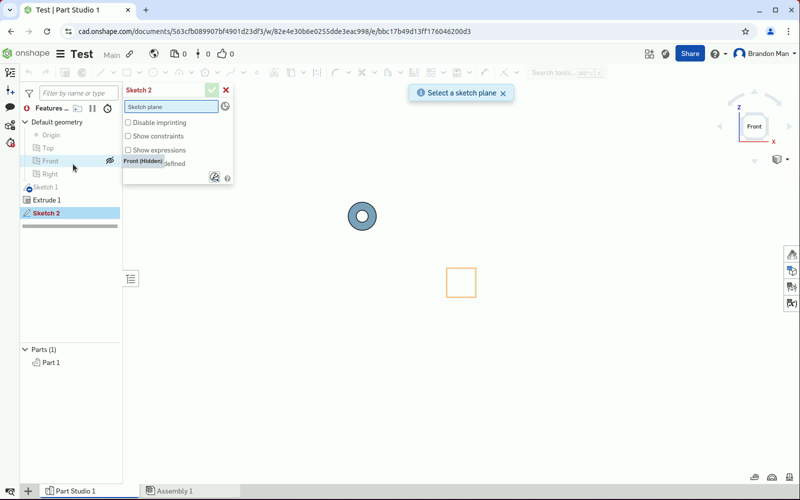
click(73, 163)
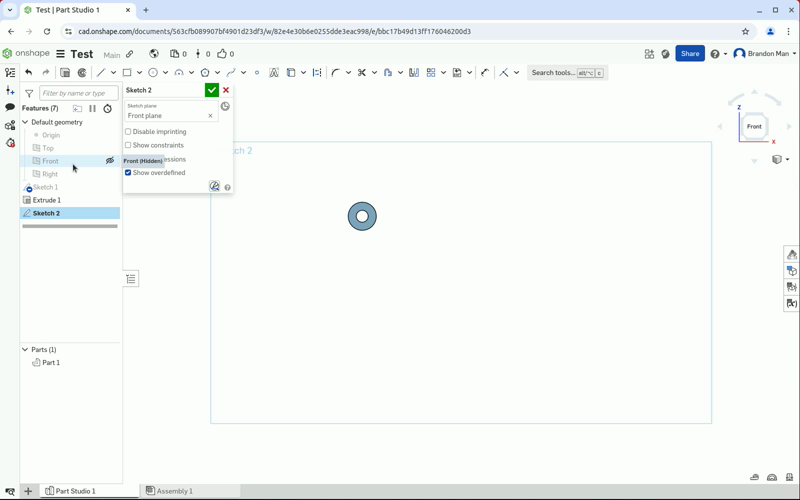
mouse_move(73, 352)
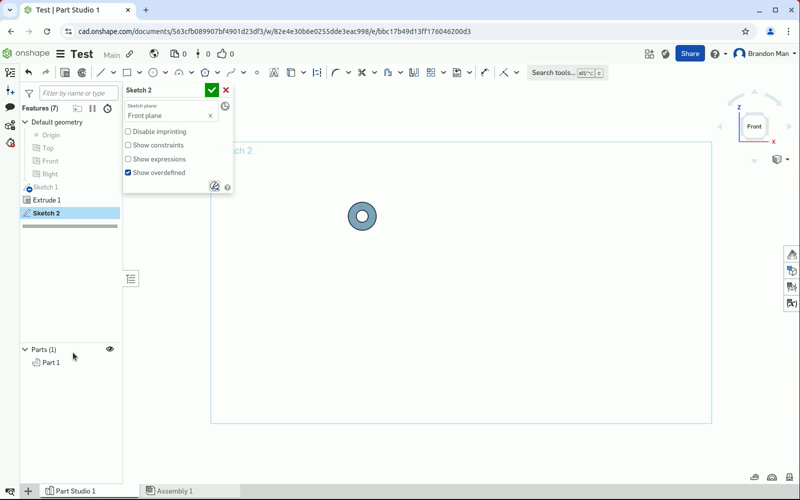
key(y)
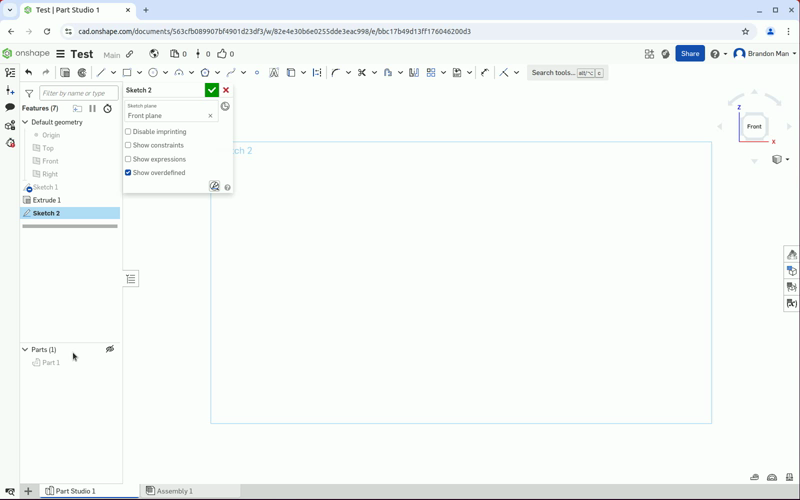
key(c)
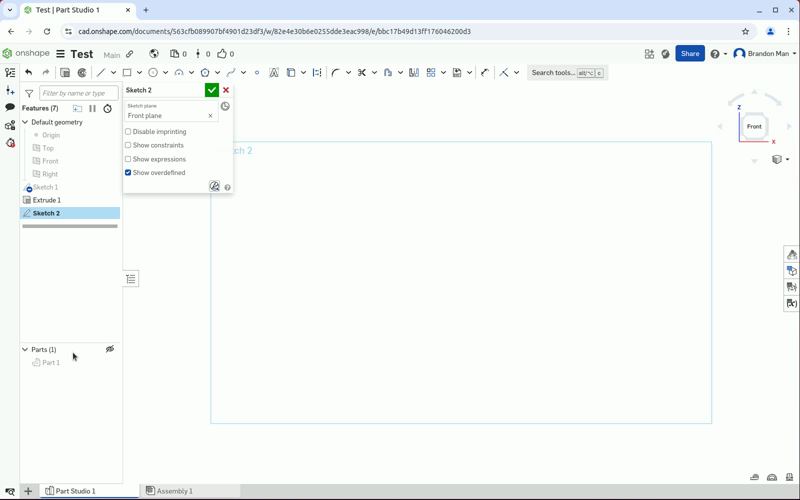
key_down(shift)
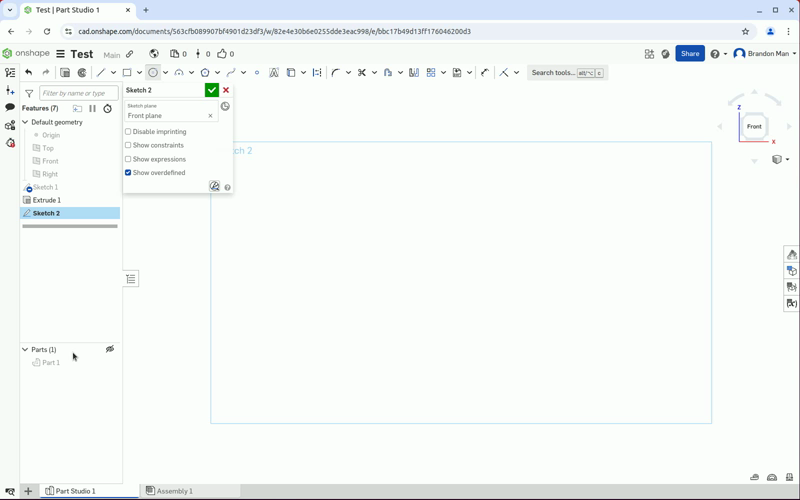
mouse_move(404, 216)
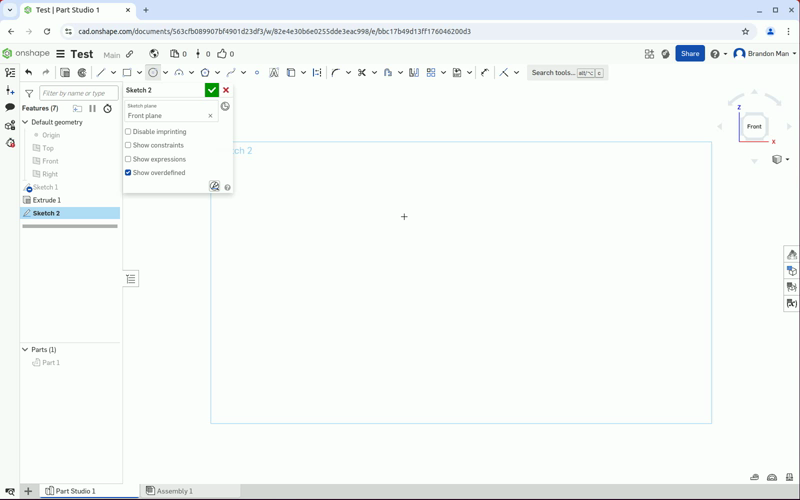
click(404, 216)
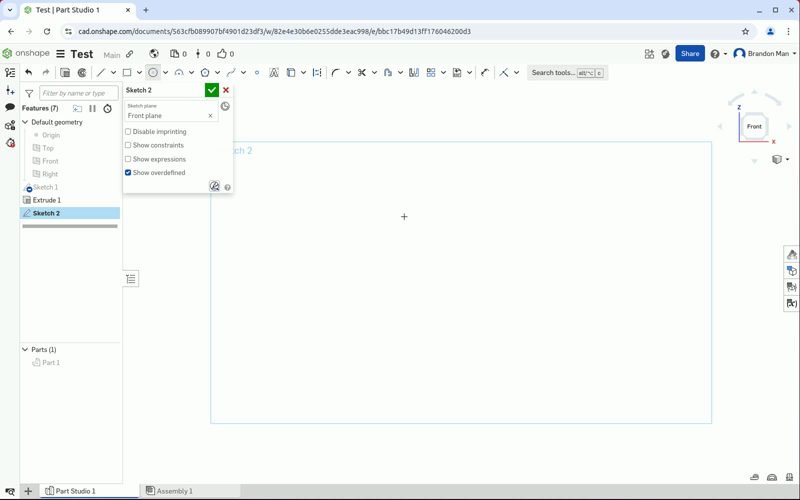
key_up(shift)
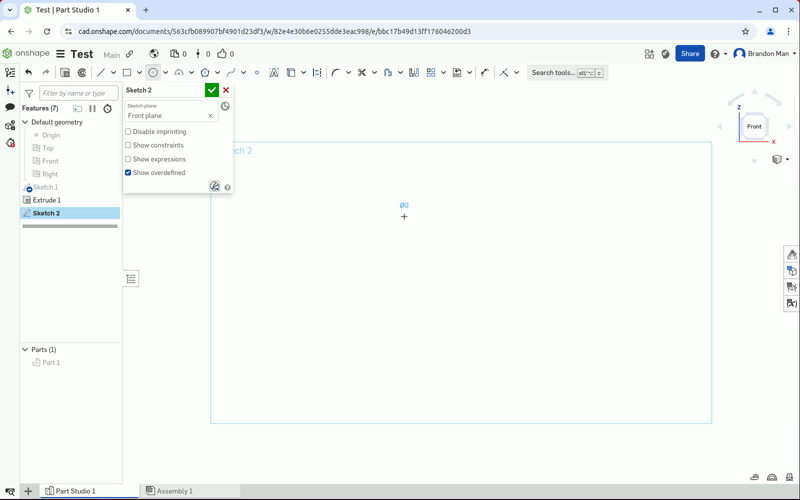
mouse_move(418, 216)
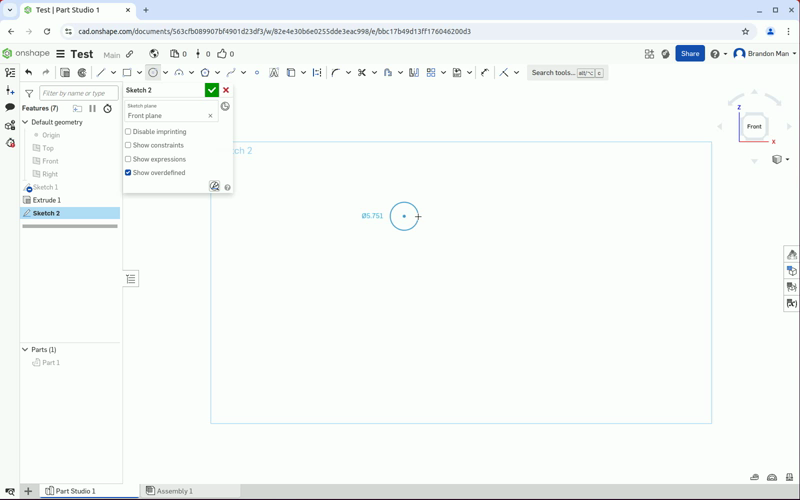
click(418, 216)
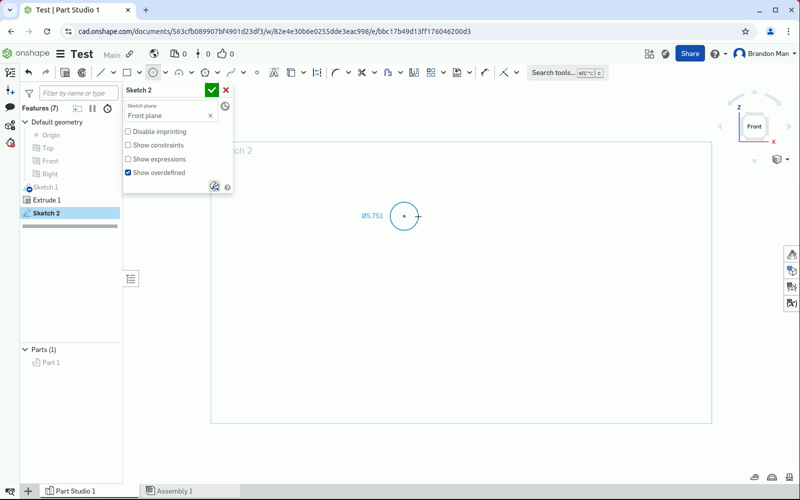
key(esc)
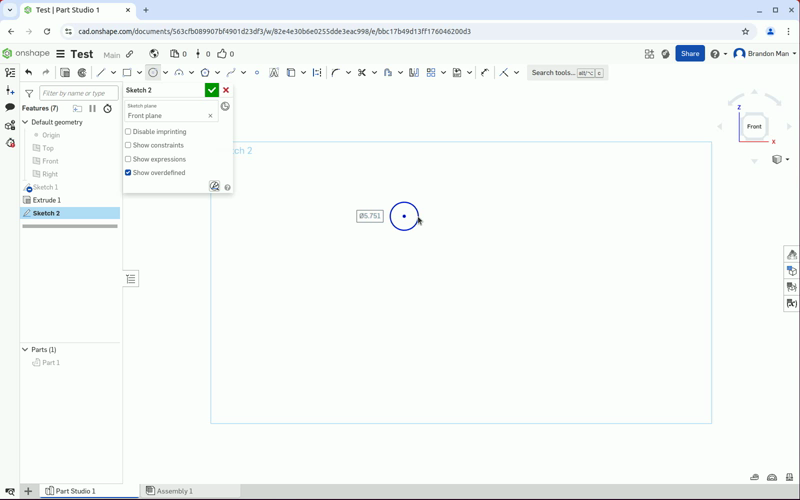
key(c)
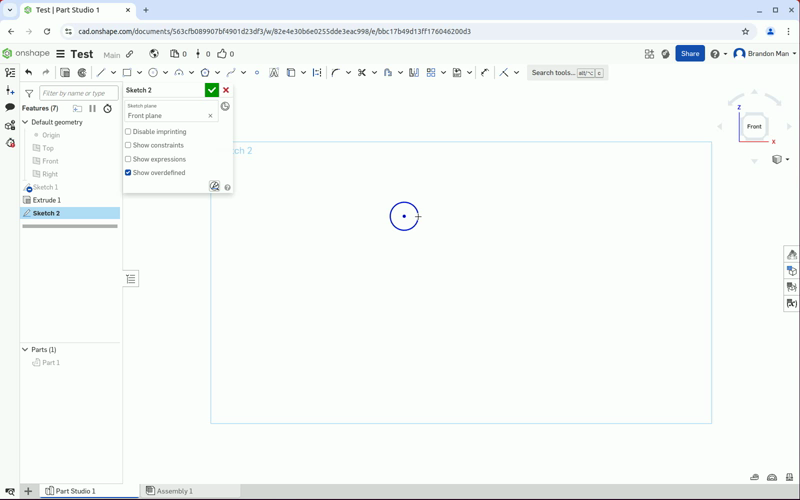
key_down(shift)
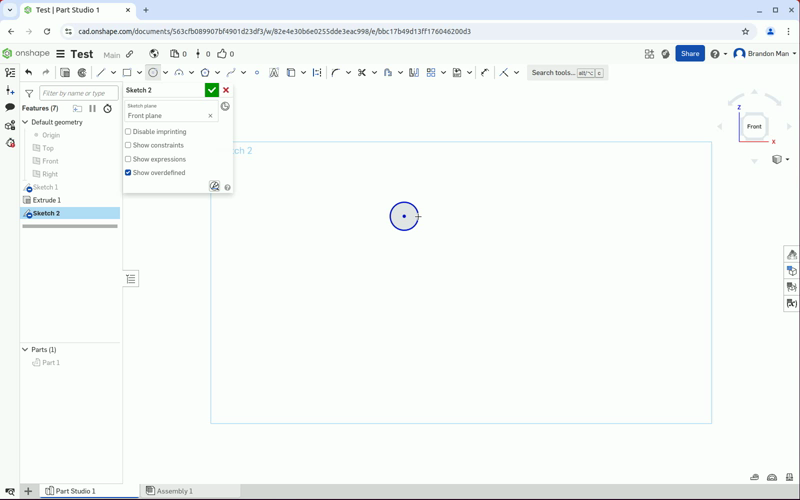
mouse_move(404, 216)
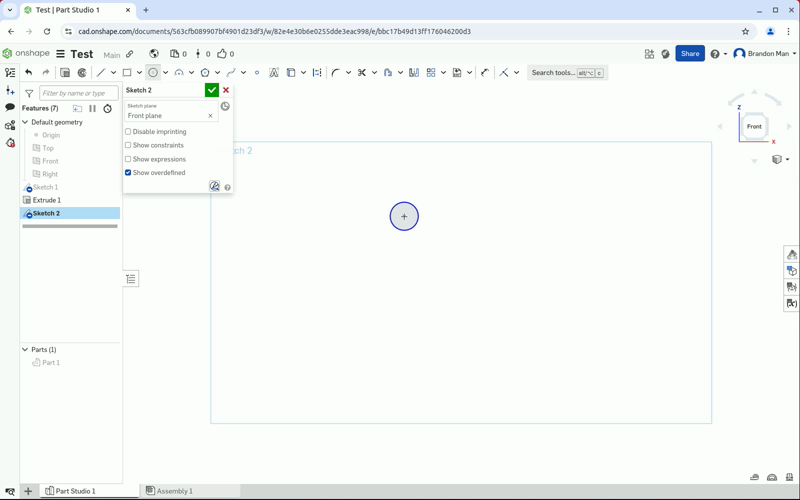
click(404, 216)
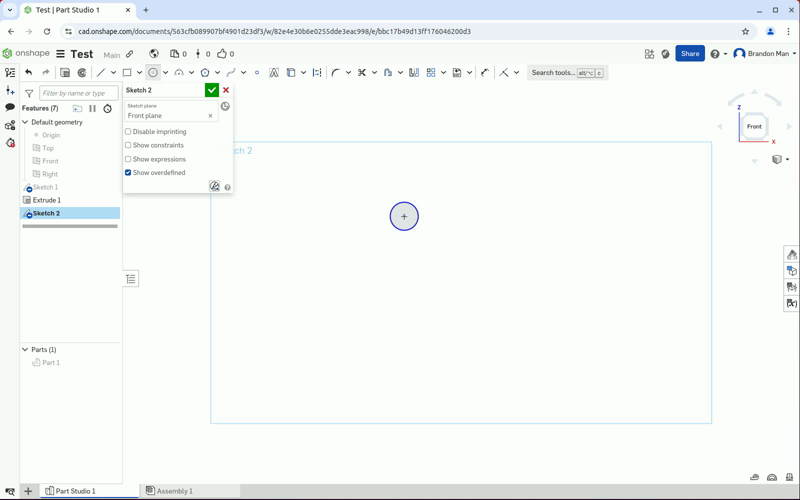
key_up(shift)
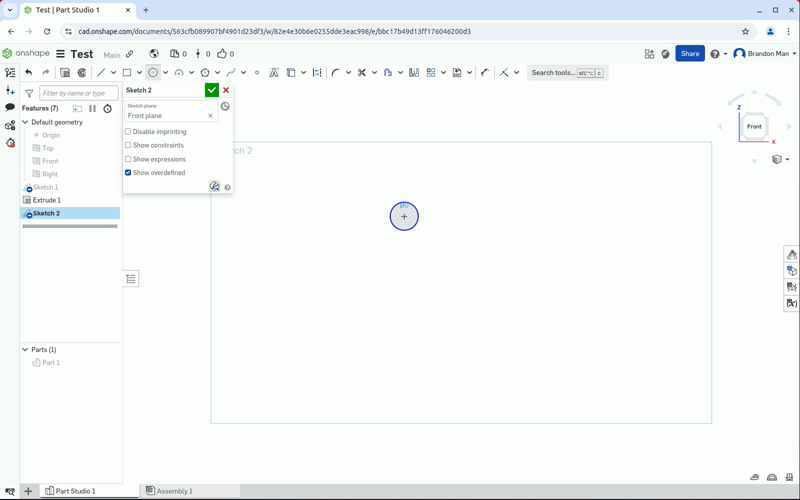
mouse_move(410, 216)
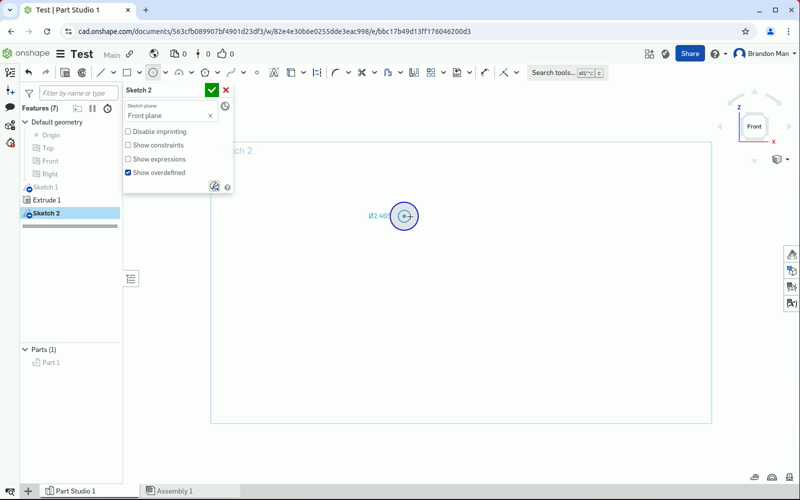
click(410, 216)
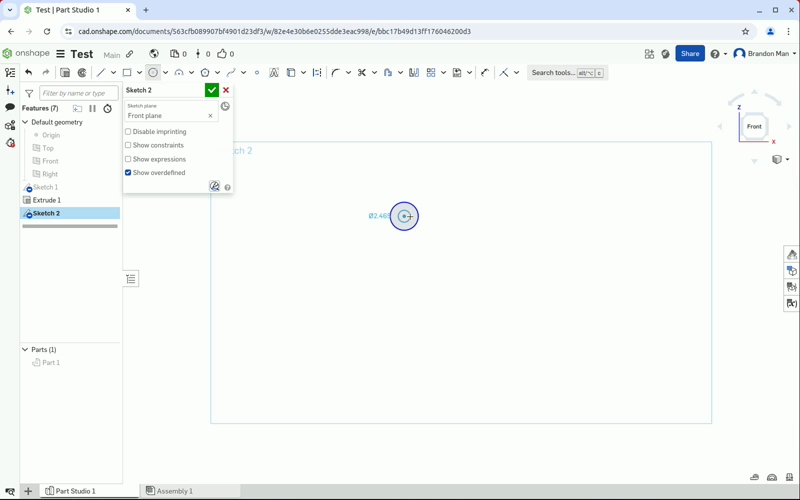
key(esc)
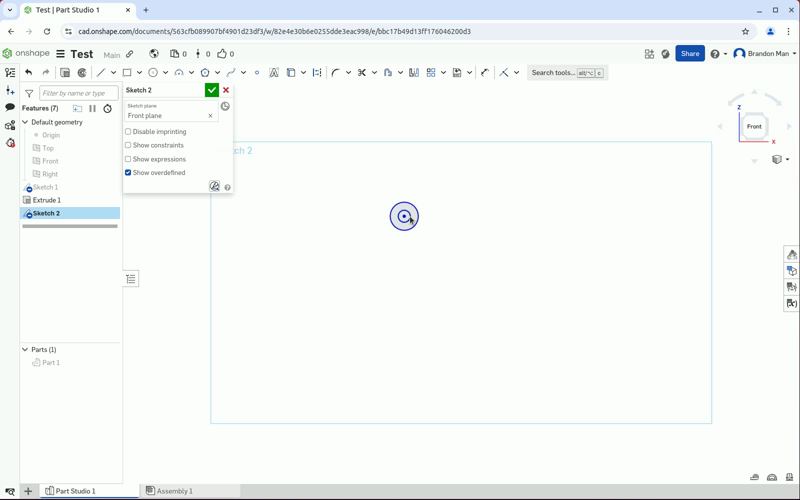
mouse_move(410, 215)
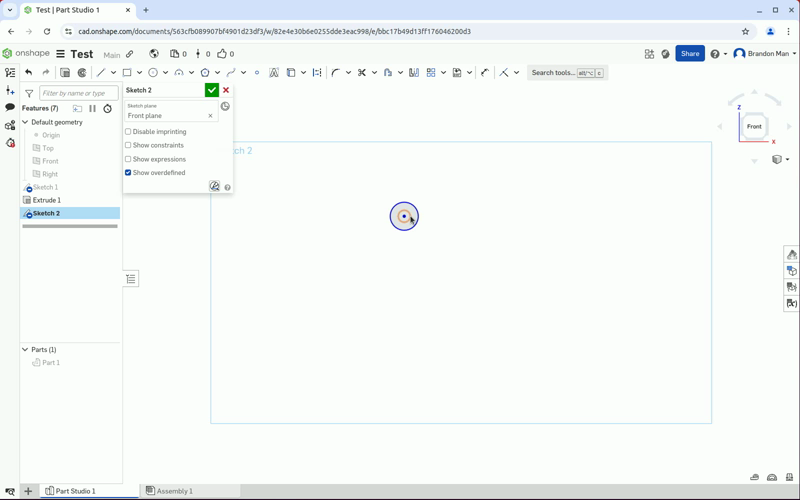
scroll(6)
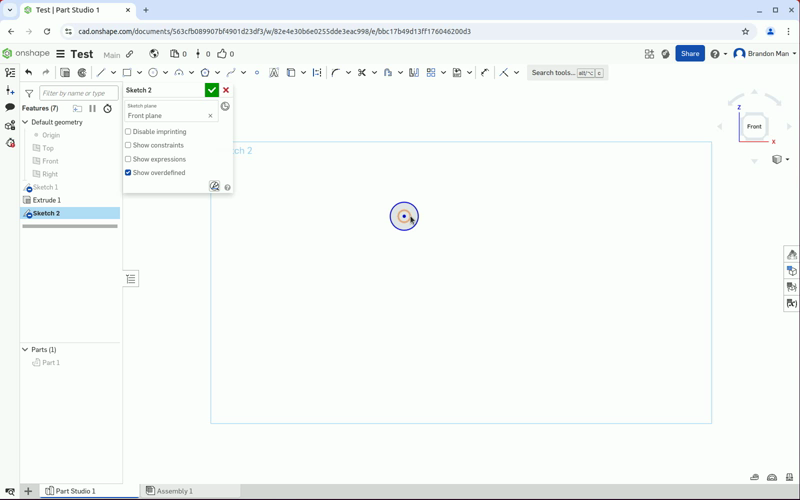
scroll(6)
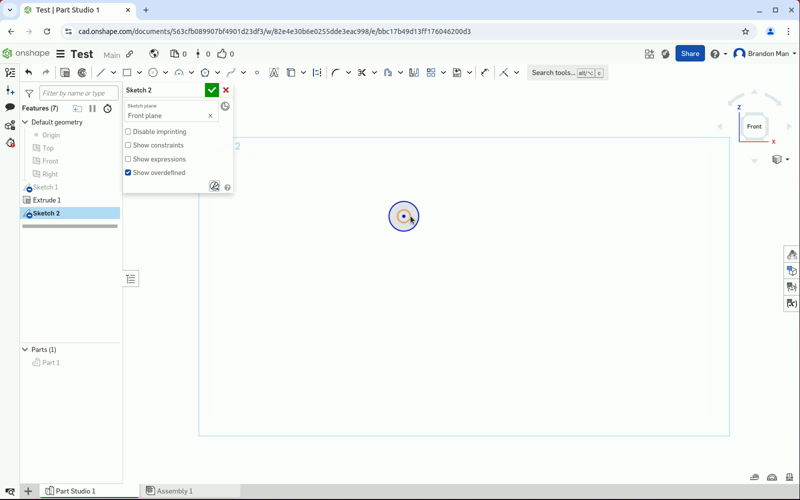
scroll(6)
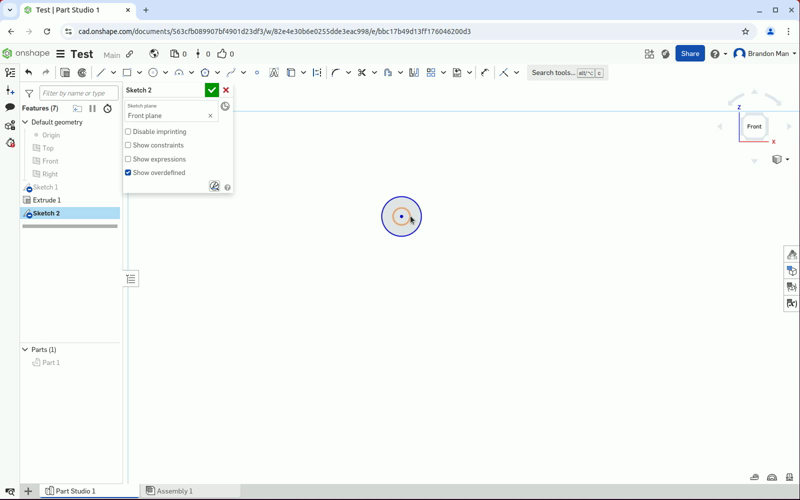
scroll(6)
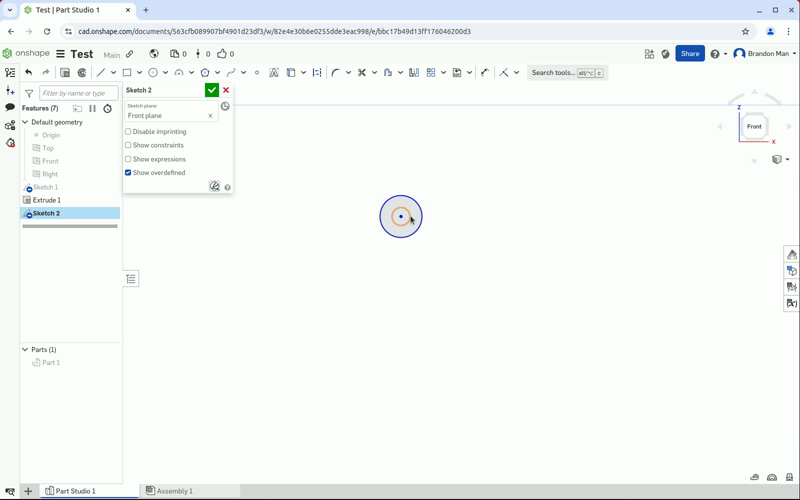
scroll(6)
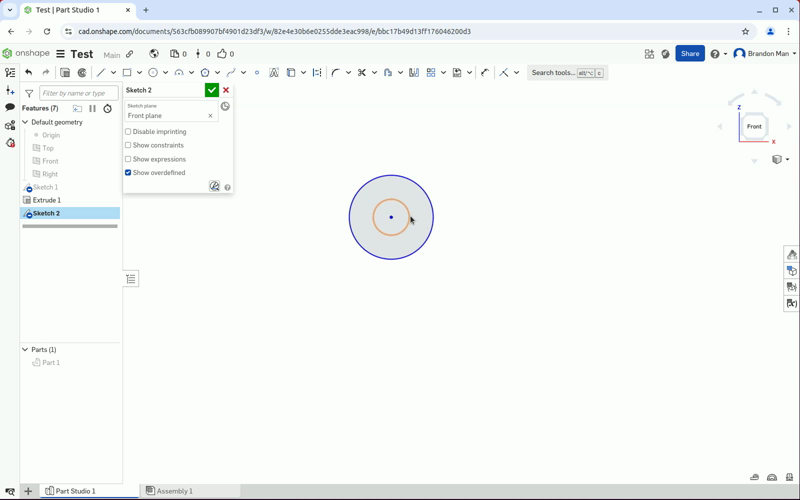
scroll(6)
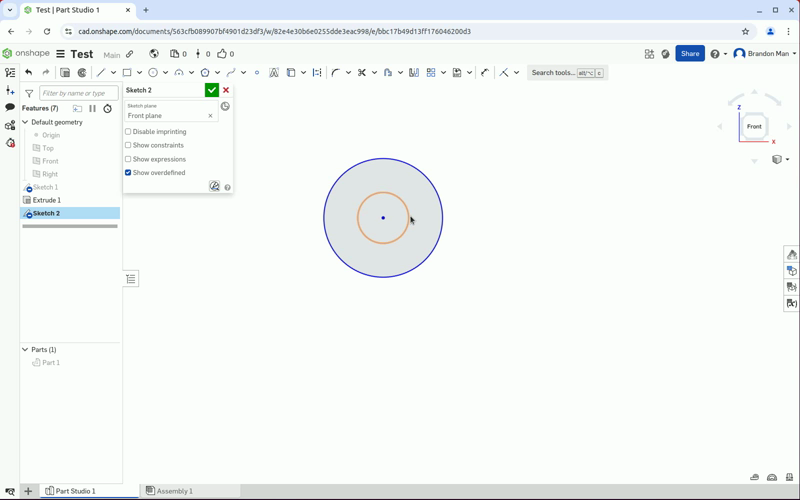
scroll(6)
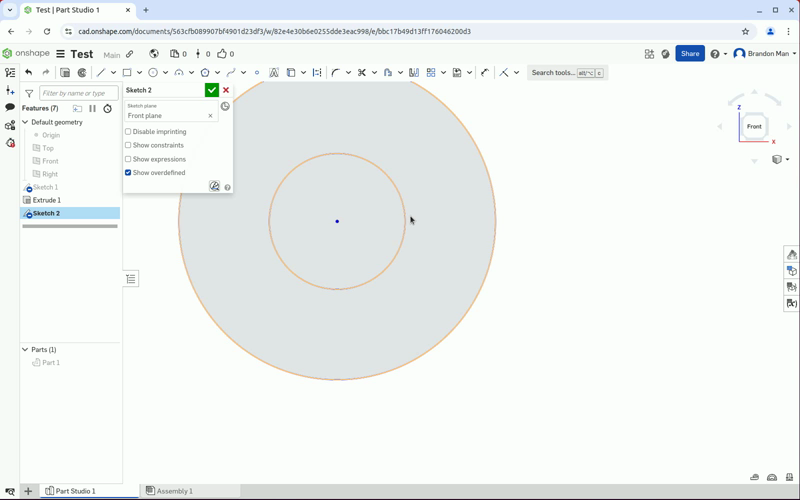
click(410, 215)
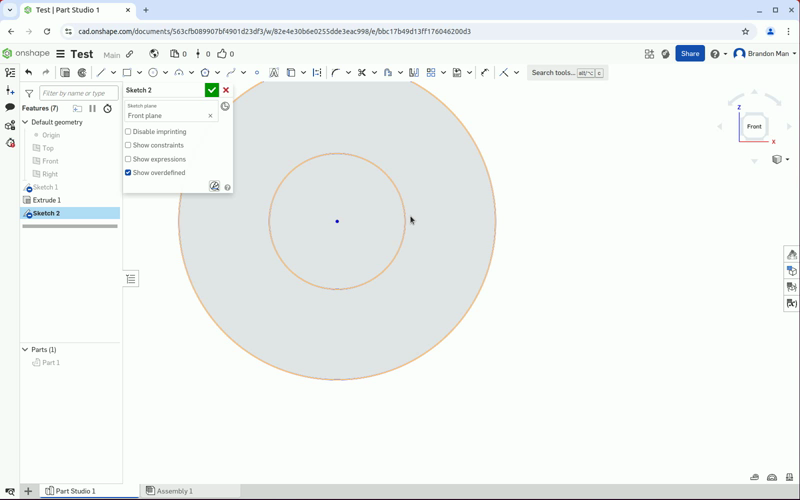
scroll(-6)
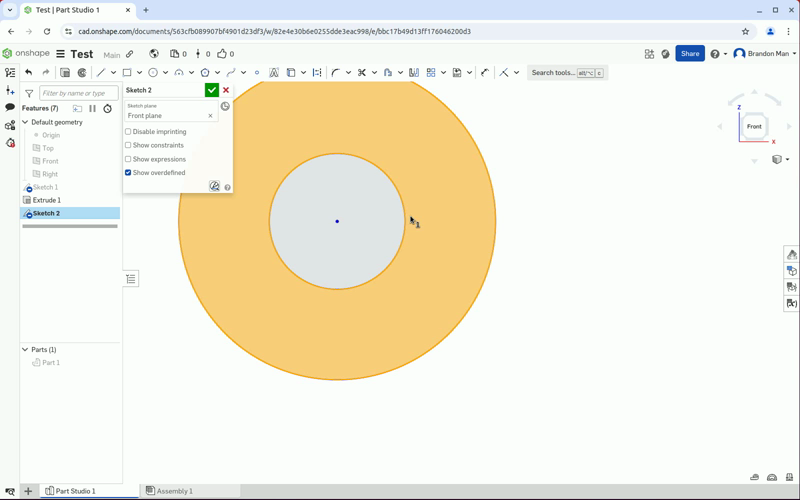
scroll(-6)
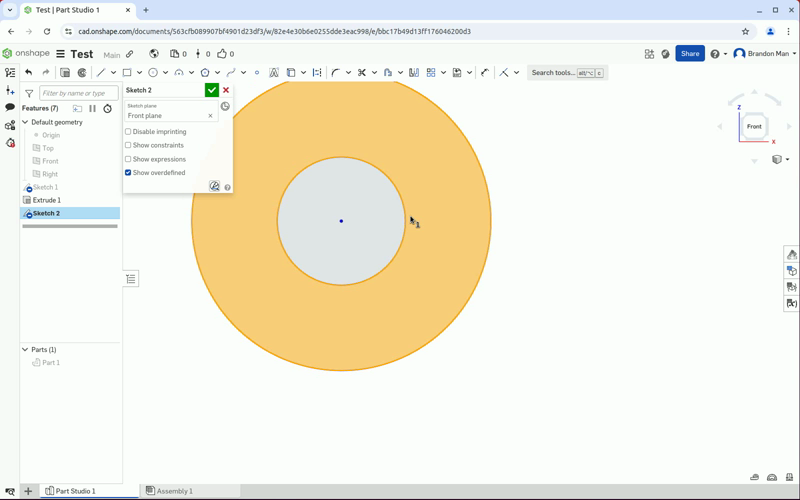
scroll(-6)
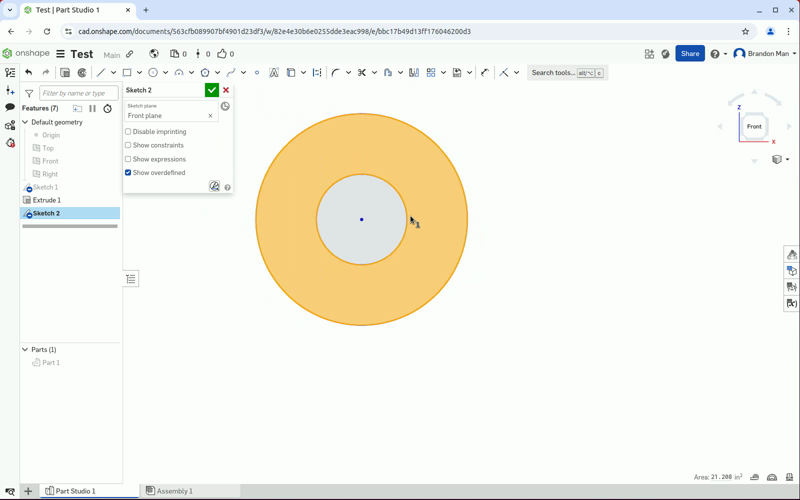
scroll(-6)
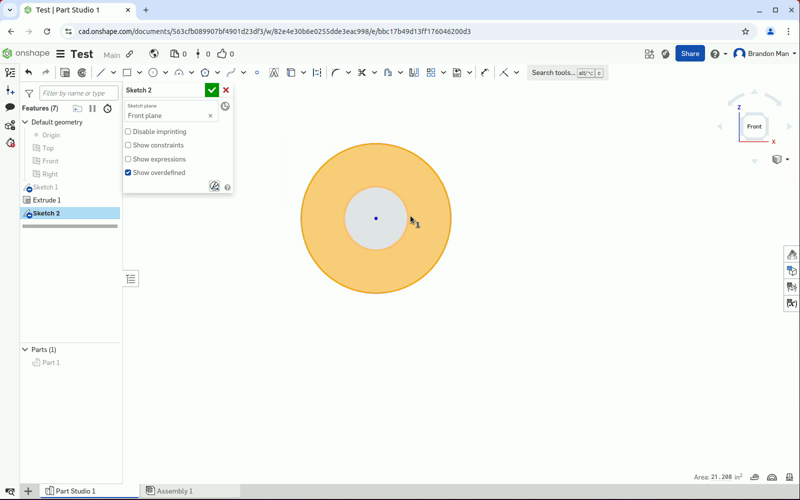
scroll(-6)
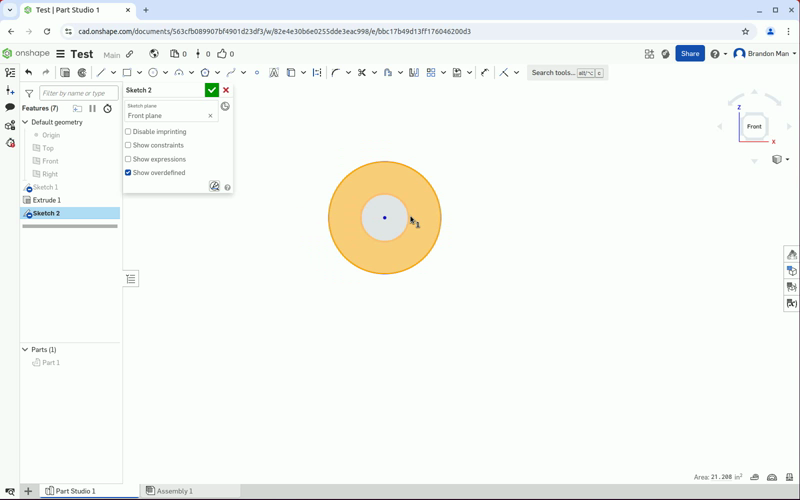
scroll(-6)
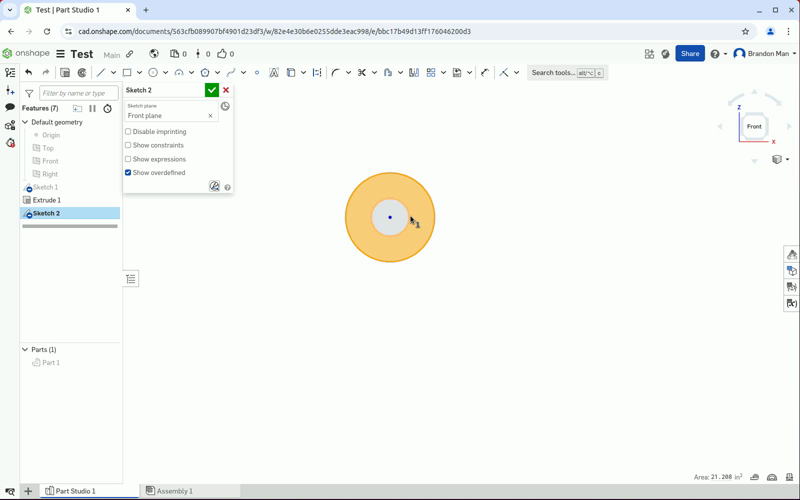
scroll(-6)
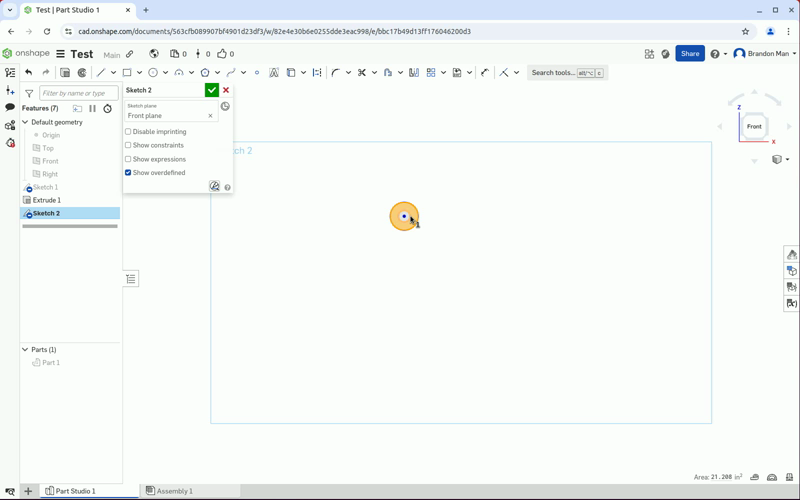
mouse_move(73, 352)
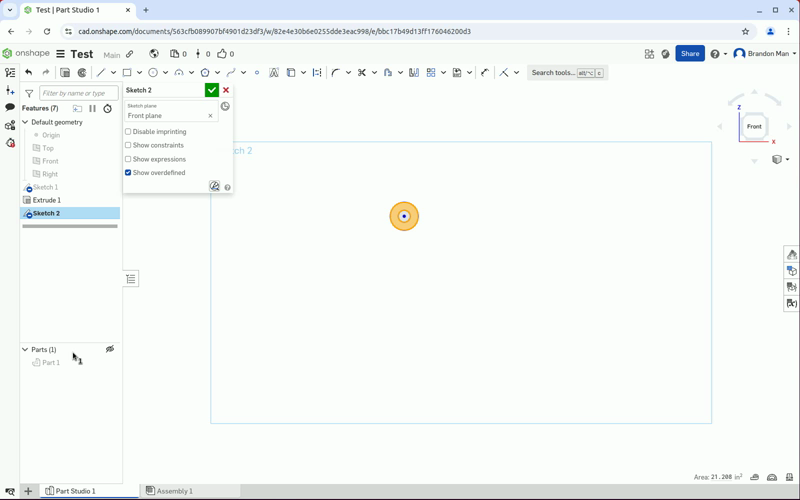
key(shift+y)
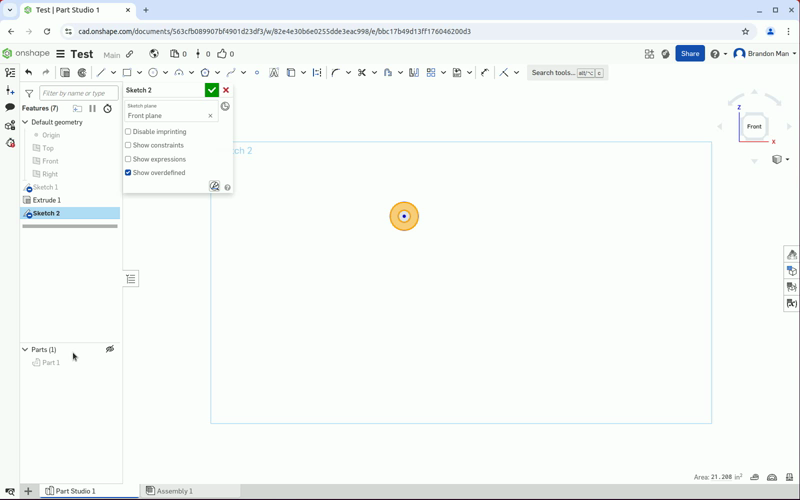
key(shift+e)
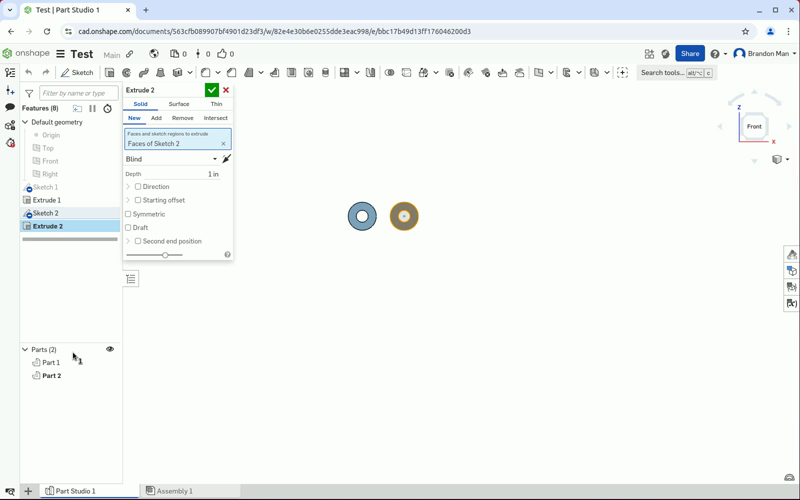
mouse_move(143, 106)
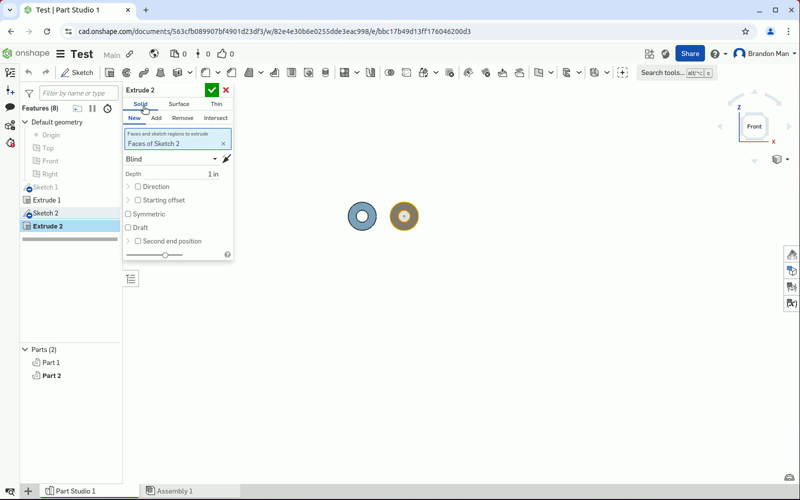
click(143, 106)
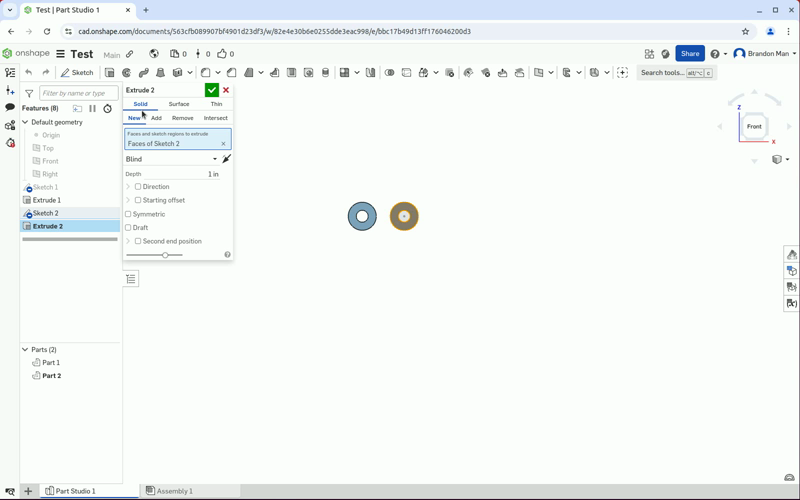
mouse_move(137, 120)
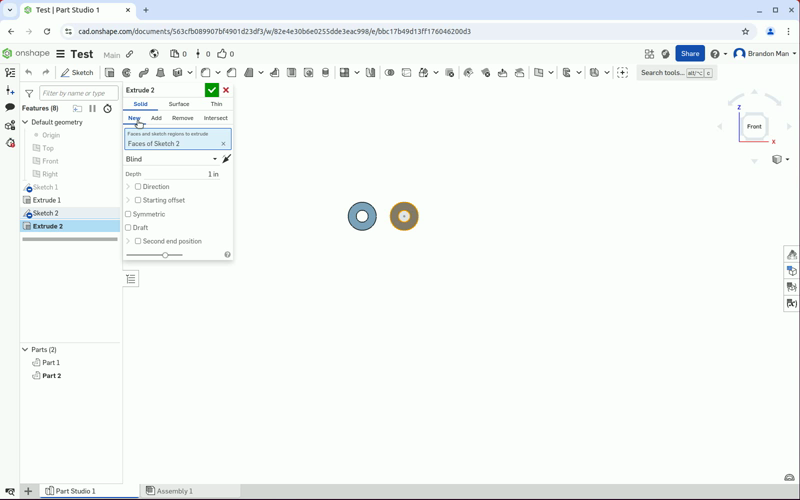
click(137, 120)
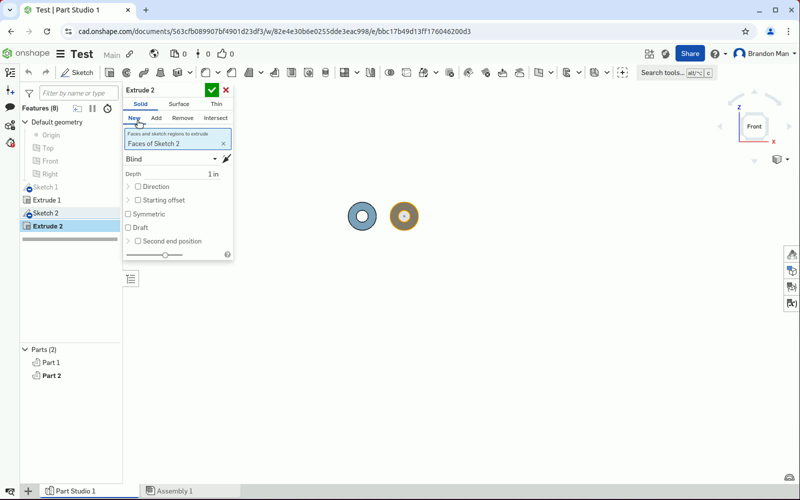
key(tab, 4)
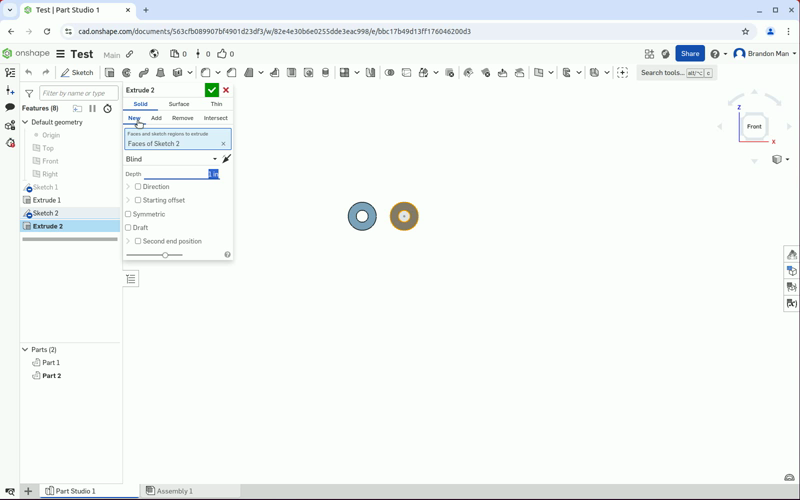
text(2.407)
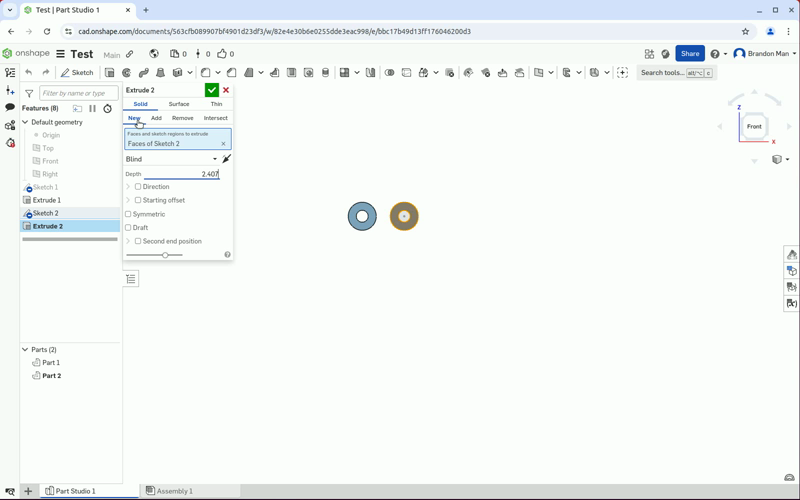
key(enter)
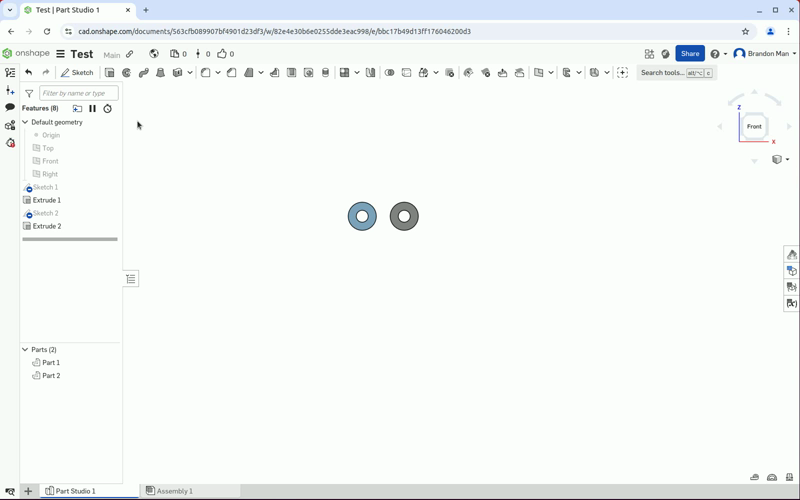
key(shift+h)
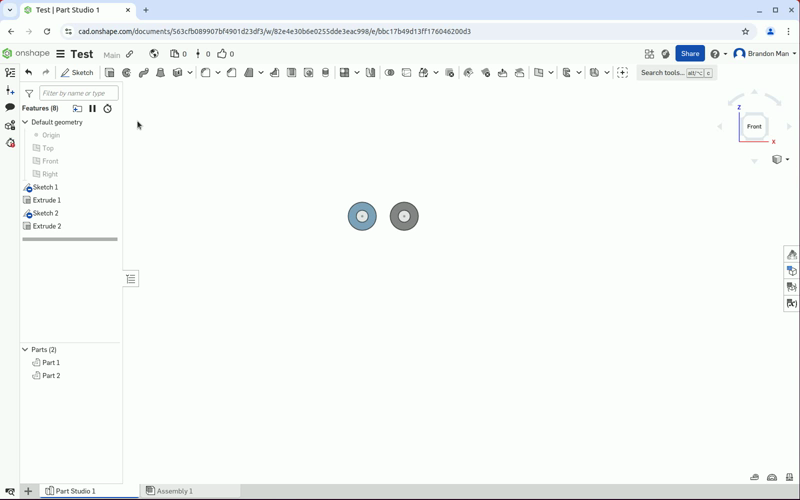
key(shift+h)
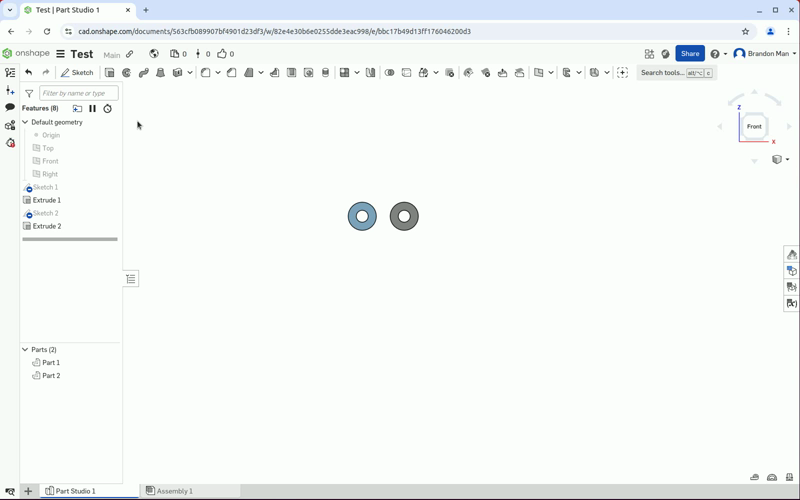
mouse_move(73, 189)
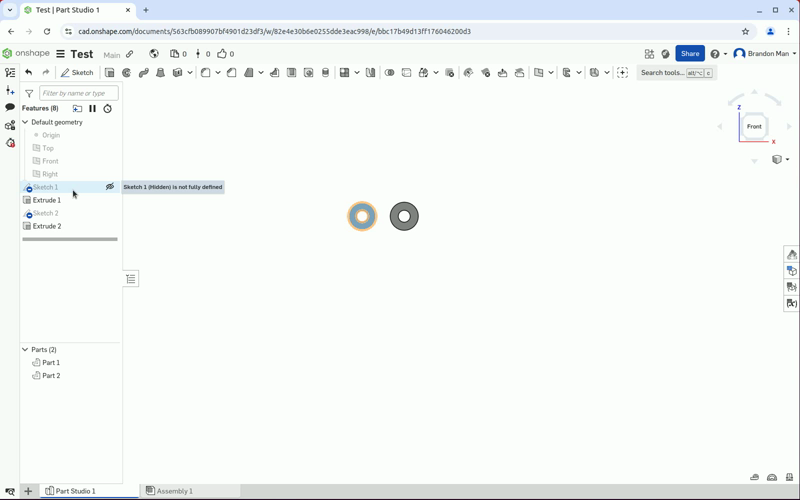
click(73, 189)
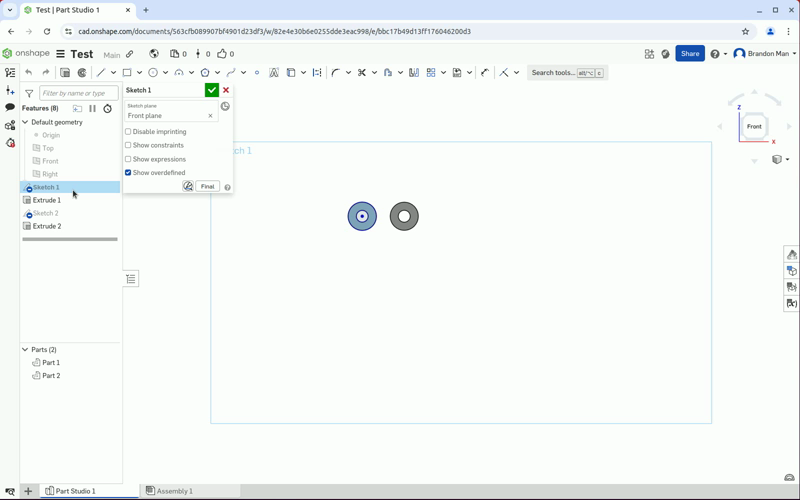
mouse_move(229, 92)
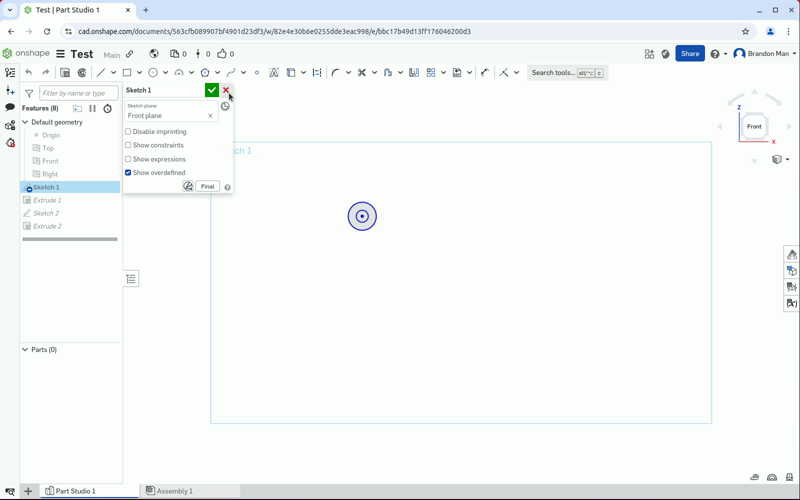
click(229, 92)
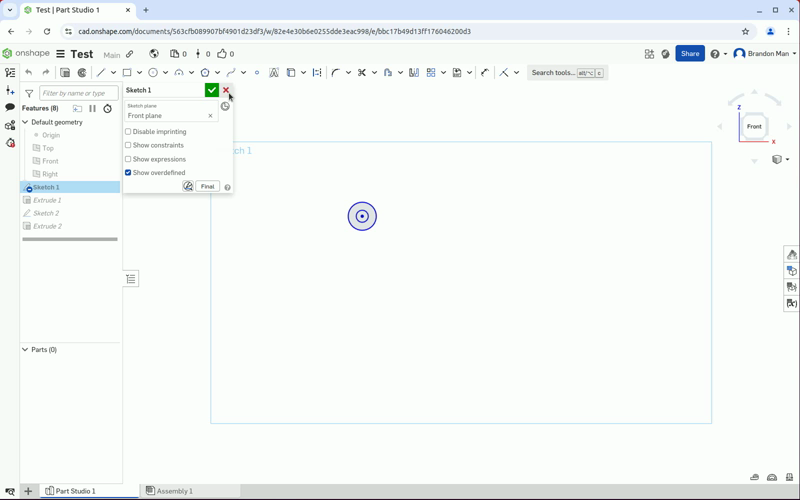
key(shift+s)
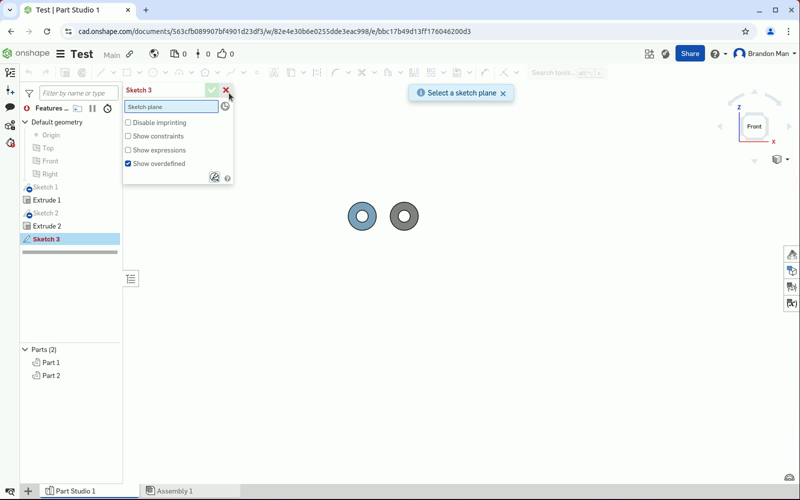
mouse_move(73, 163)
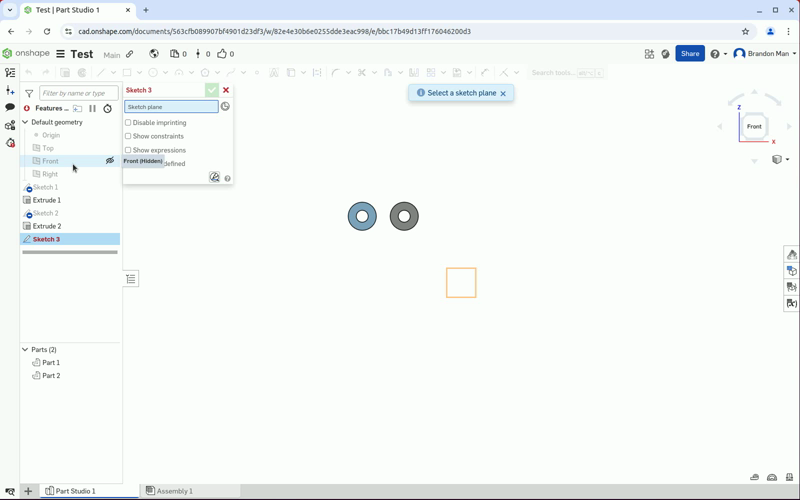
click(73, 163)
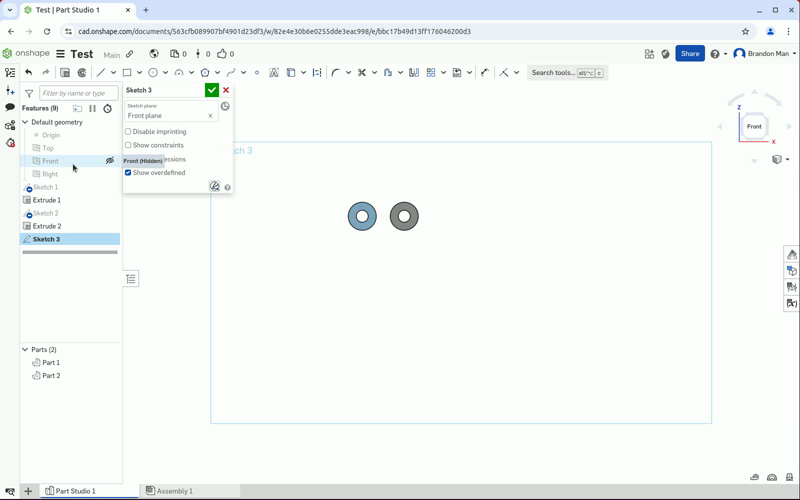
mouse_move(73, 352)
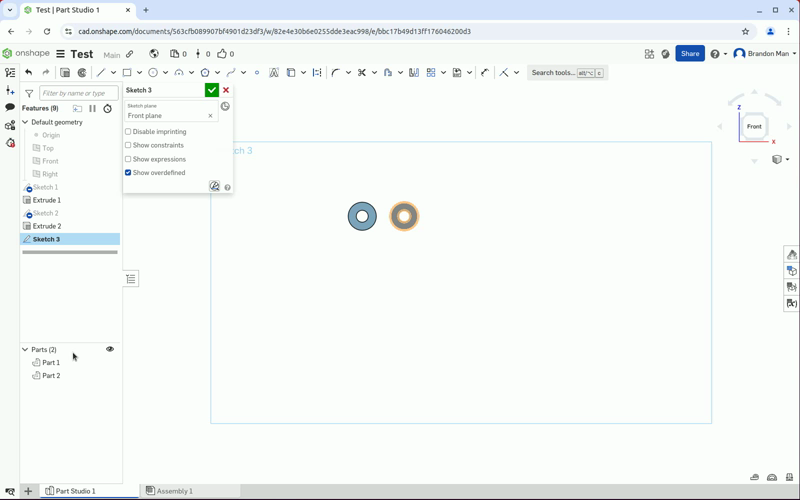
key(y)
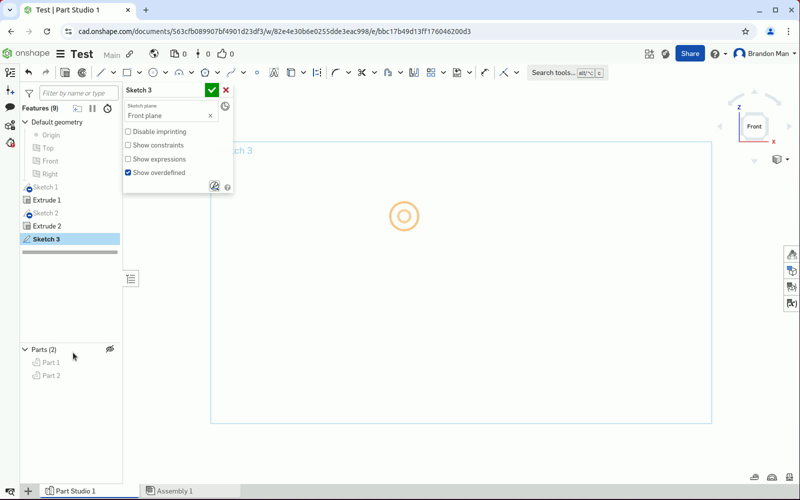
key(c)
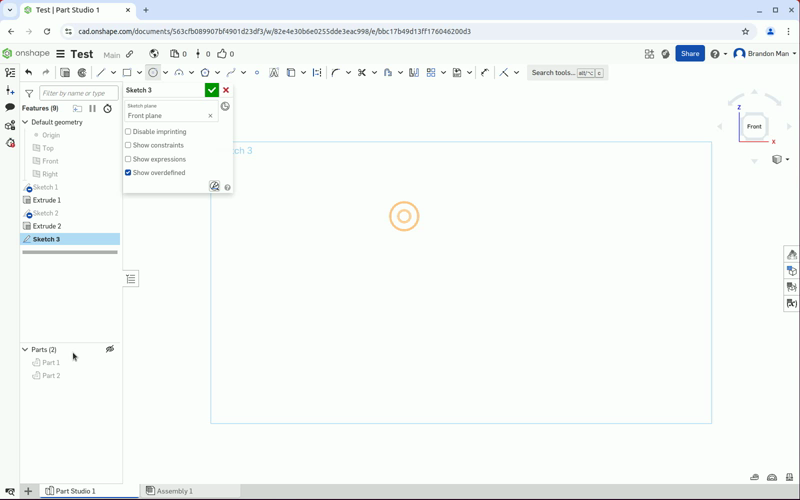
key_down(shift)
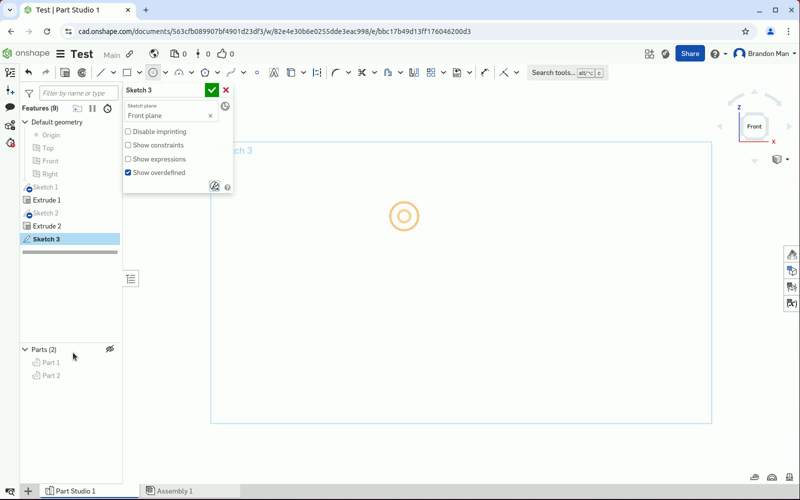
mouse_move(443, 216)
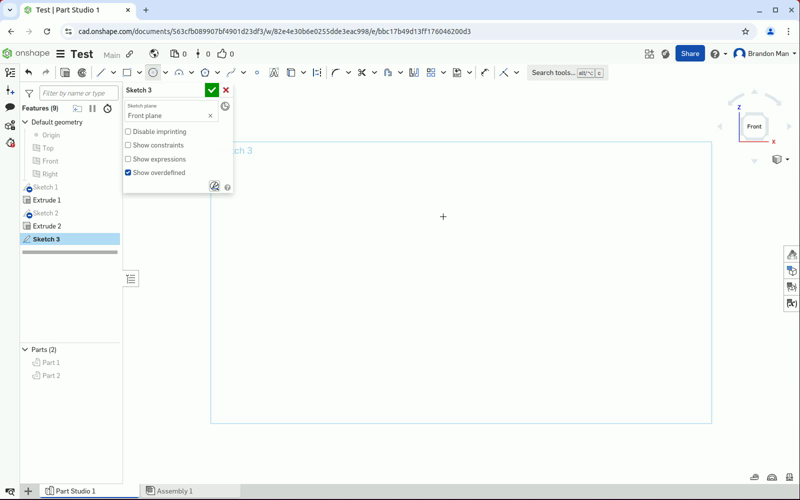
click(443, 216)
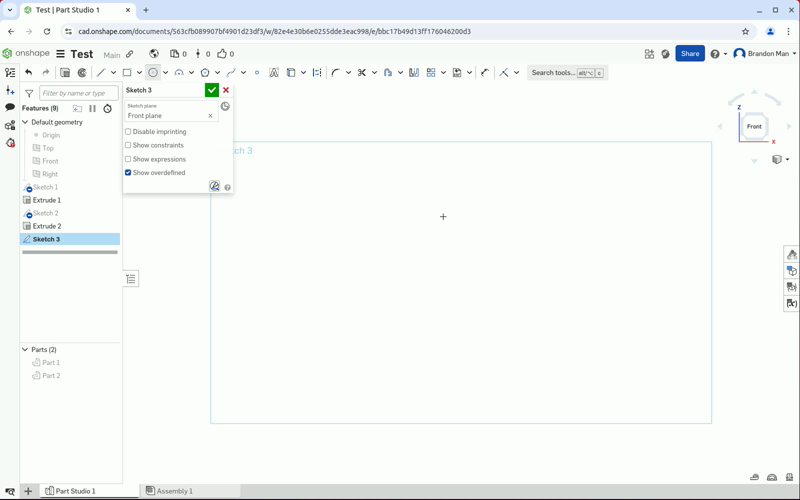
key_up(shift)
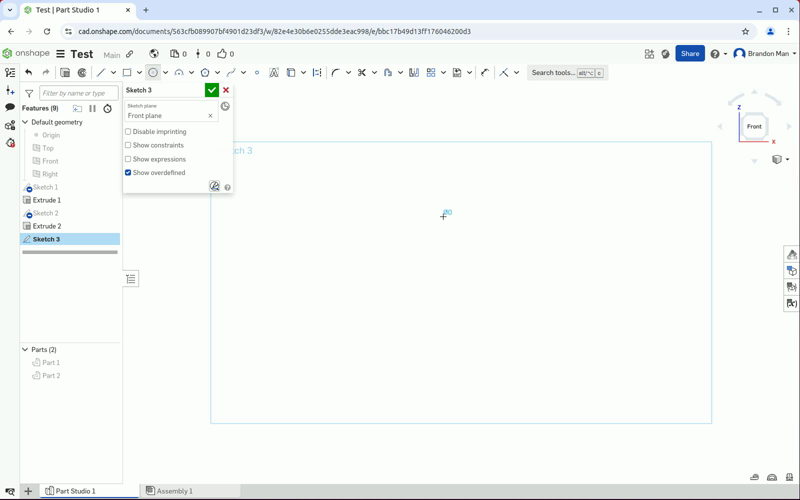
mouse_move(457, 216)
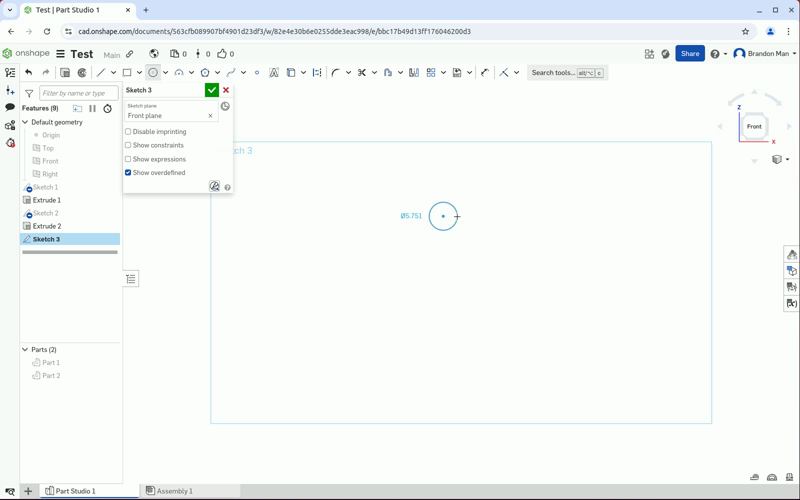
click(457, 216)
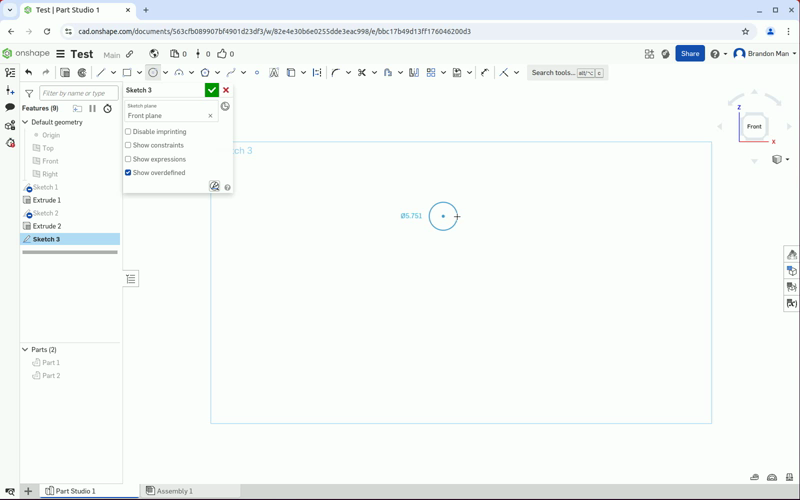
key(esc)
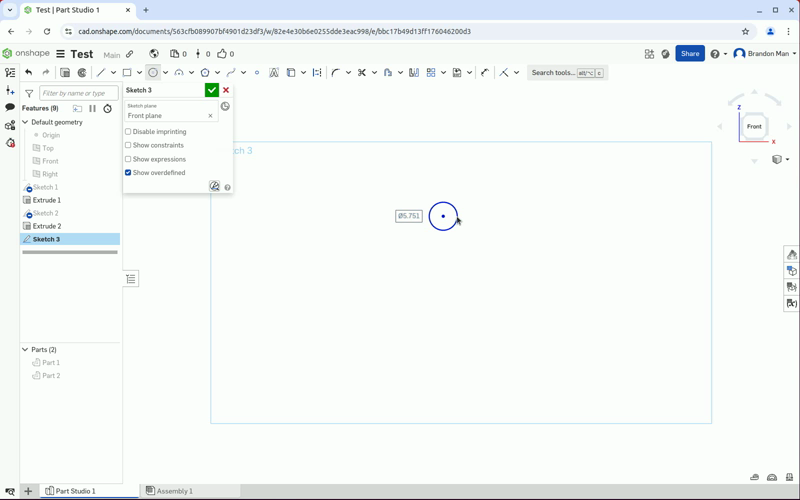
key(c)
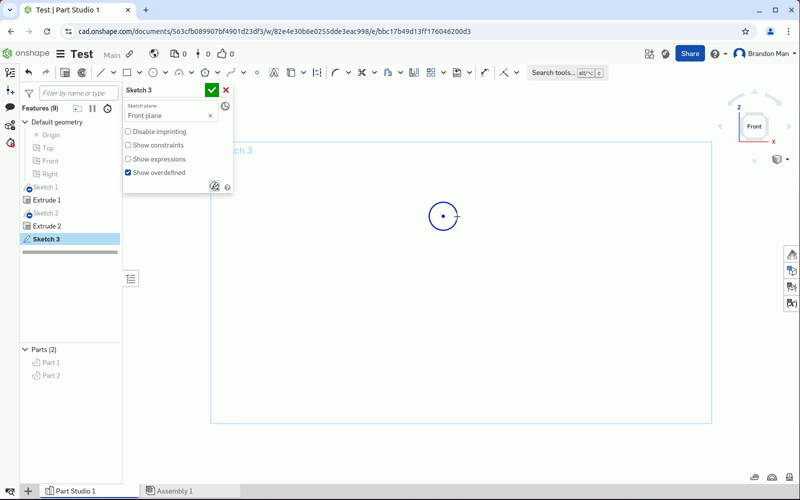
key_down(shift)
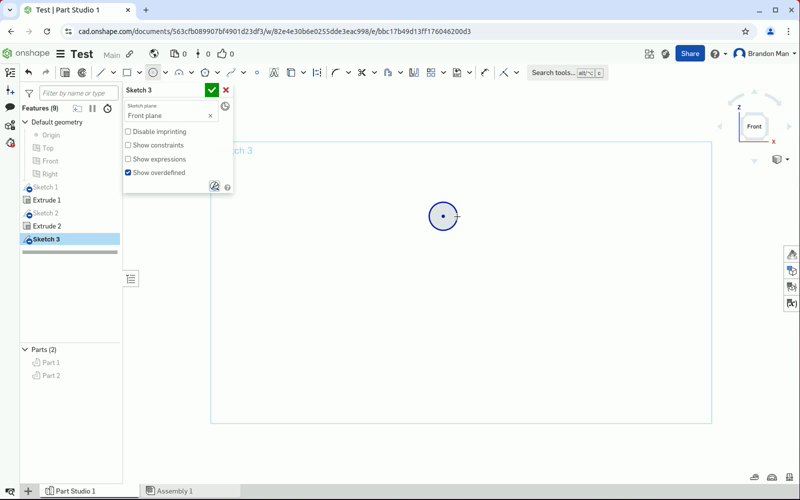
mouse_move(443, 216)
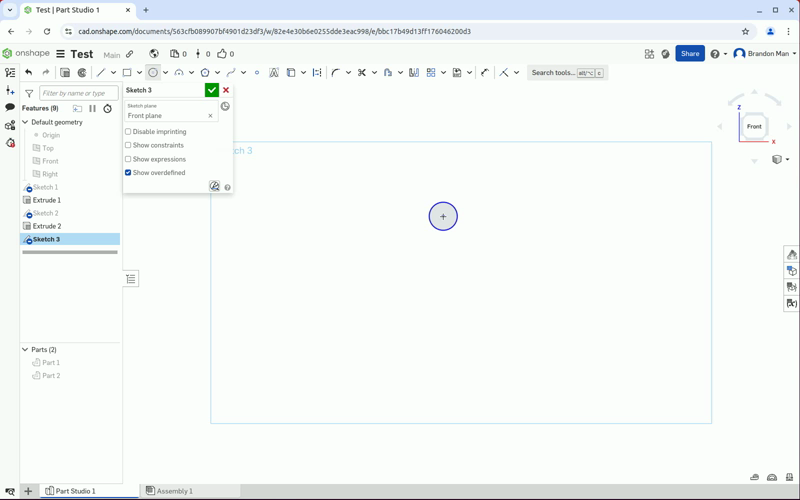
click(443, 216)
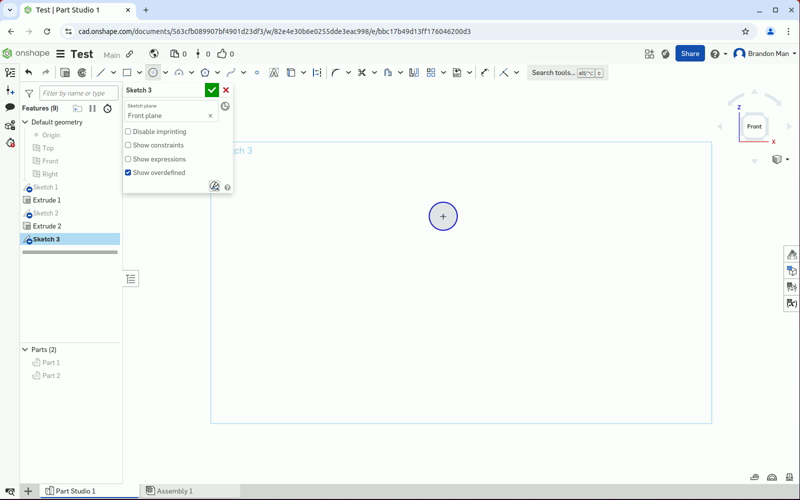
key_up(shift)
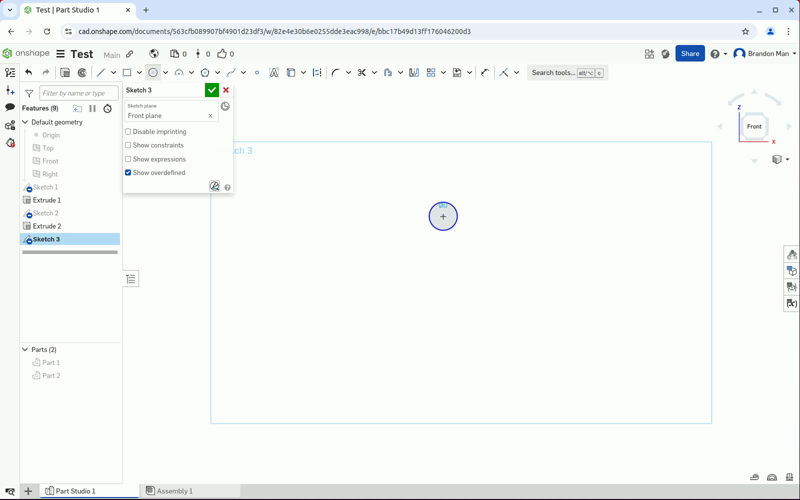
mouse_move(449, 216)
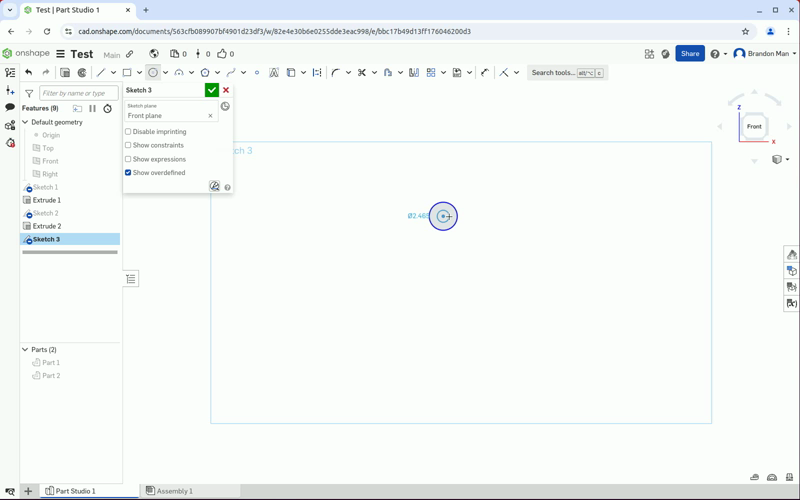
click(449, 216)
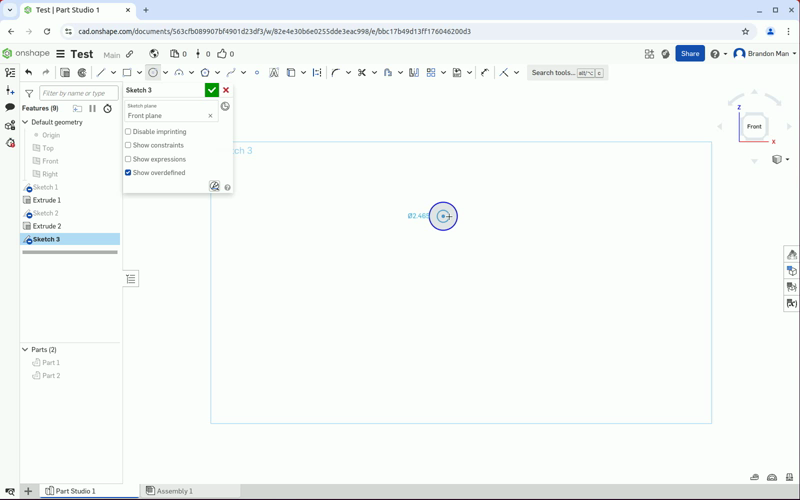
key(esc)
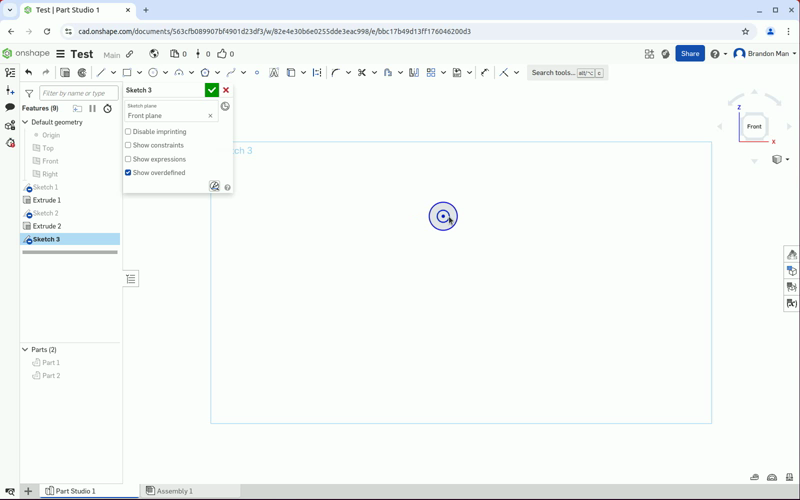
mouse_move(453, 207)
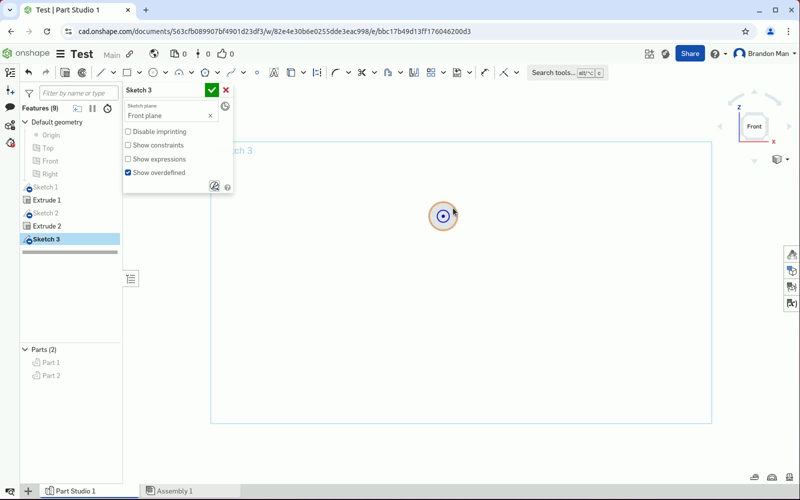
scroll(6)
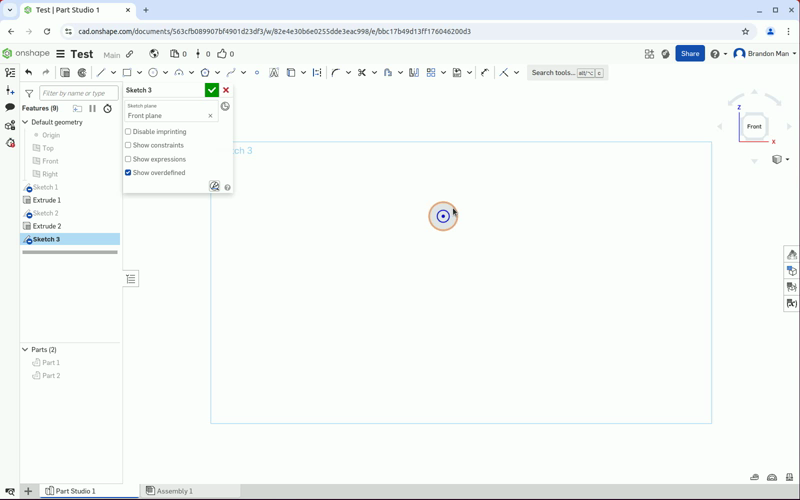
scroll(6)
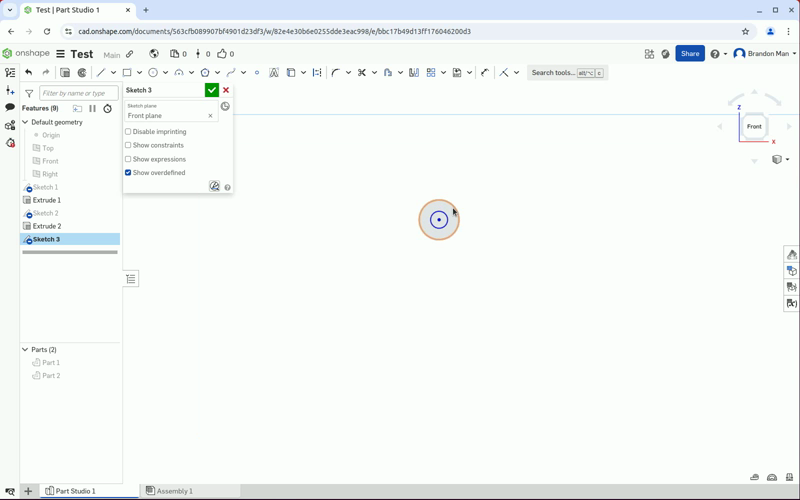
scroll(6)
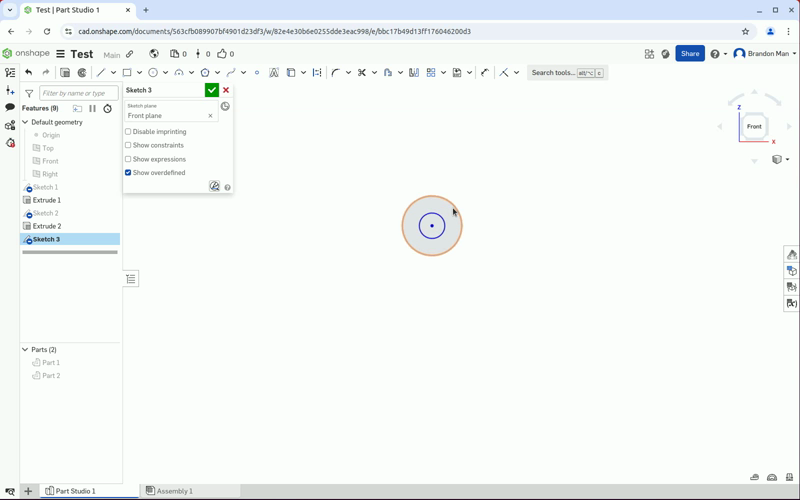
scroll(6)
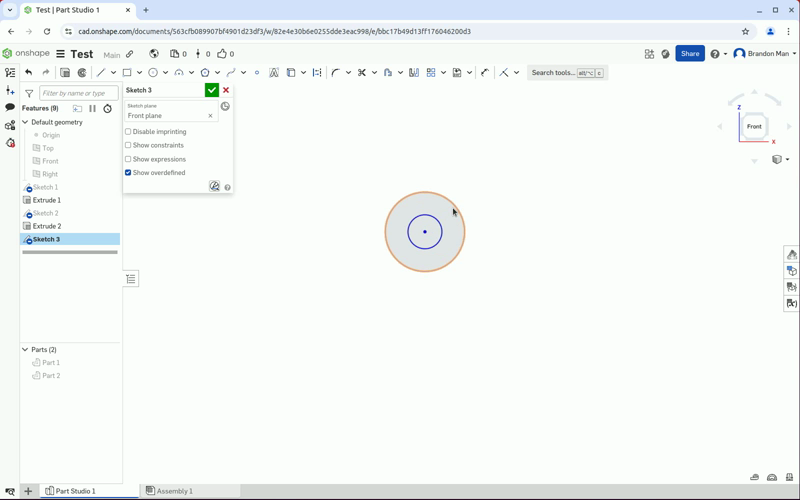
scroll(6)
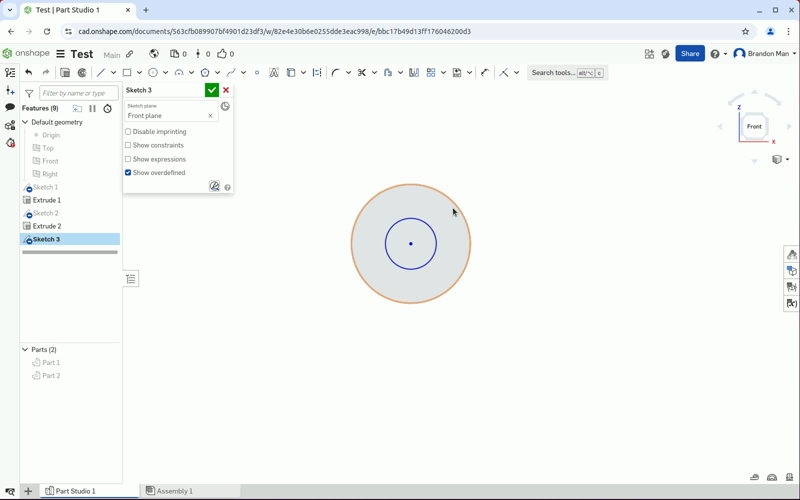
scroll(6)
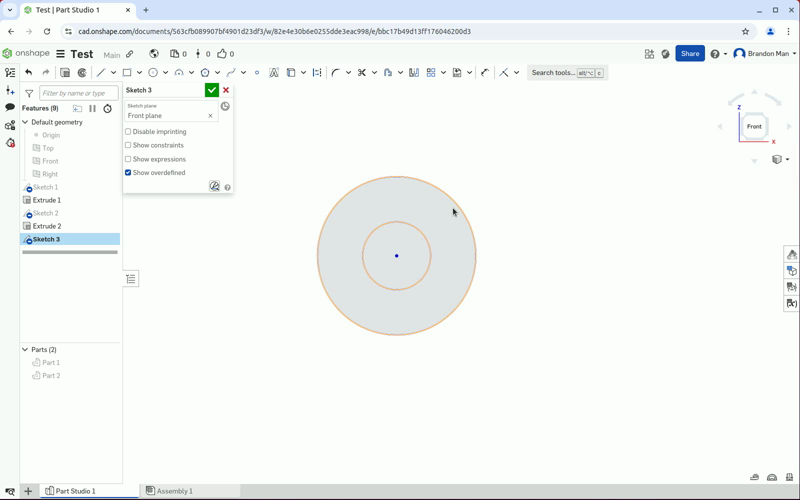
scroll(6)
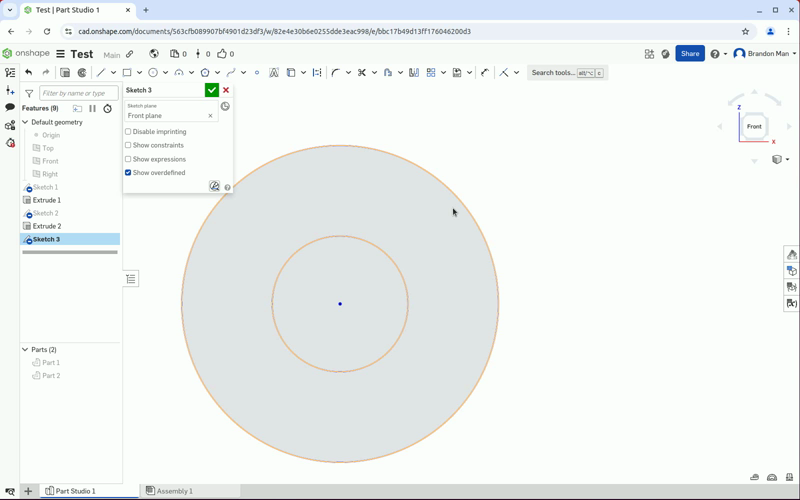
click(453, 207)
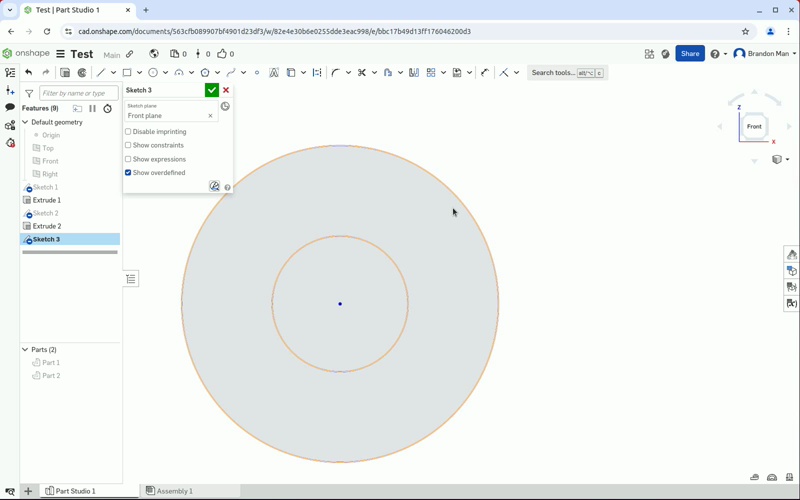
scroll(-6)
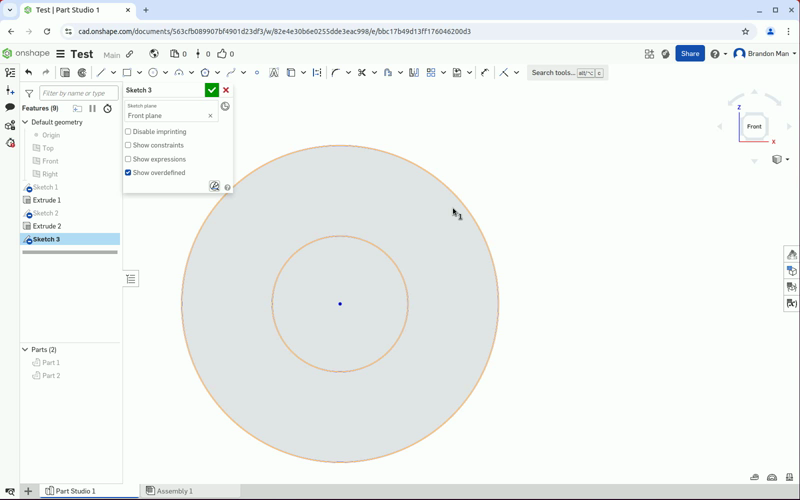
scroll(-6)
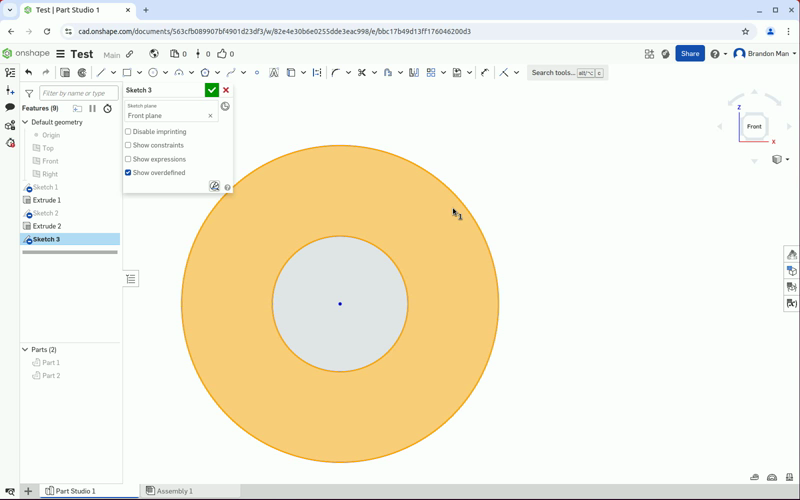
scroll(-6)
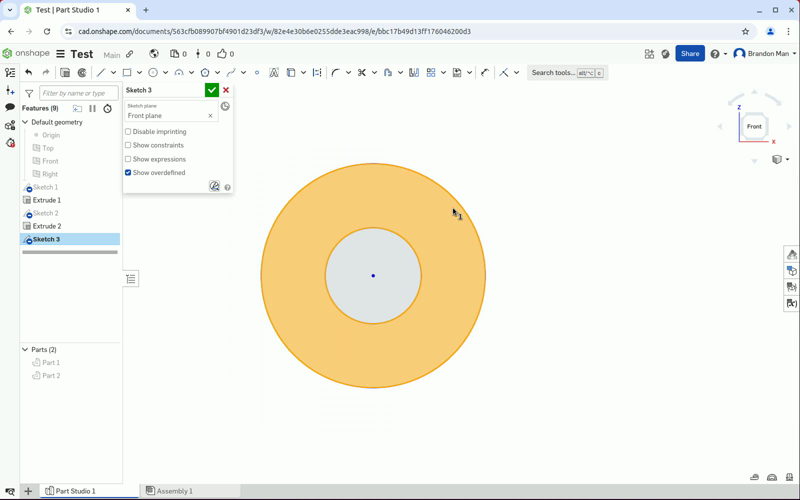
scroll(-6)
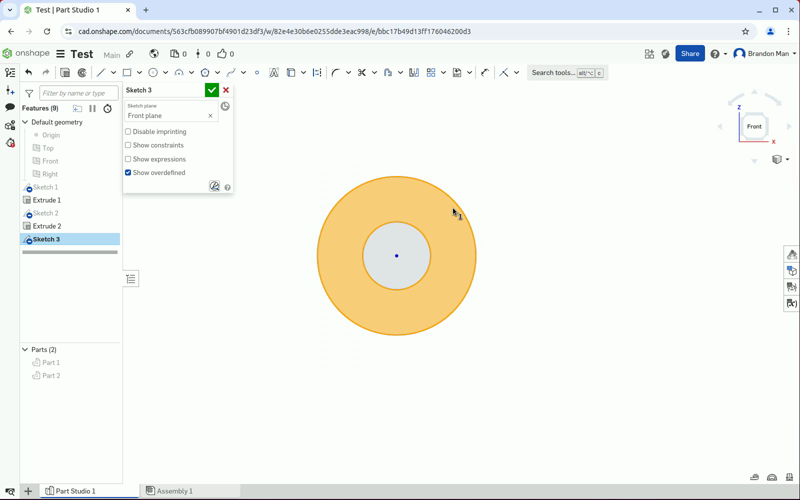
scroll(-6)
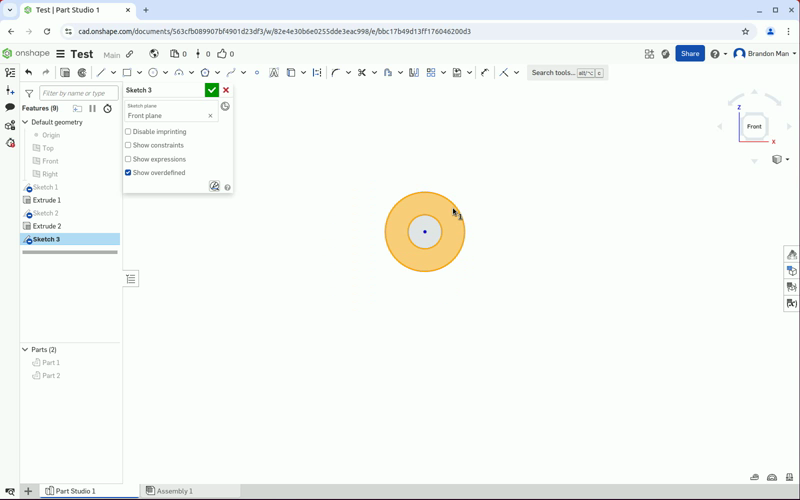
scroll(-6)
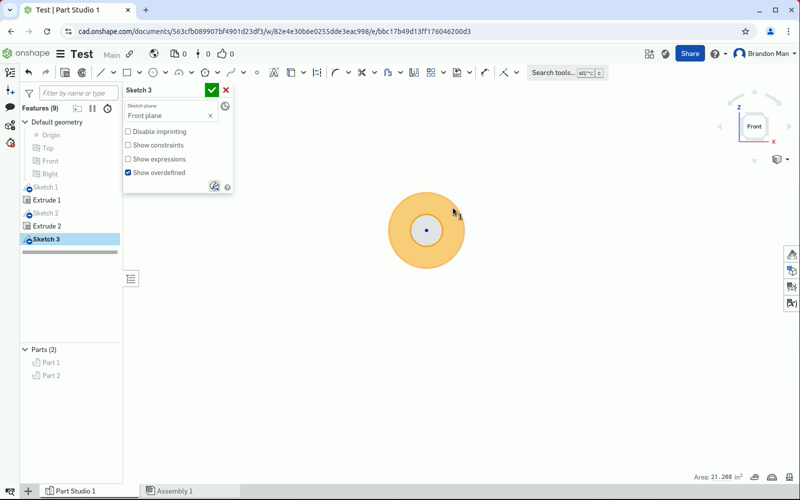
scroll(-6)
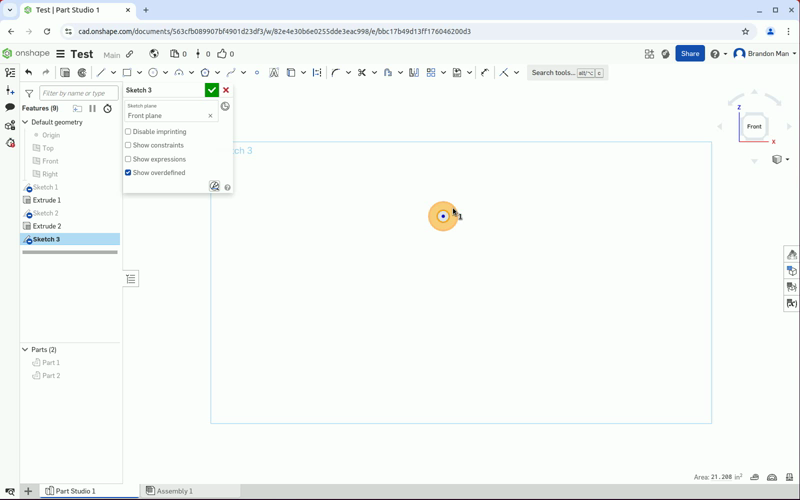
mouse_move(73, 352)
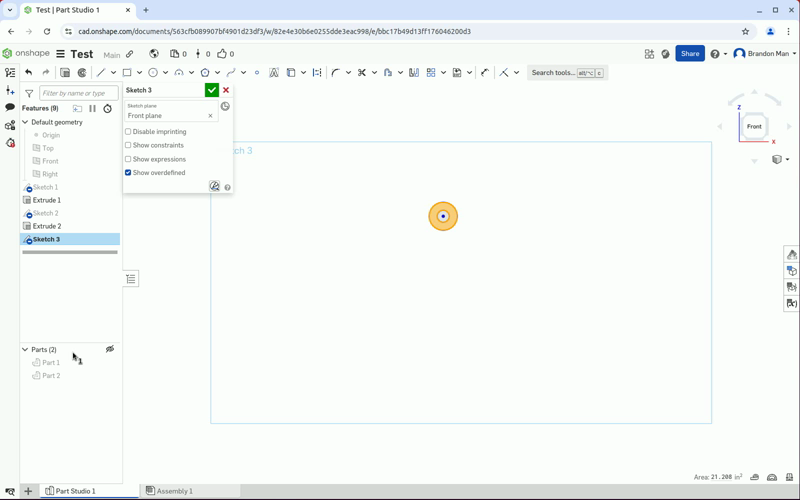
key(shift+y)
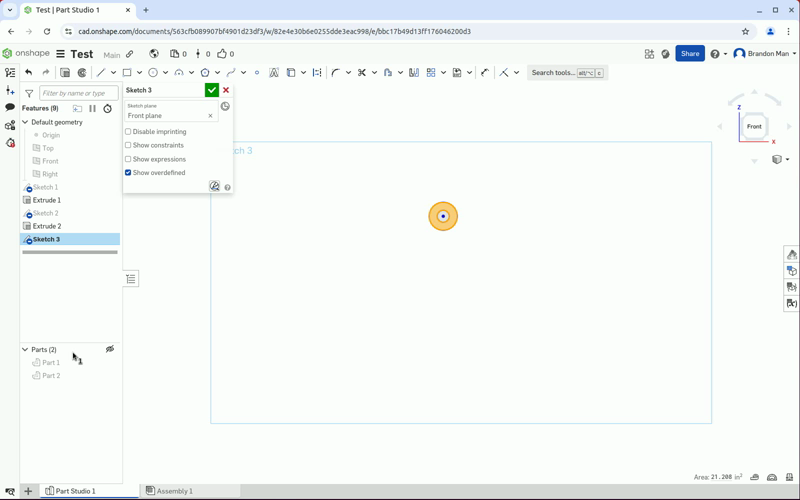
key(shift+e)
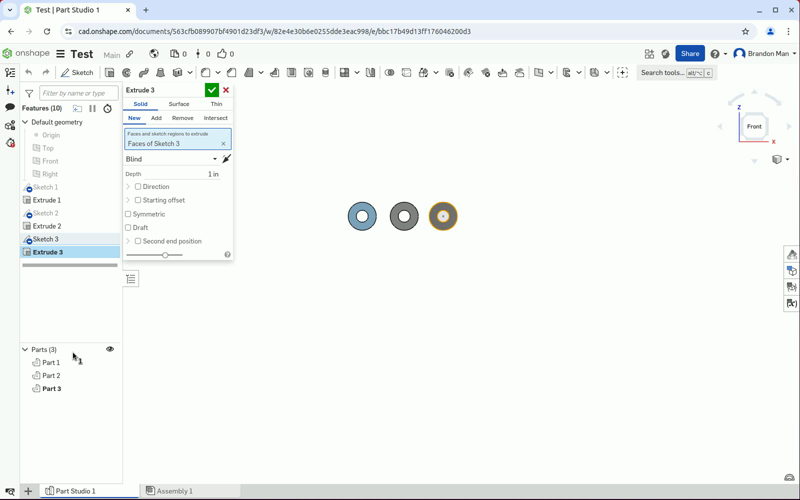
mouse_move(143, 106)
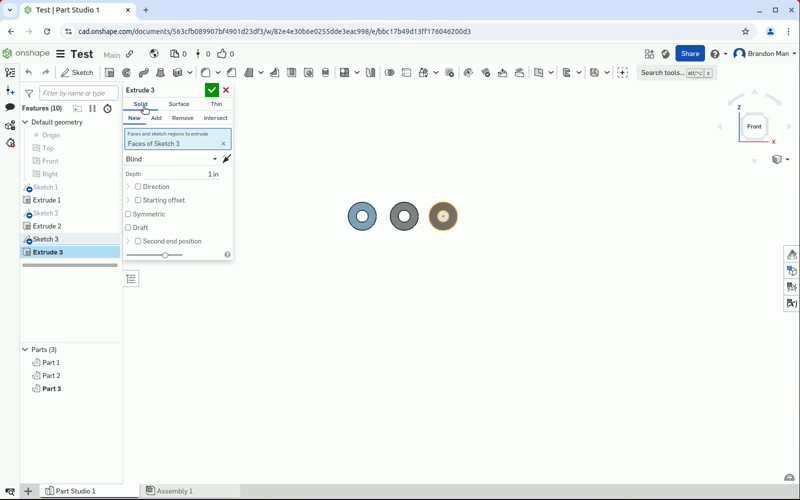
click(143, 106)
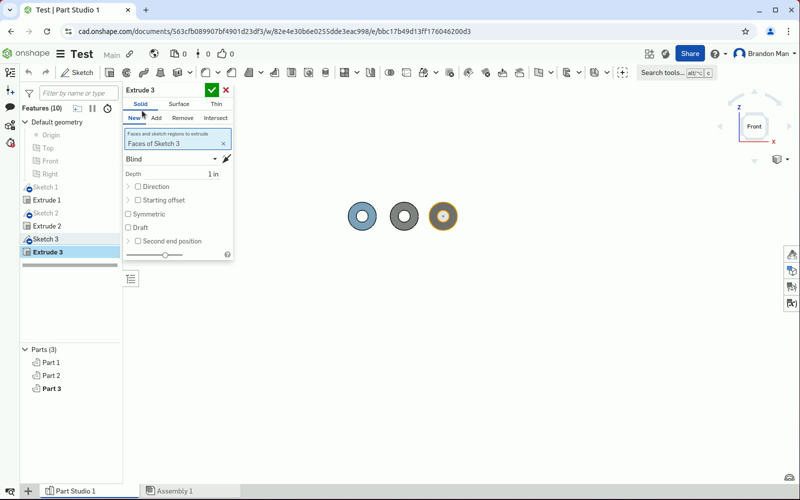
mouse_move(137, 120)
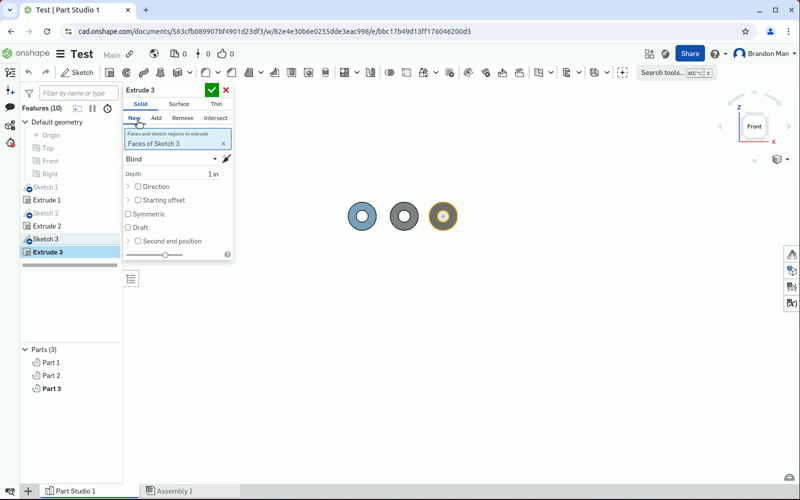
click(137, 120)
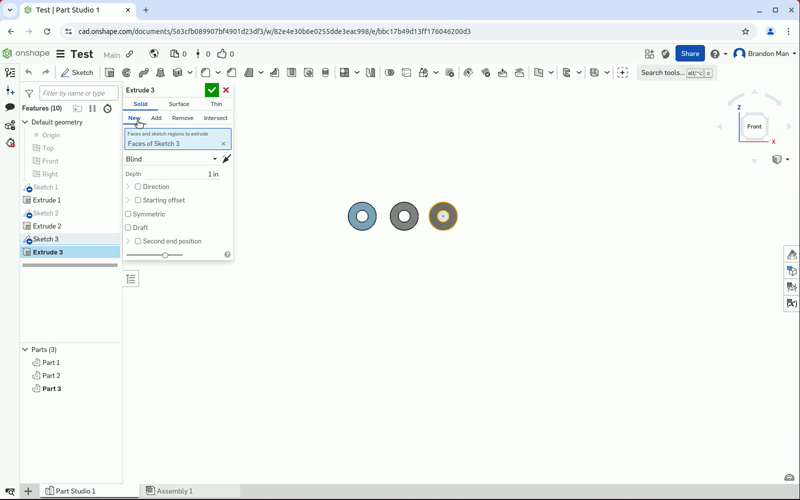
key(tab, 4)
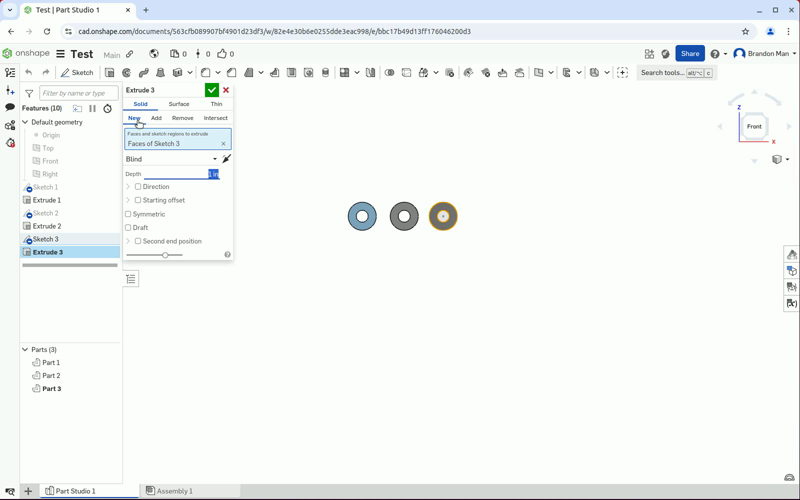
text(2.407)
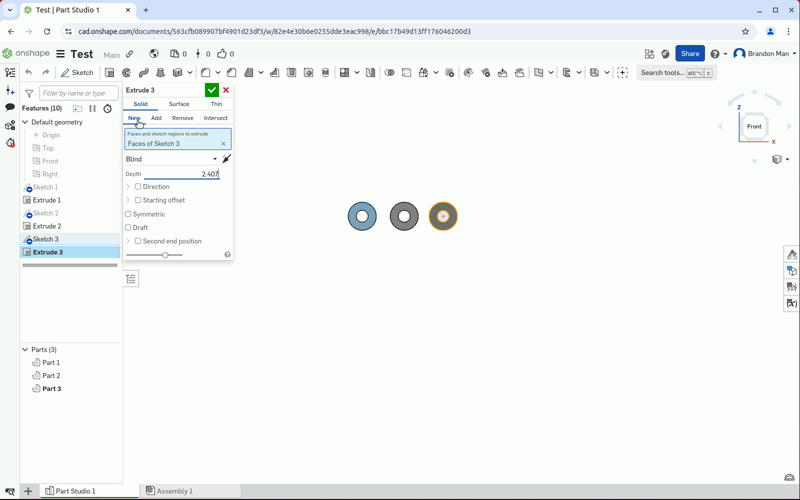
key(enter)
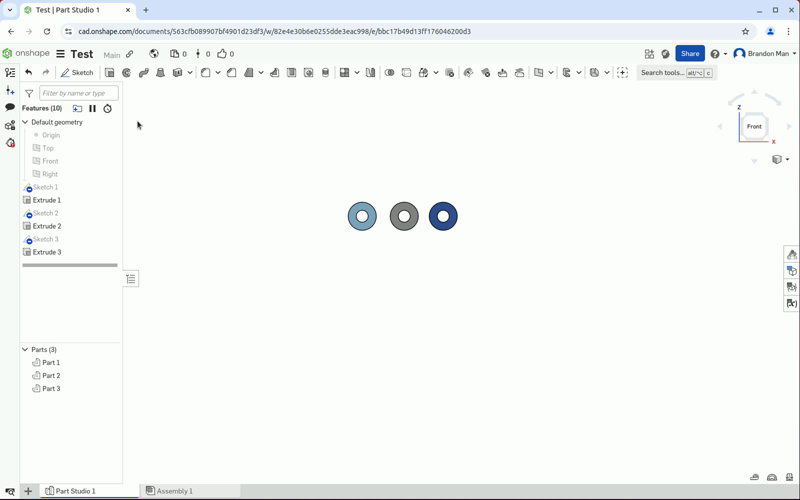
key(shift+h)
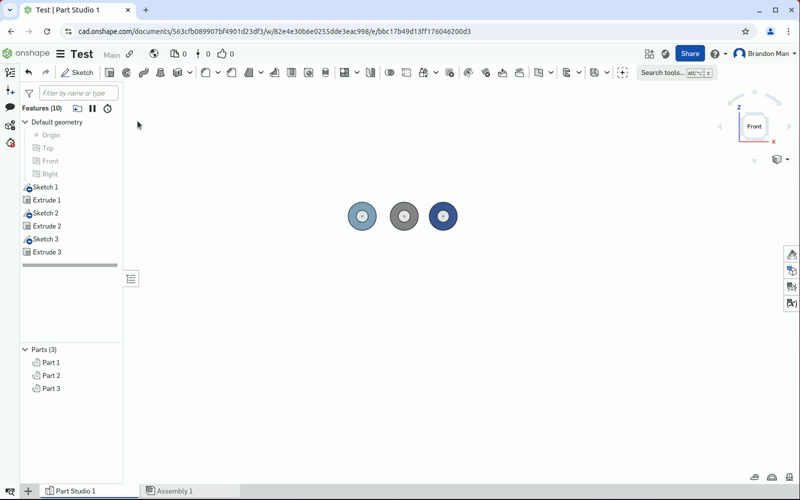
key(shift+h)
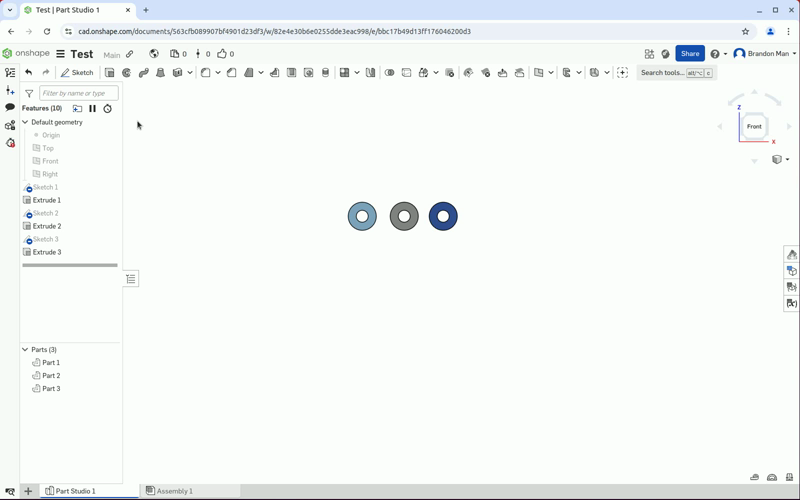
mouse_move(73, 189)
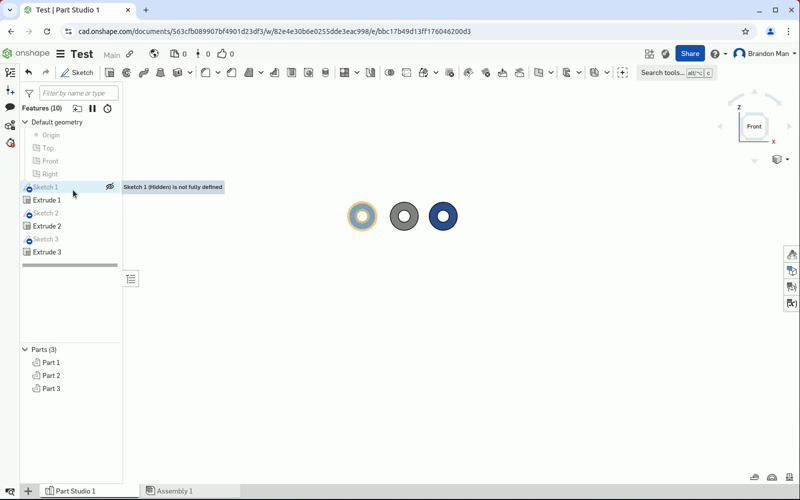
click(73, 189)
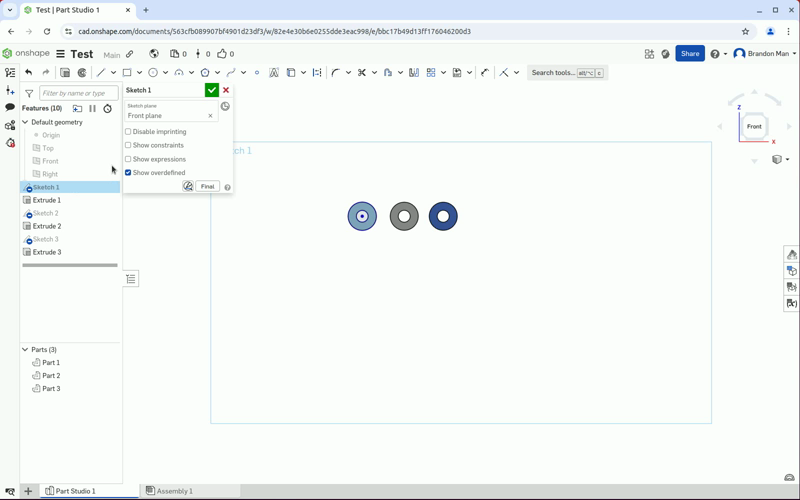
mouse_move(229, 92)
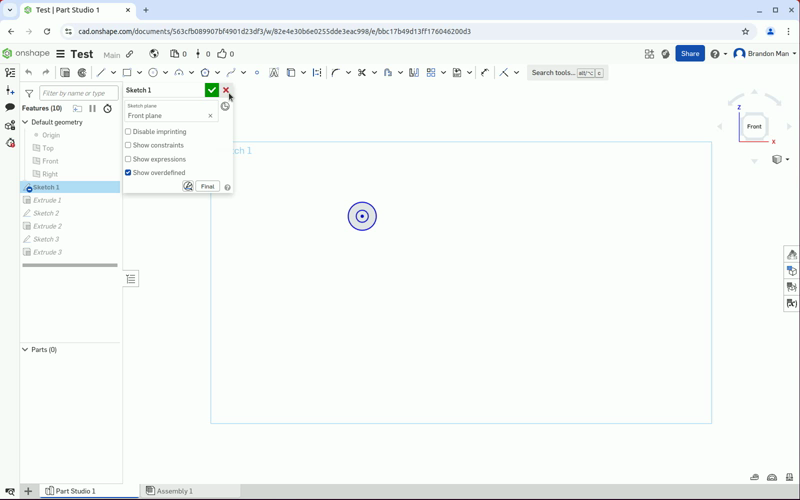
click(229, 92)
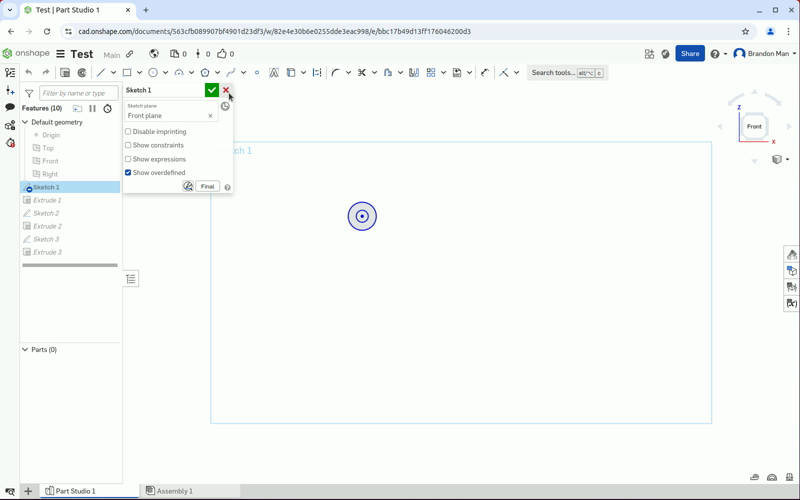
key(shift+s)
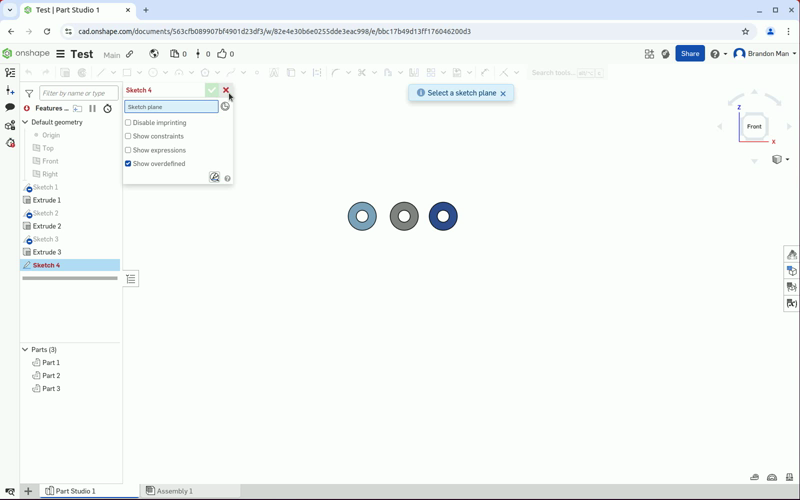
mouse_move(73, 163)
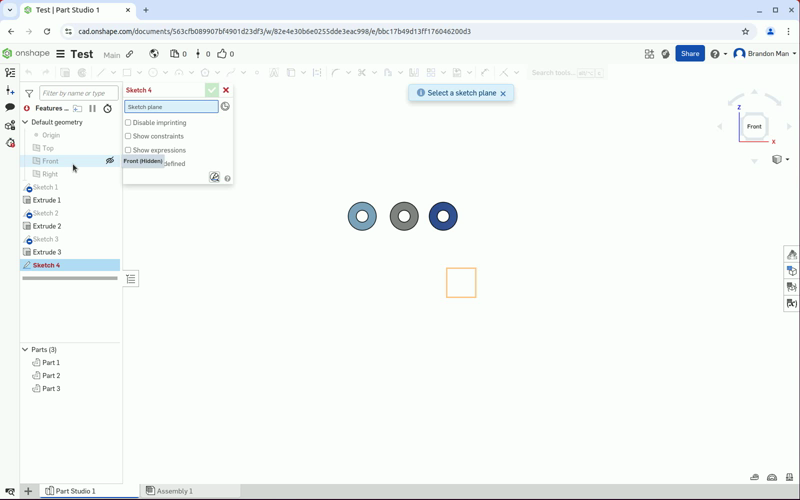
click(73, 163)
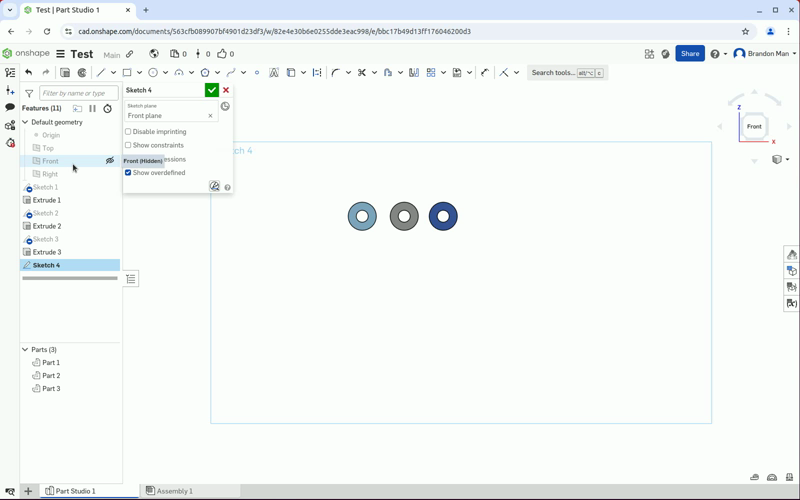
mouse_move(73, 352)
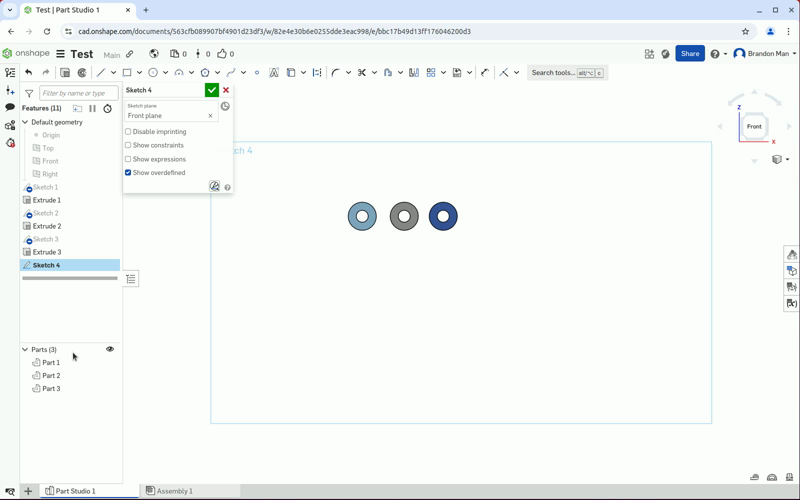
key(y)
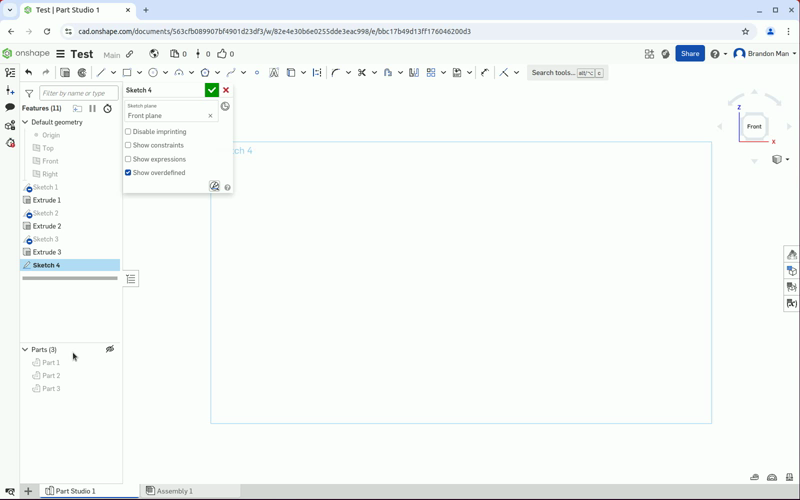
key(c)
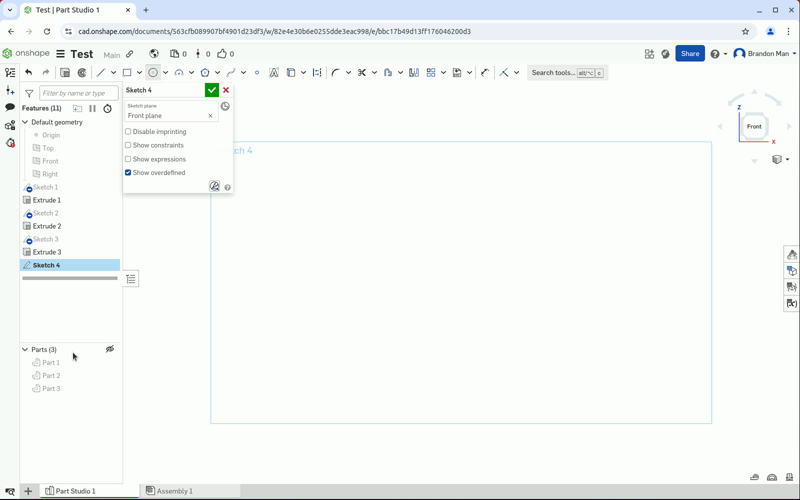
key_down(shift)
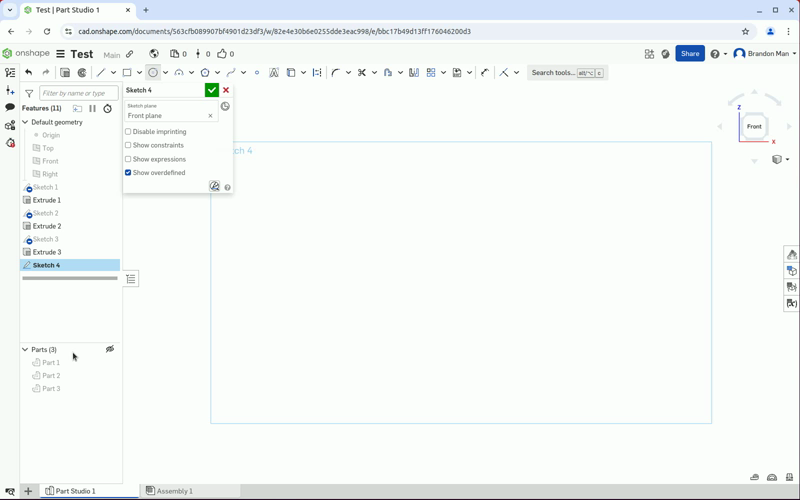
mouse_move(362, 253)
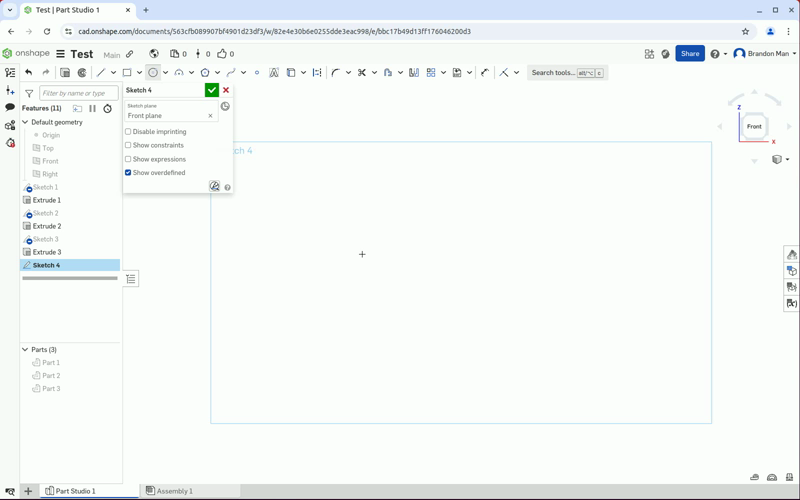
click(362, 253)
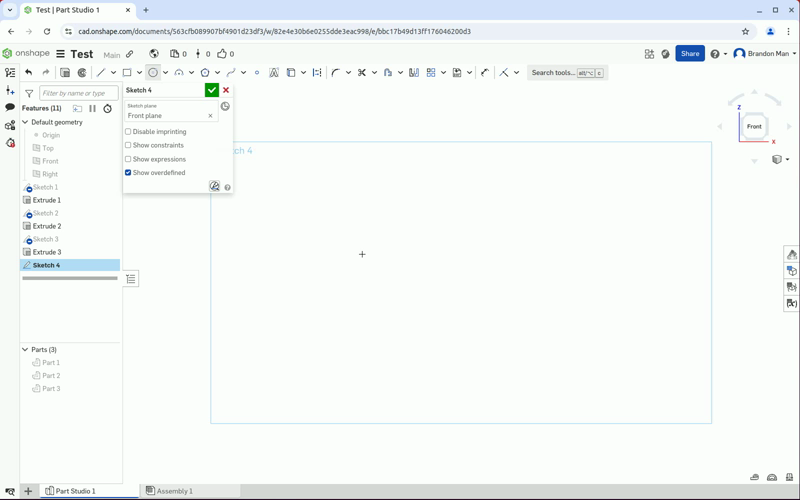
key_up(shift)
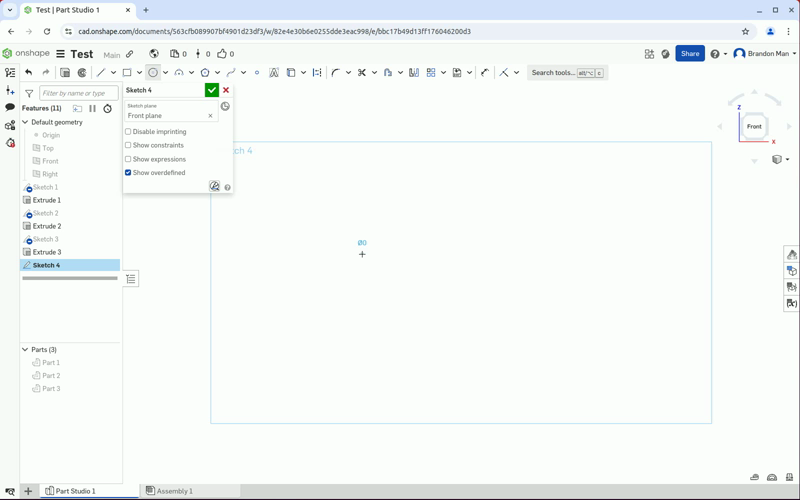
mouse_move(376, 253)
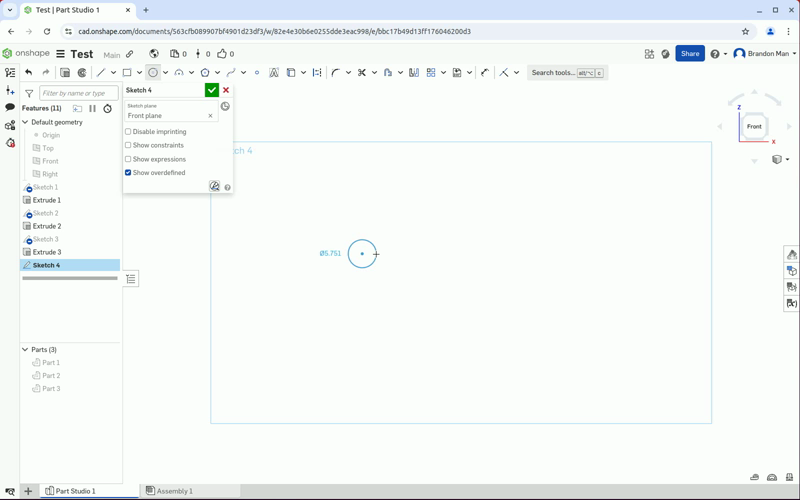
click(376, 253)
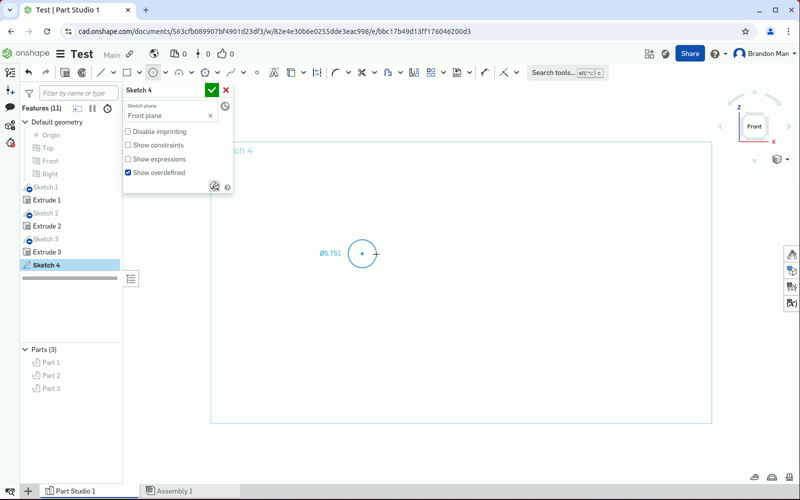
key(esc)
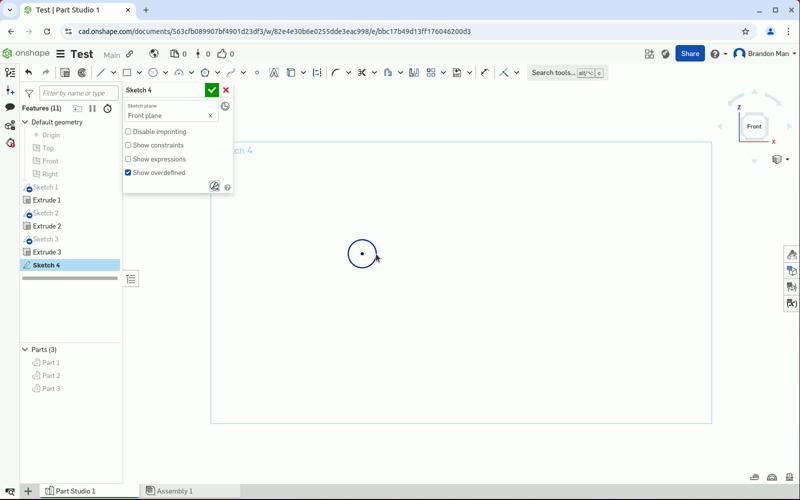
key(c)
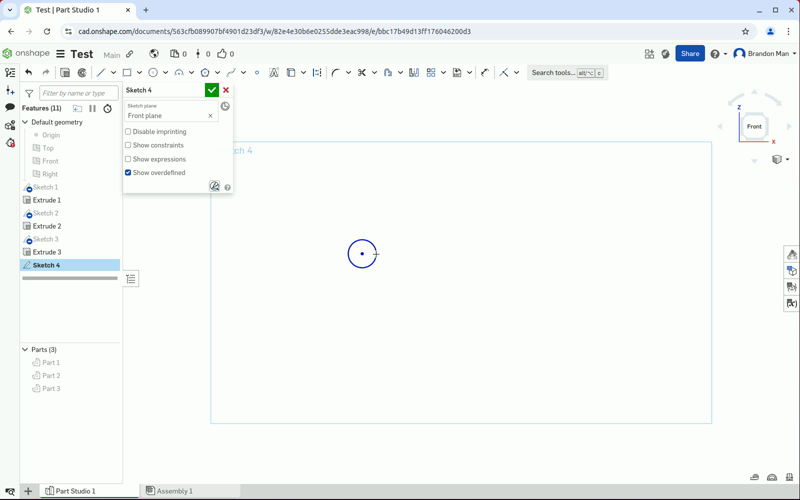
key_down(shift)
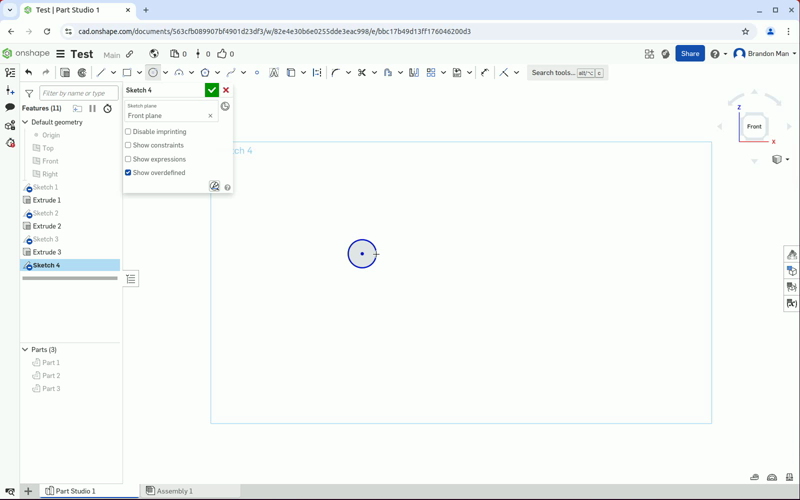
mouse_move(362, 253)
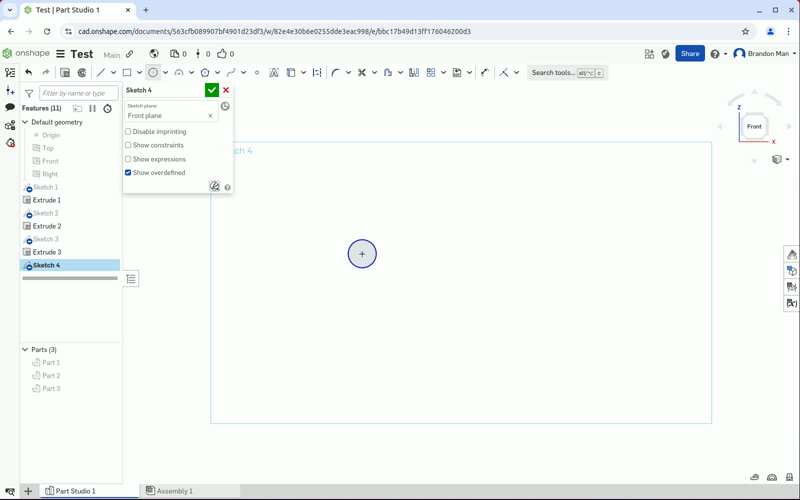
click(362, 253)
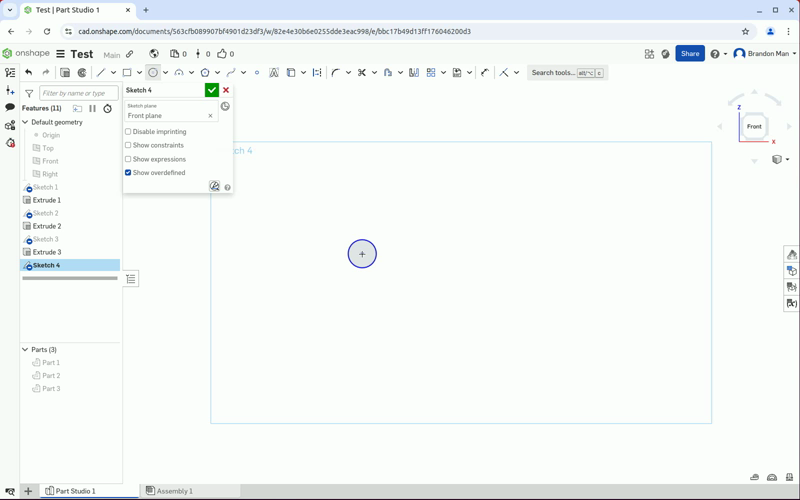
key_up(shift)
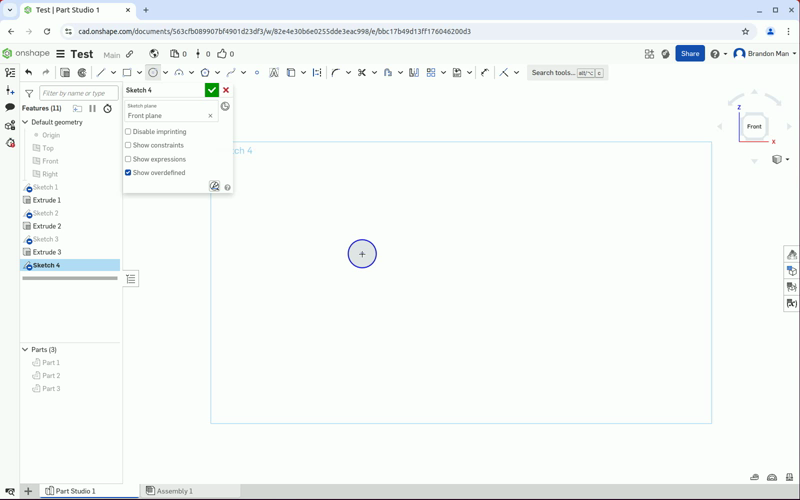
mouse_move(368, 253)
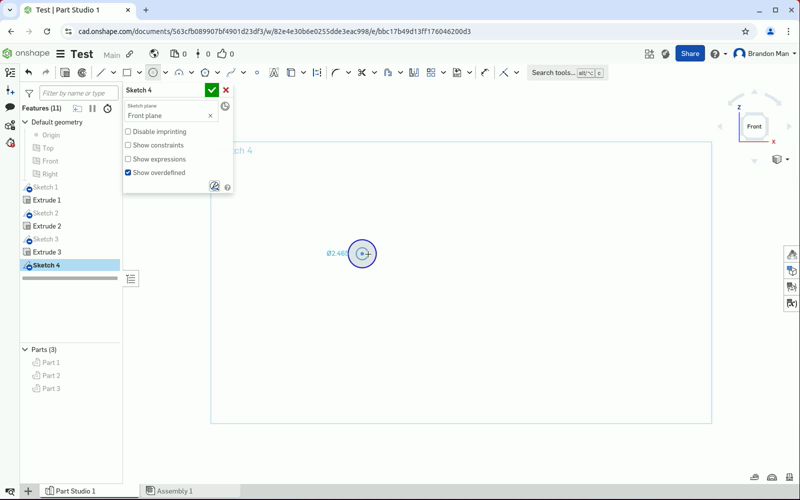
click(368, 253)
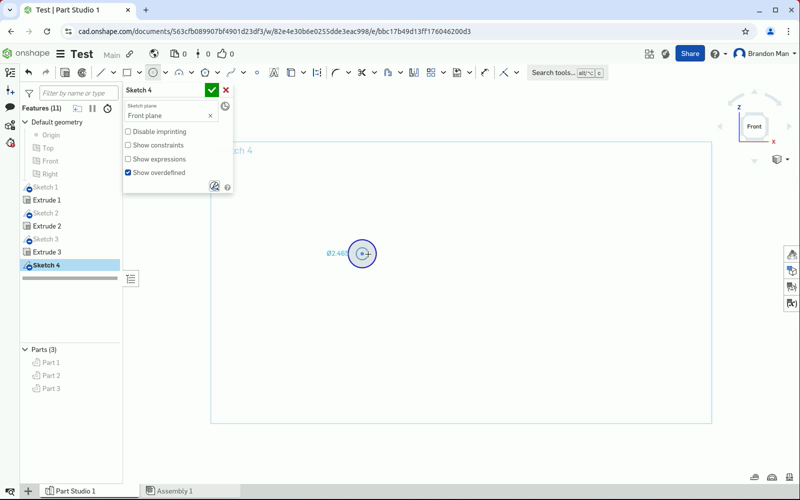
key(esc)
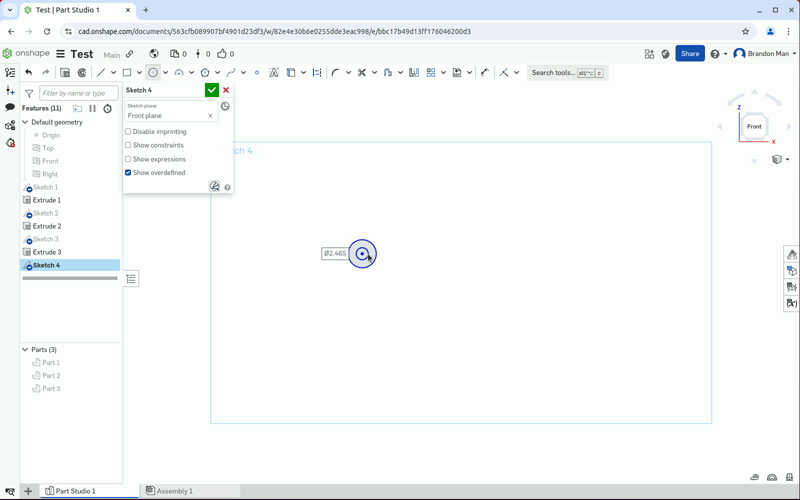
mouse_move(364, 262)
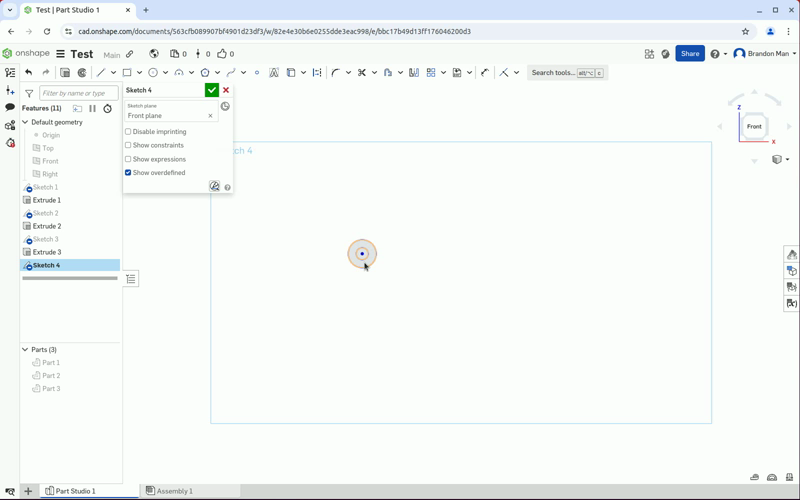
scroll(6)
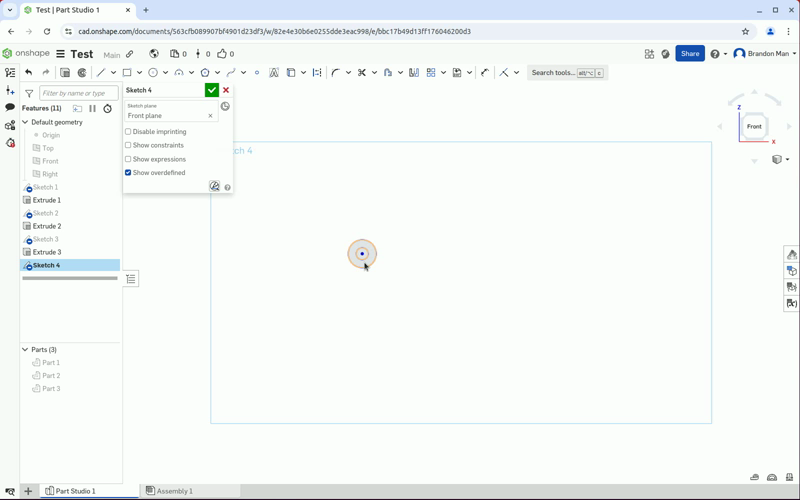
scroll(6)
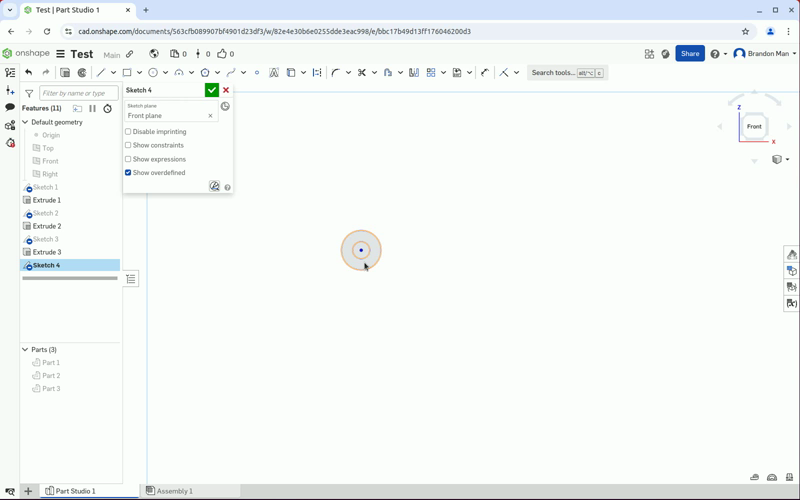
scroll(6)
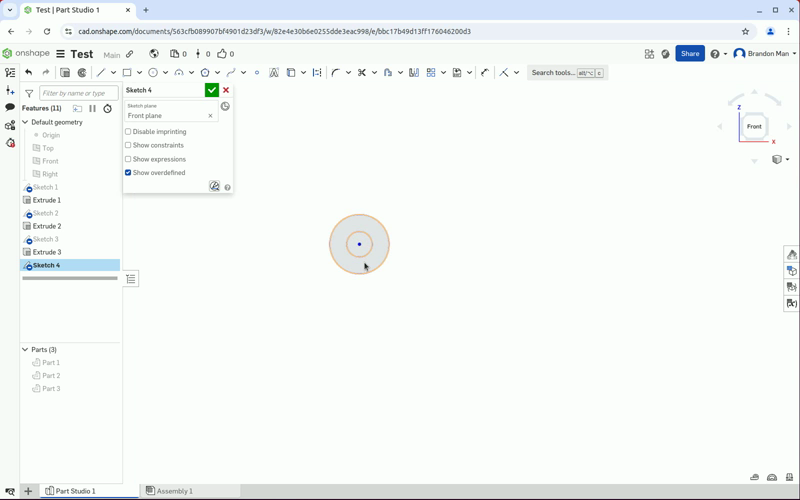
scroll(6)
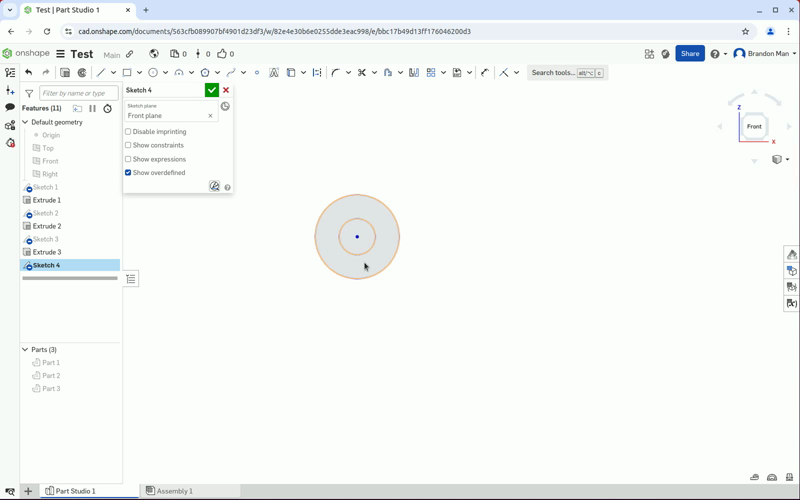
scroll(6)
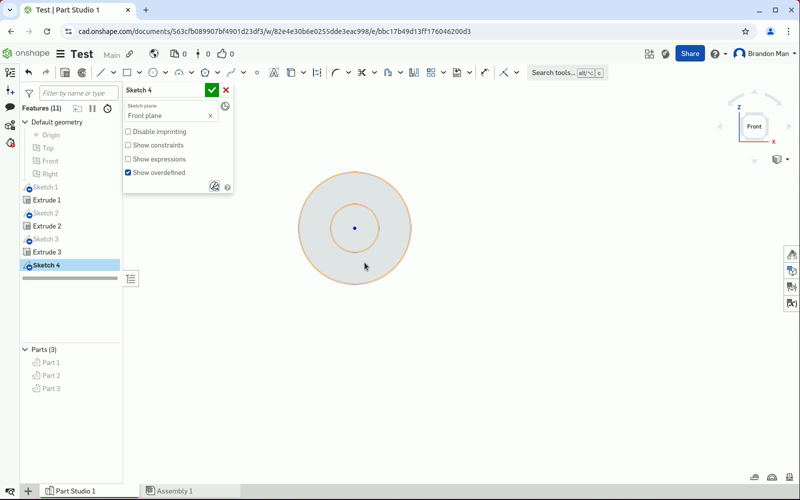
scroll(6)
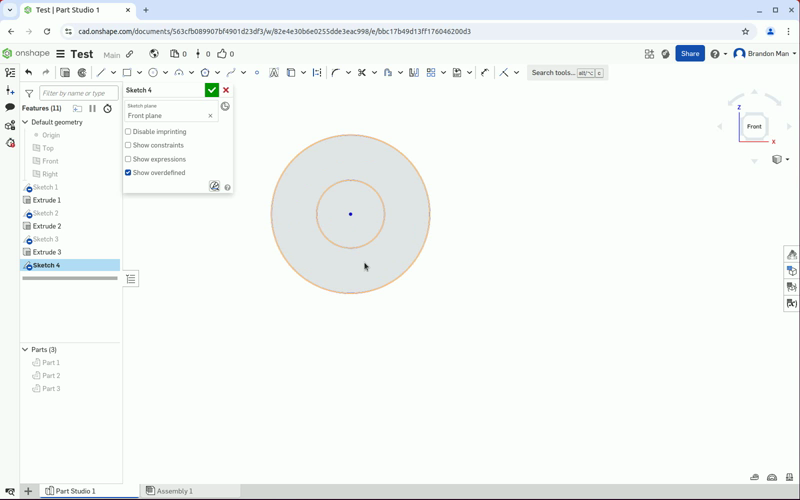
scroll(6)
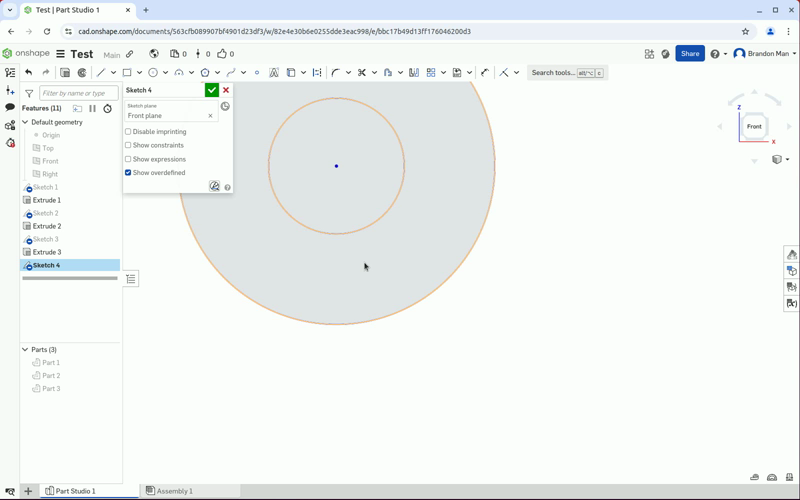
click(364, 262)
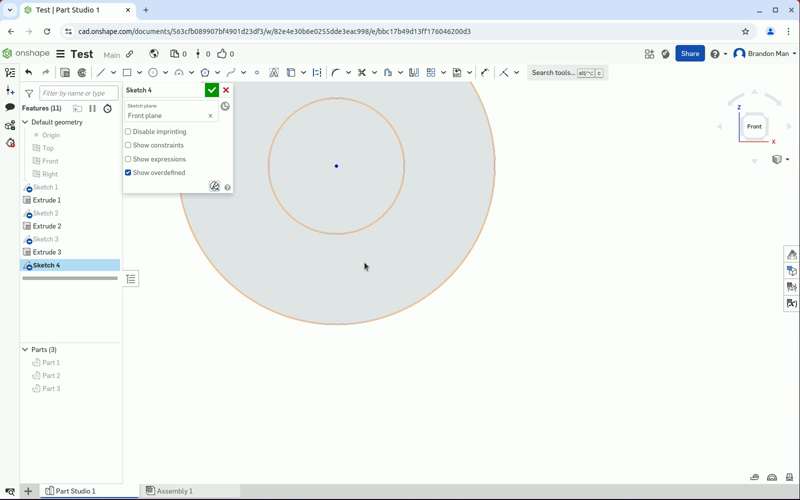
scroll(-6)
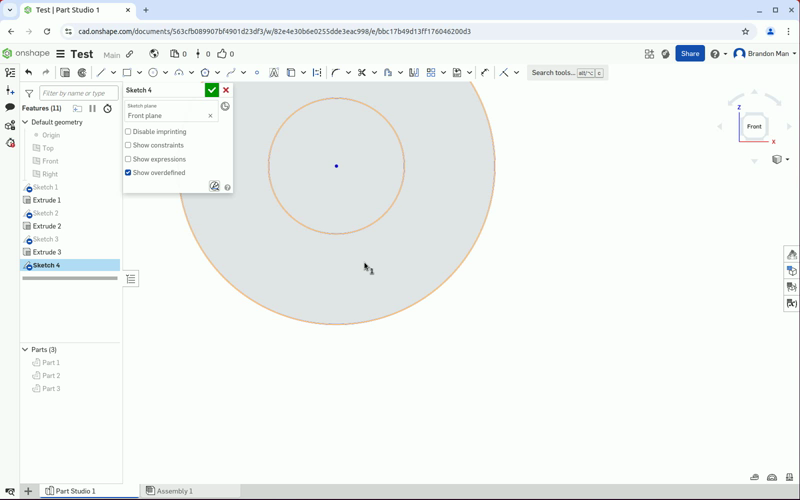
scroll(-6)
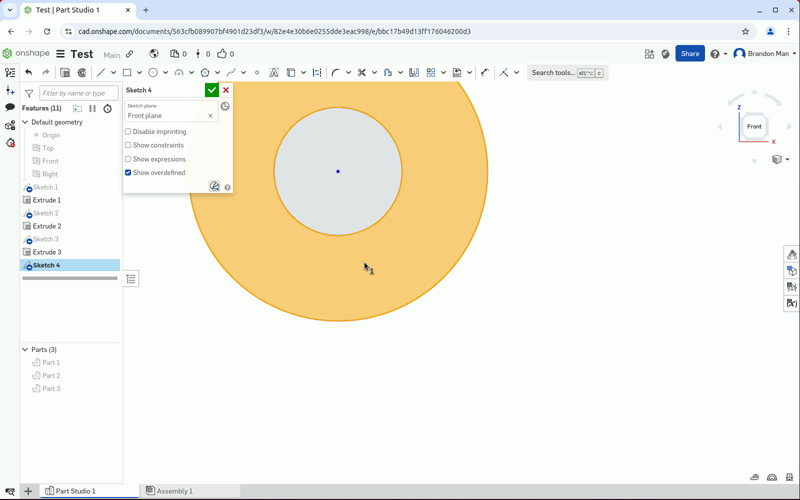
scroll(-6)
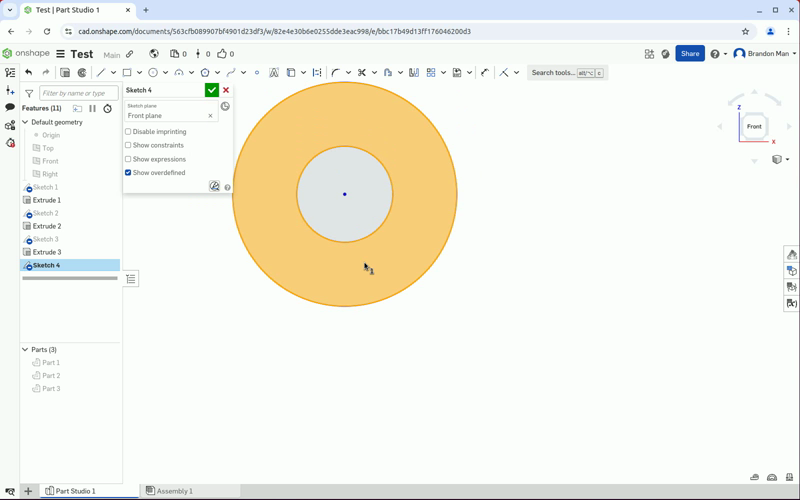
scroll(-6)
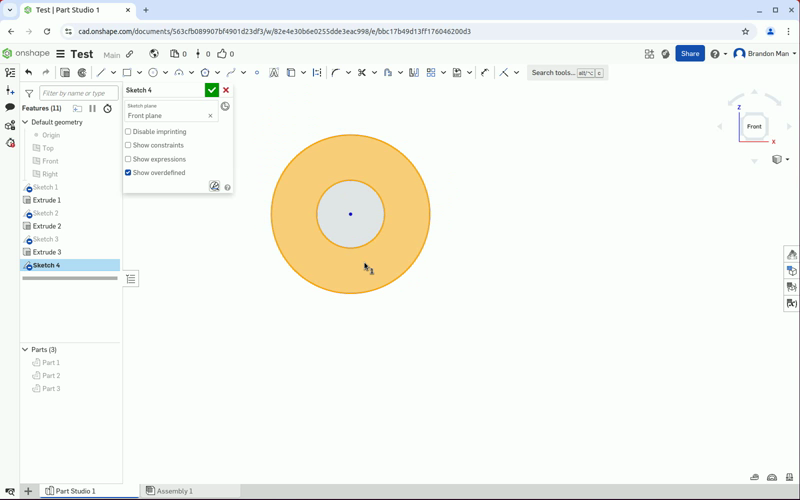
scroll(-6)
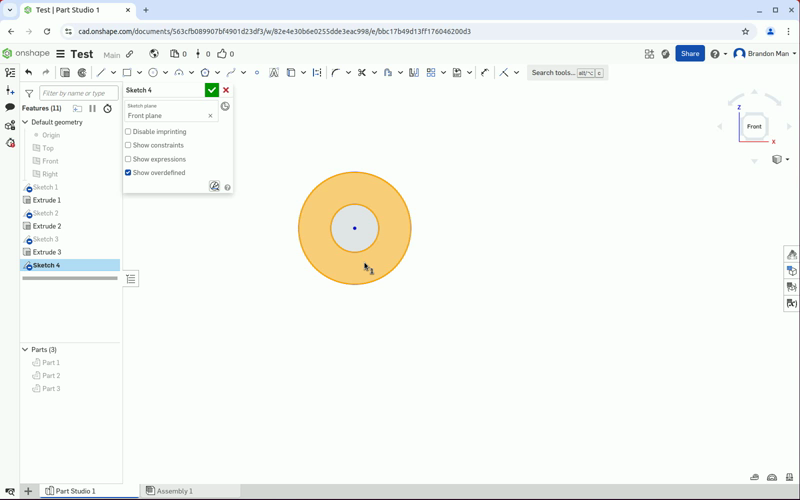
scroll(-6)
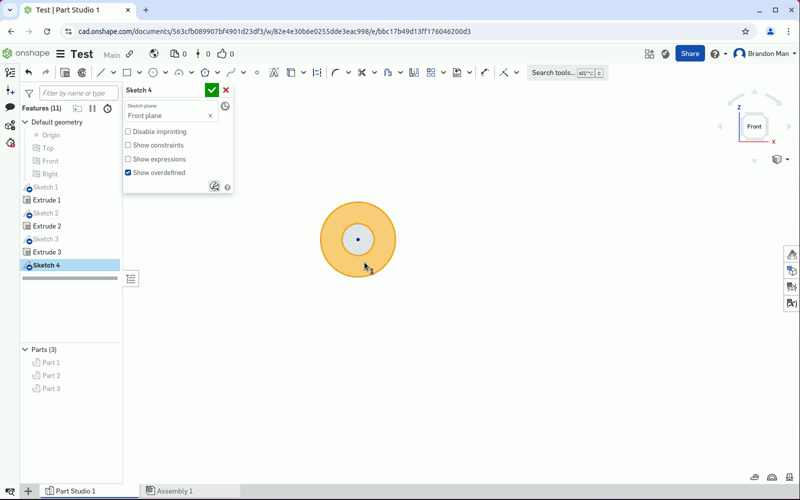
scroll(-6)
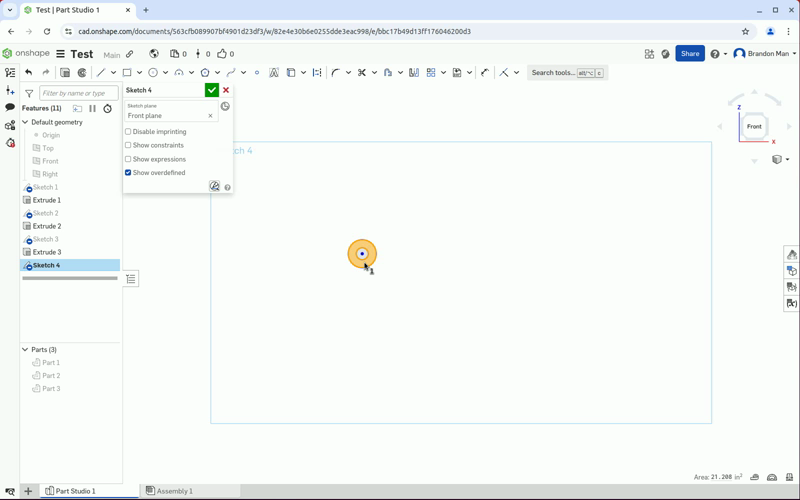
mouse_move(73, 352)
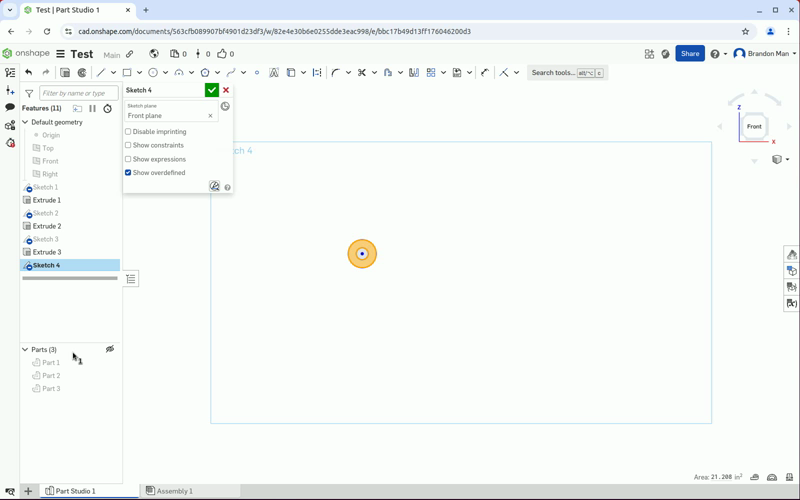
key(shift+y)
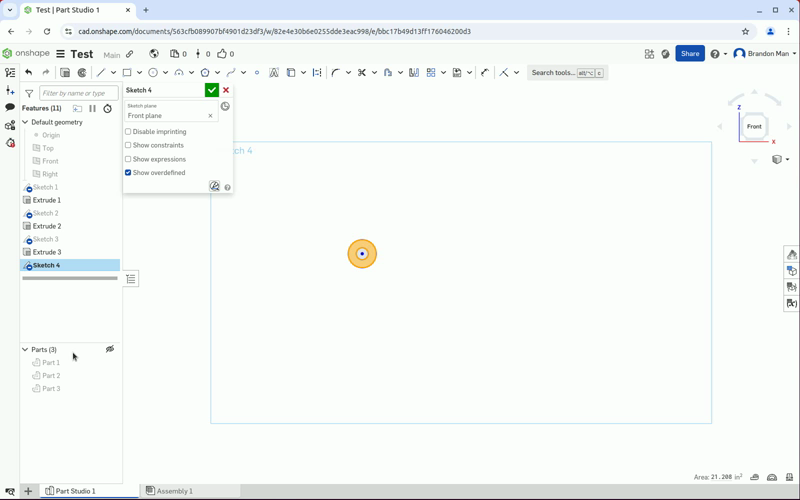
key(shift+e)
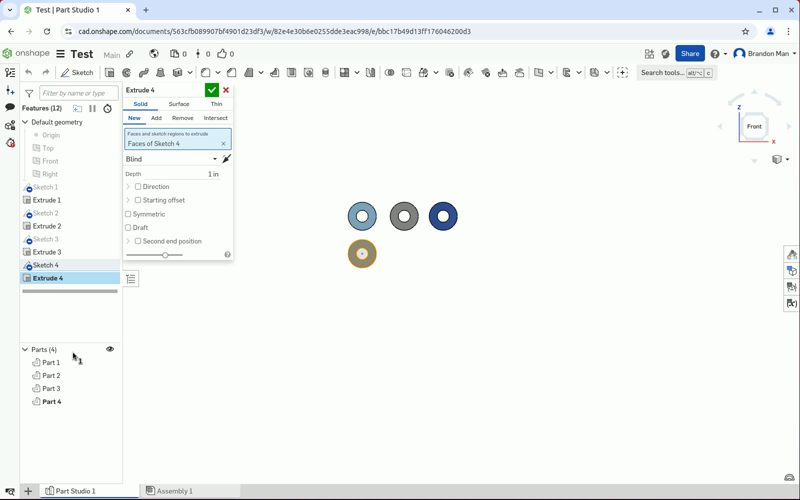
mouse_move(143, 106)
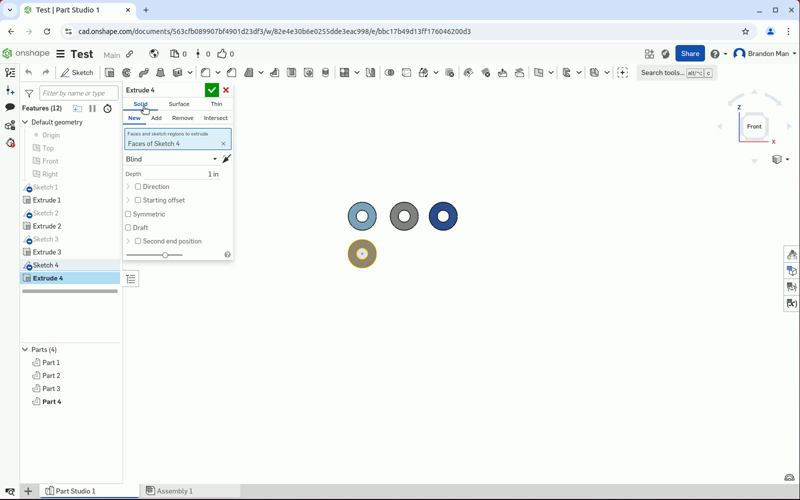
click(143, 106)
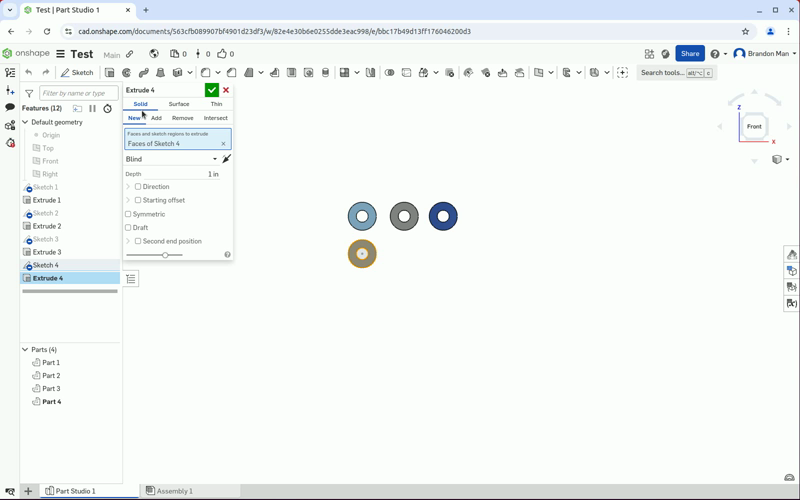
mouse_move(137, 120)
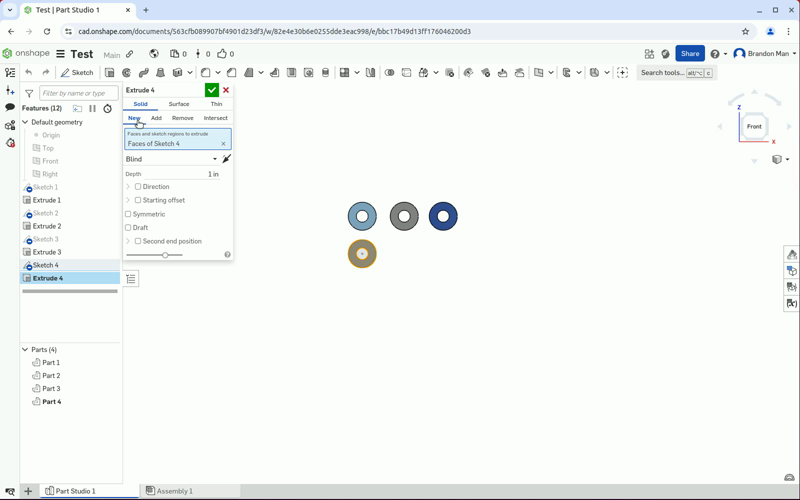
click(137, 120)
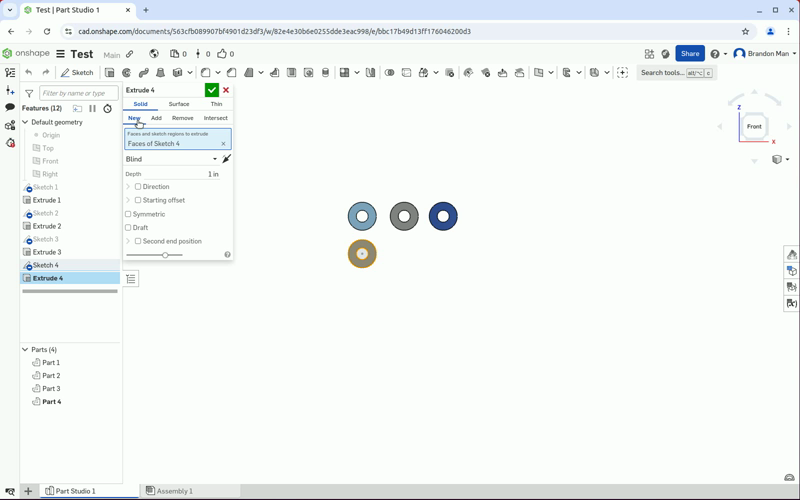
key(tab, 4)
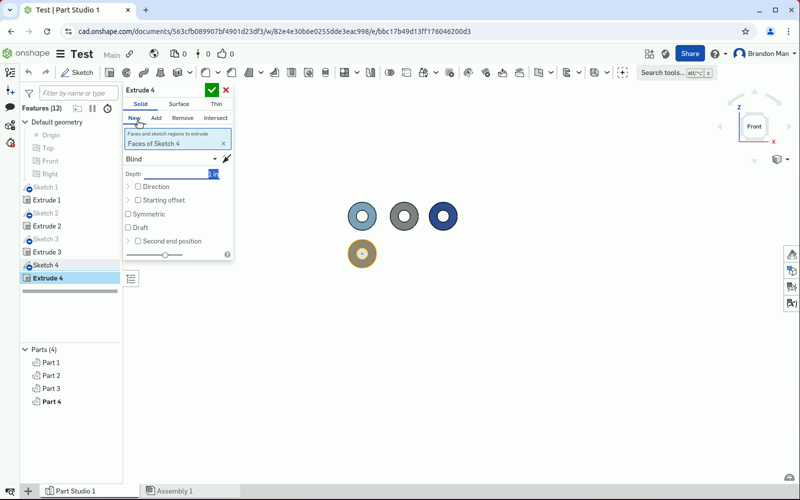
text(2.407)
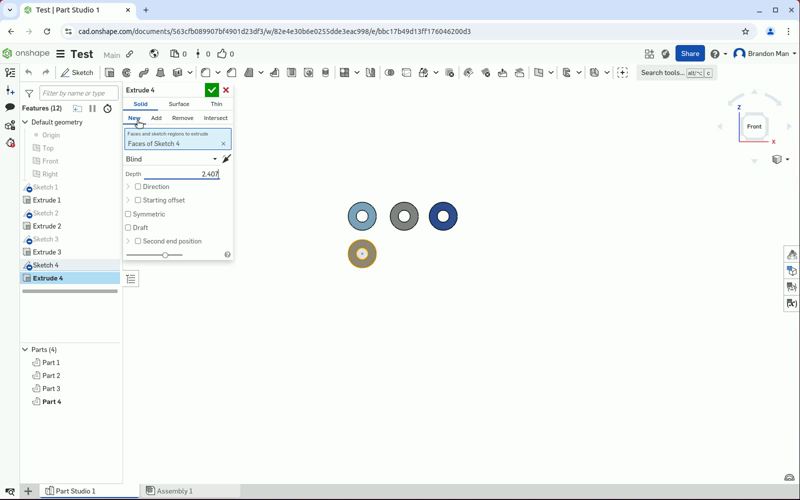
key(enter)
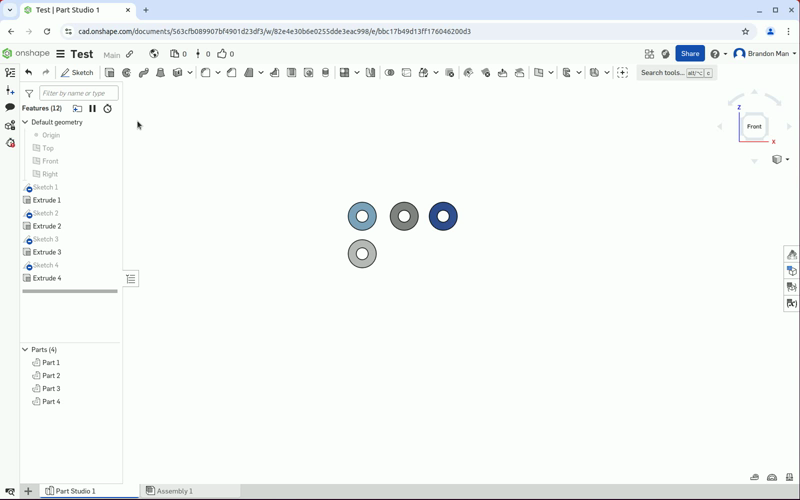
key(shift+h)
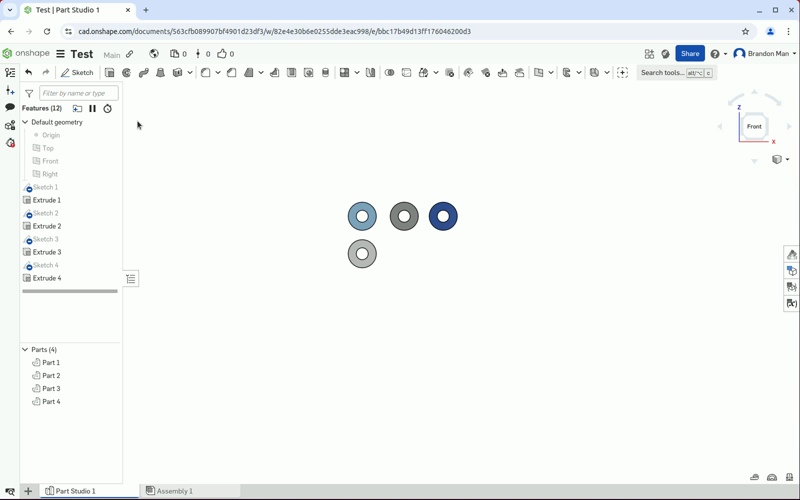
key(shift+h)
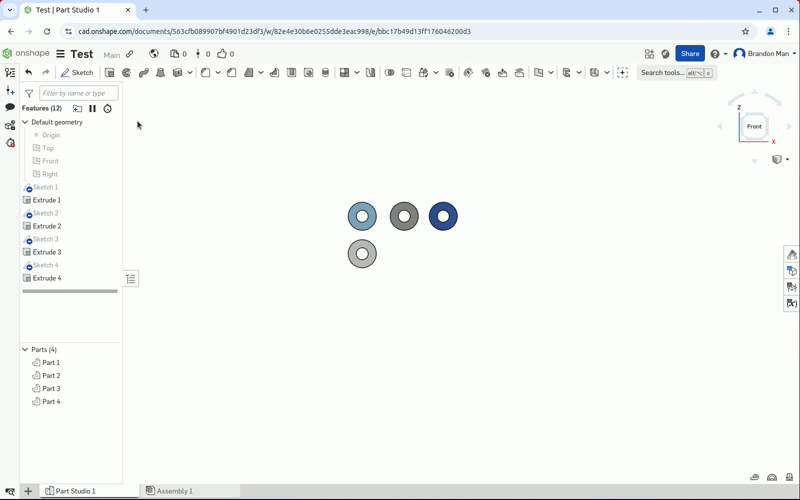
mouse_move(73, 189)
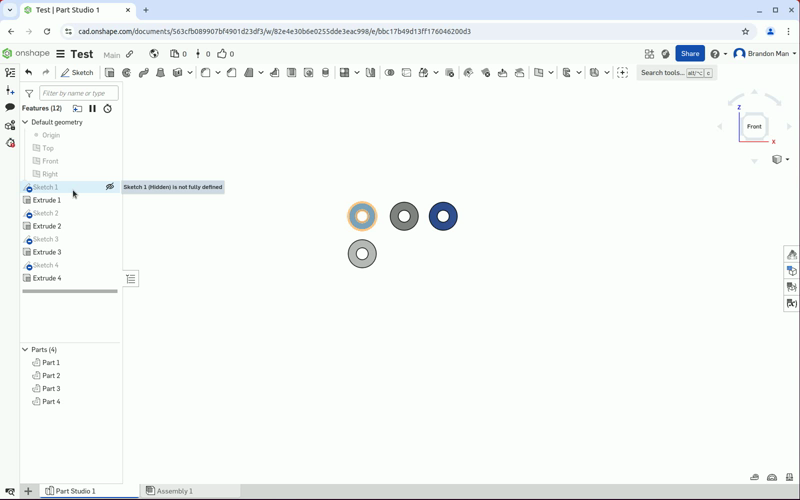
click(73, 189)
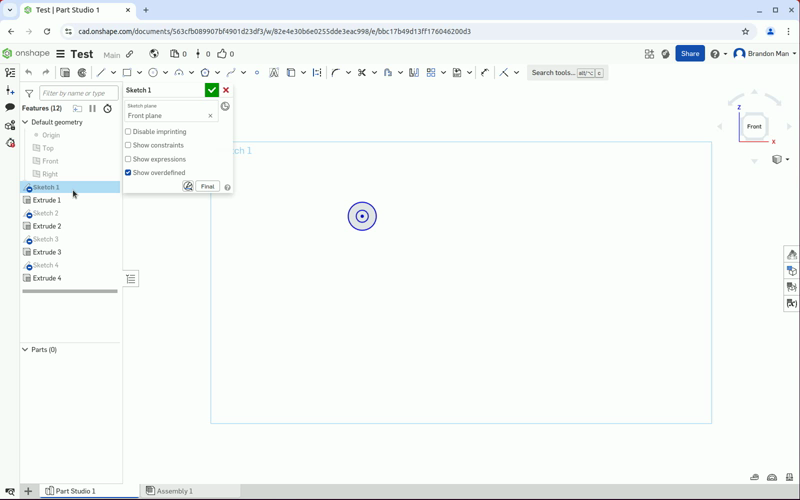
mouse_move(229, 92)
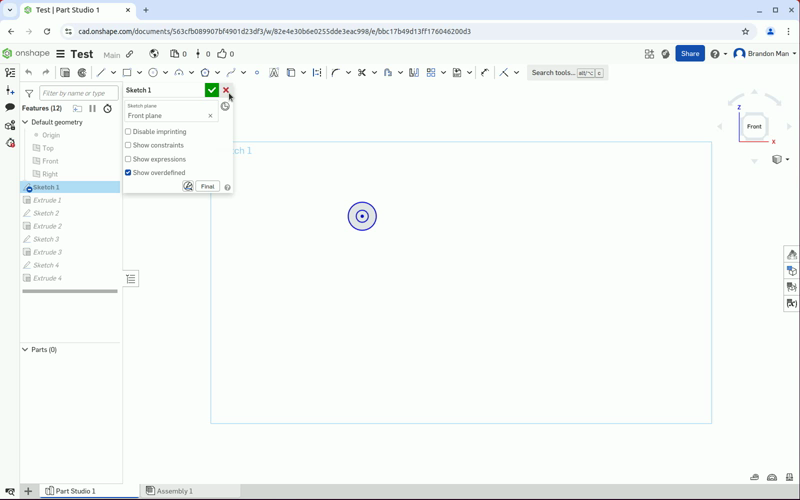
click(229, 92)
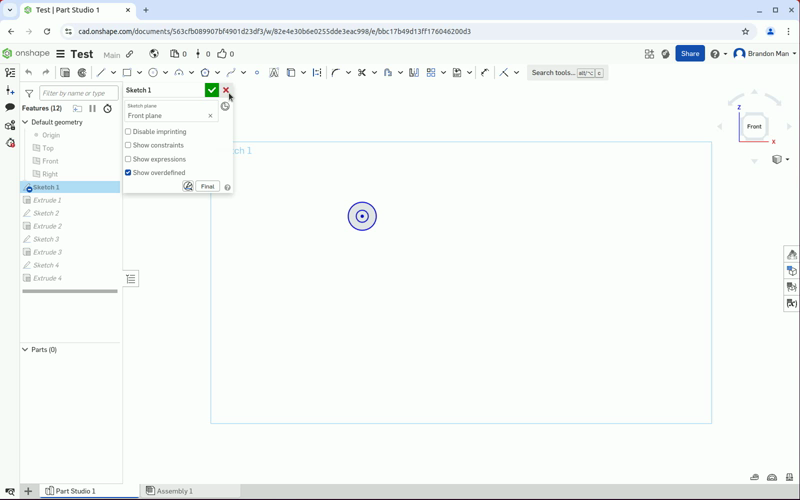
key(shift+s)
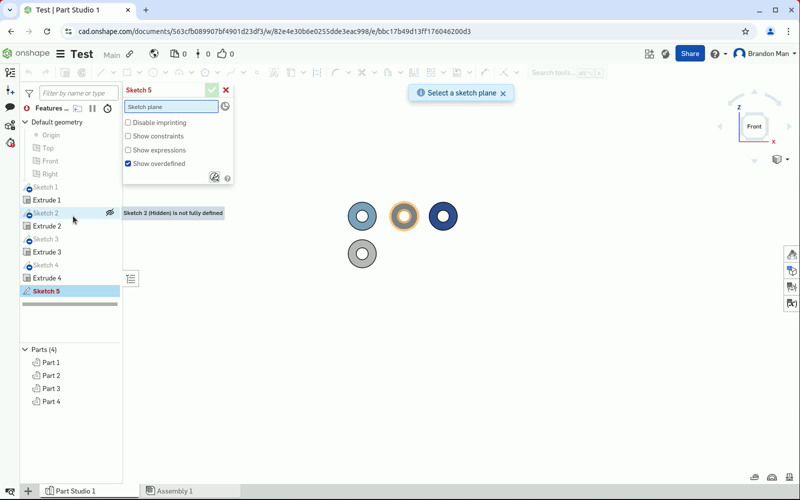
scroll(3)
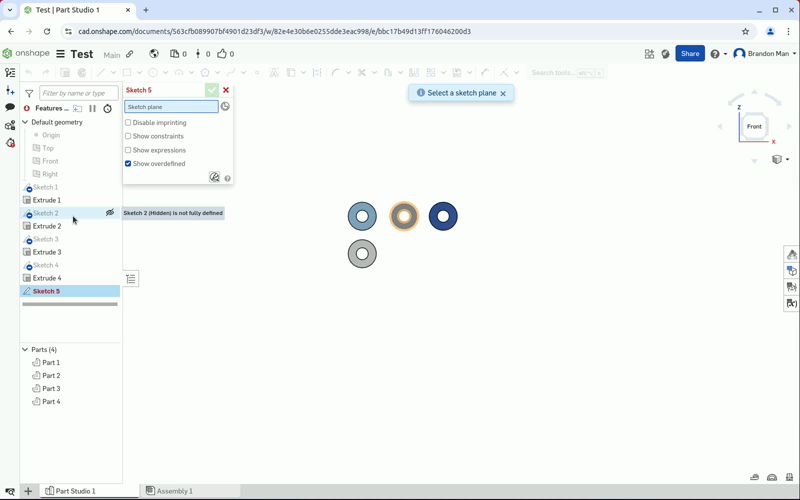
mouse_move(73, 163)
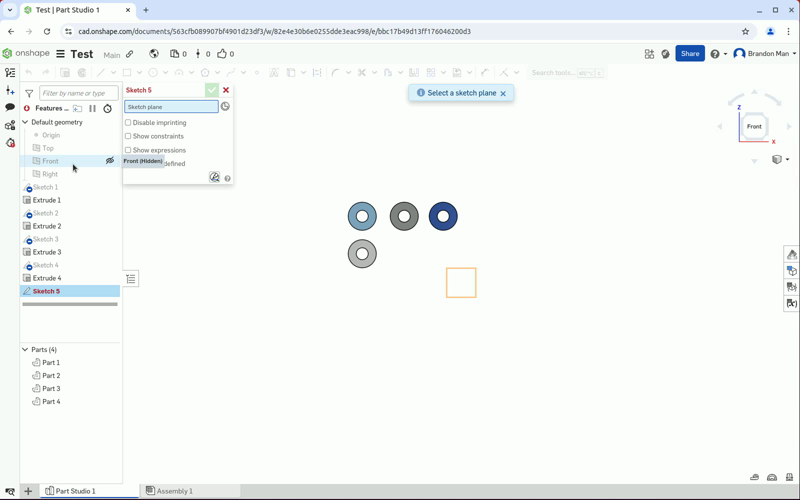
click(73, 163)
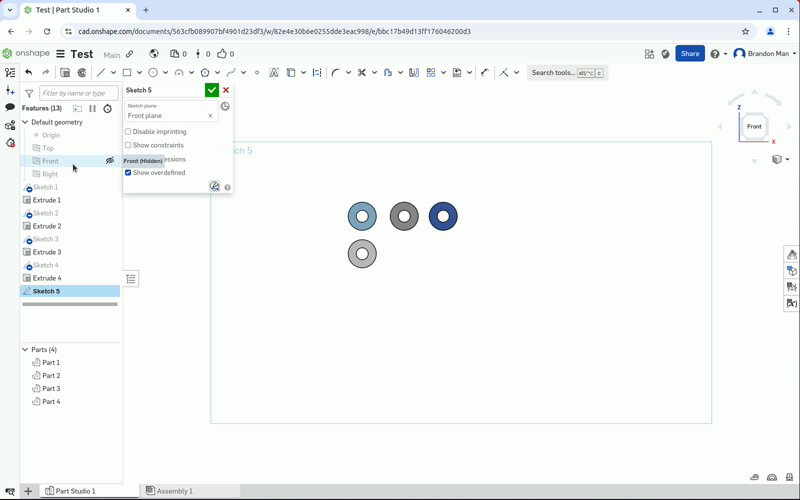
mouse_move(73, 352)
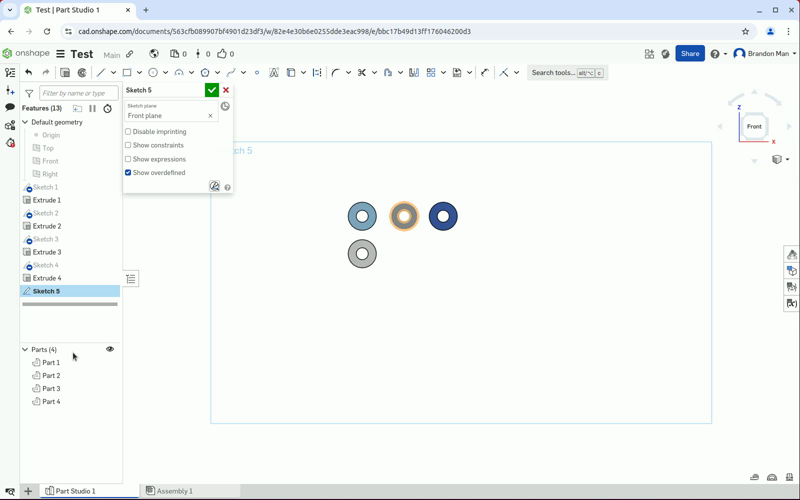
key(y)
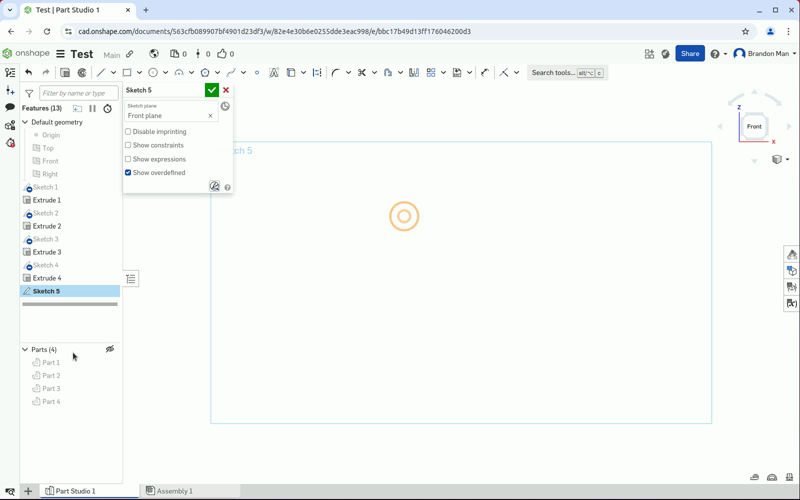
key(c)
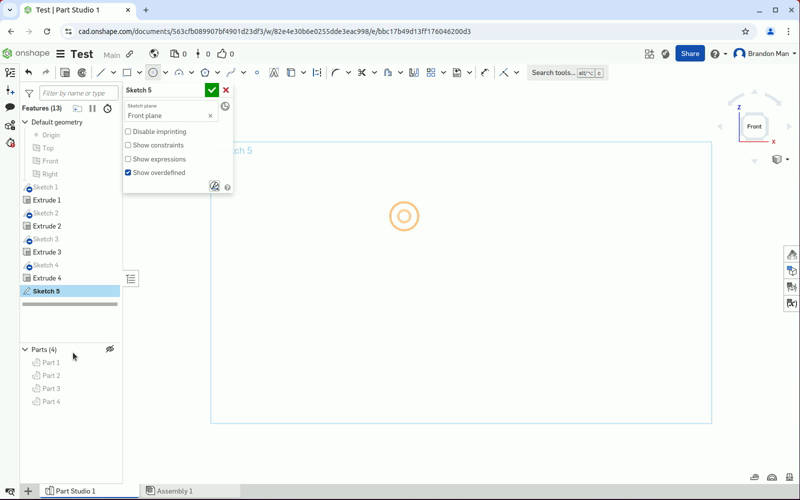
key_down(shift)
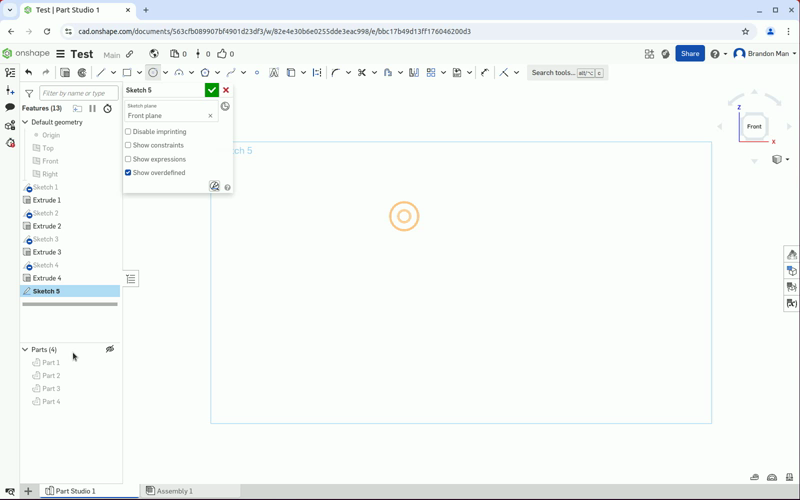
mouse_move(404, 253)
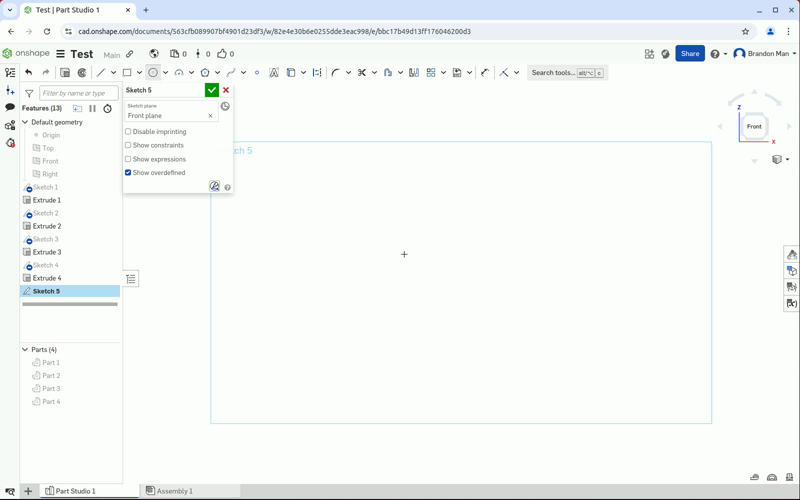
click(404, 253)
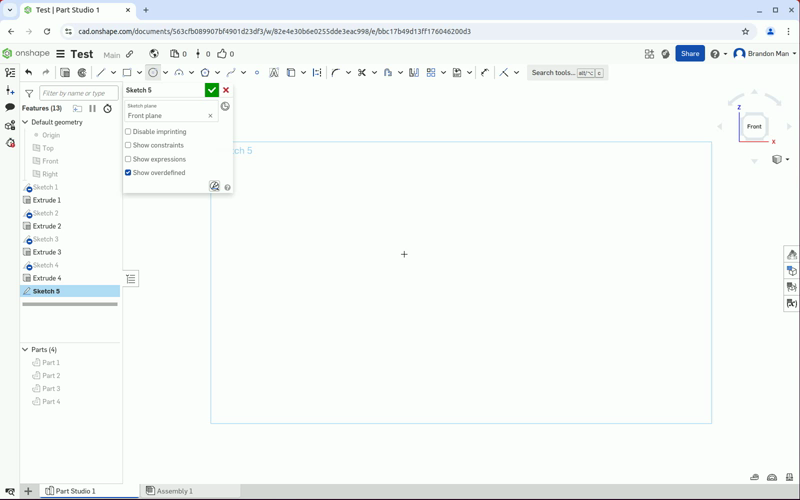
key_up(shift)
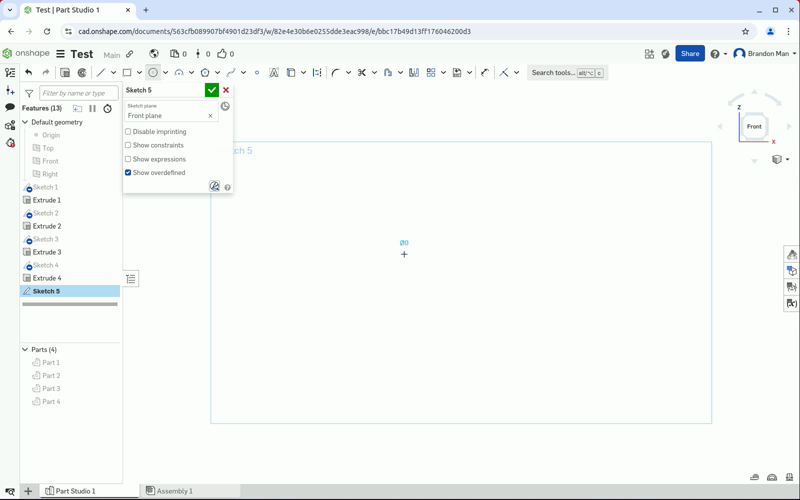
mouse_move(418, 253)
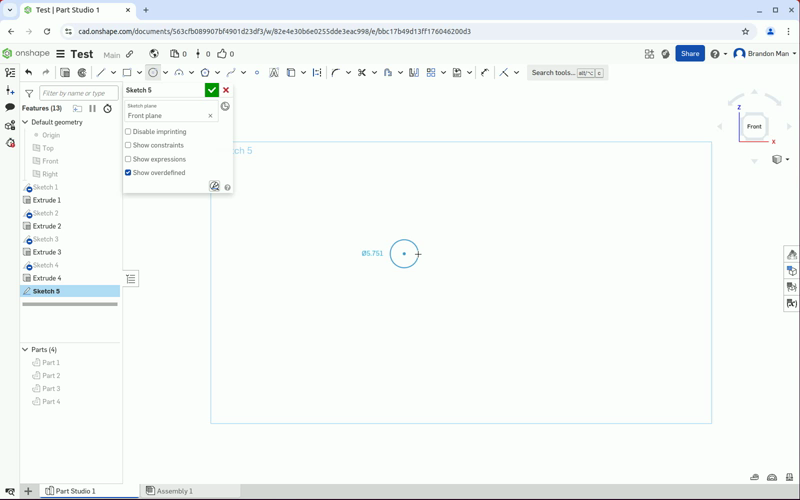
click(418, 253)
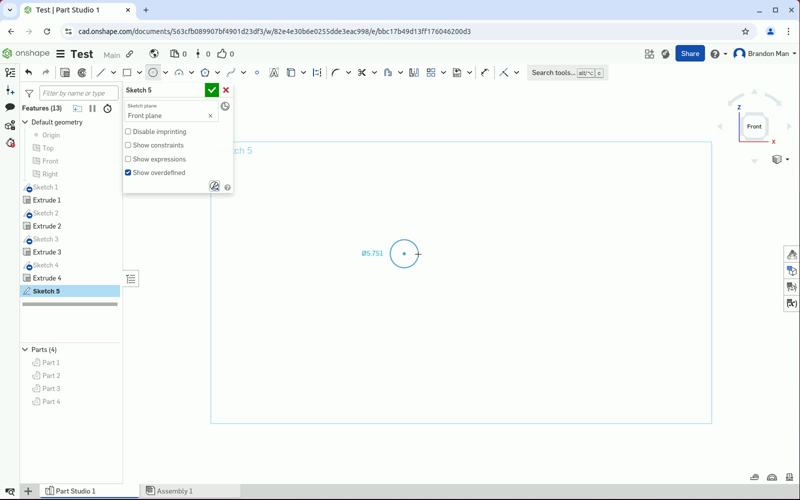
key(esc)
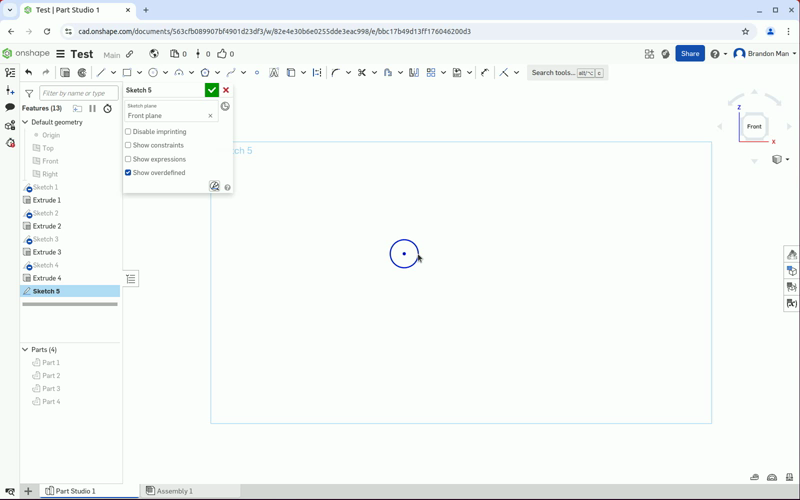
key(c)
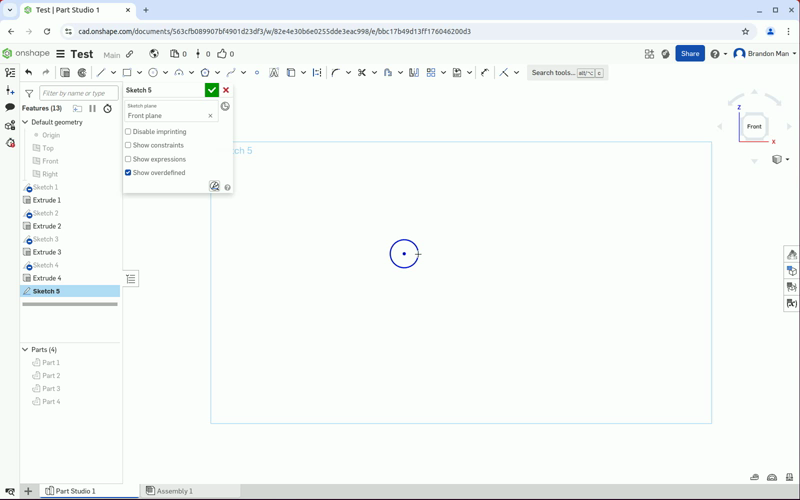
key_down(shift)
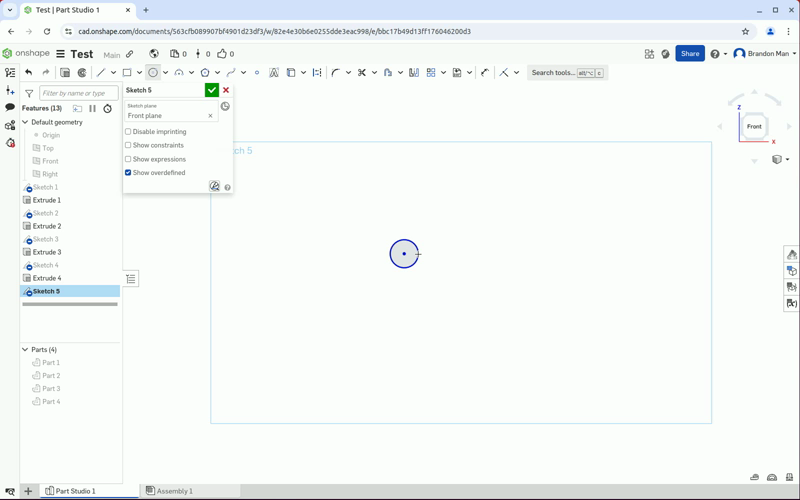
mouse_move(404, 253)
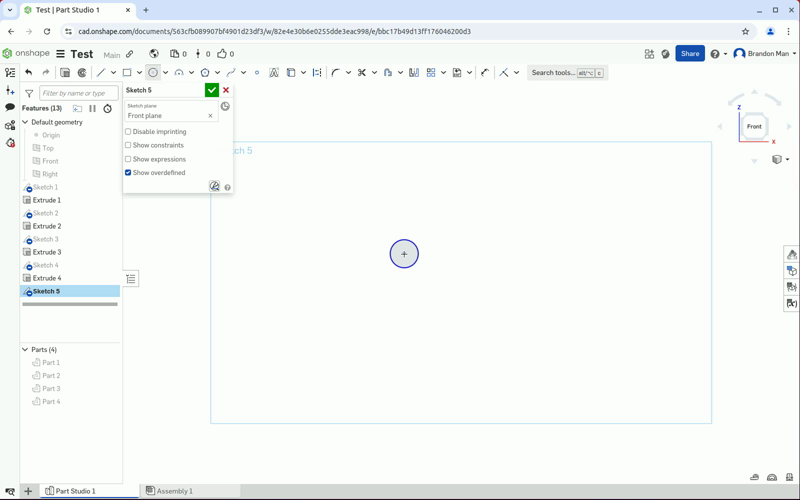
click(404, 253)
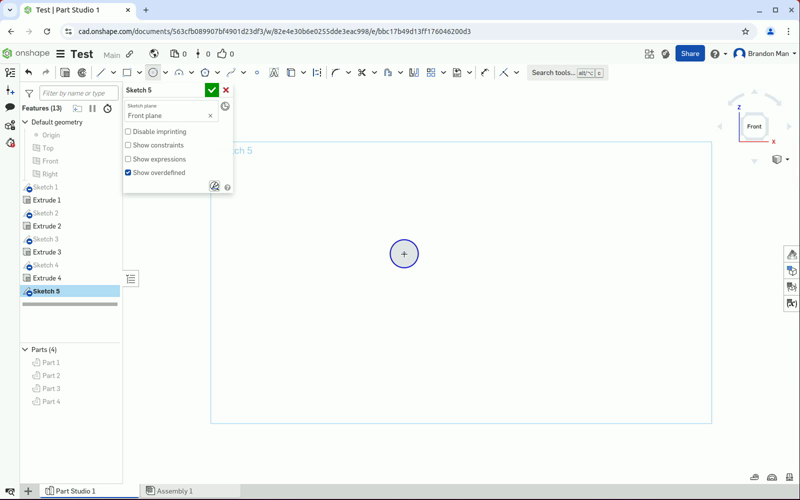
key_up(shift)
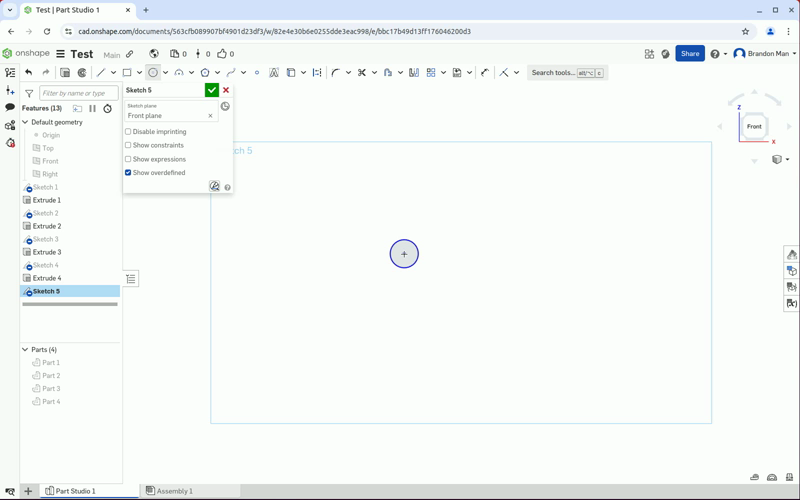
mouse_move(410, 253)
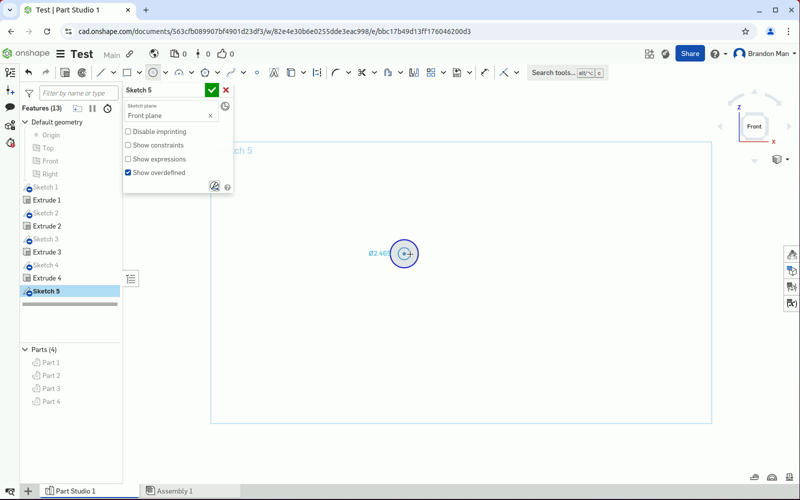
click(410, 253)
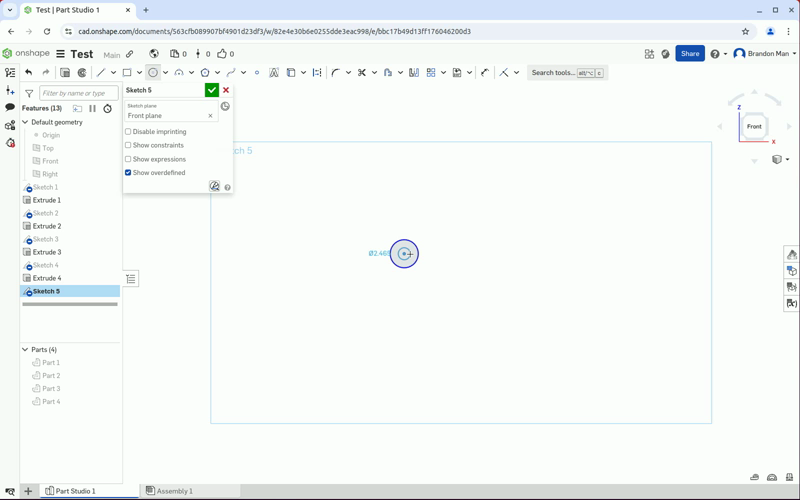
key(esc)
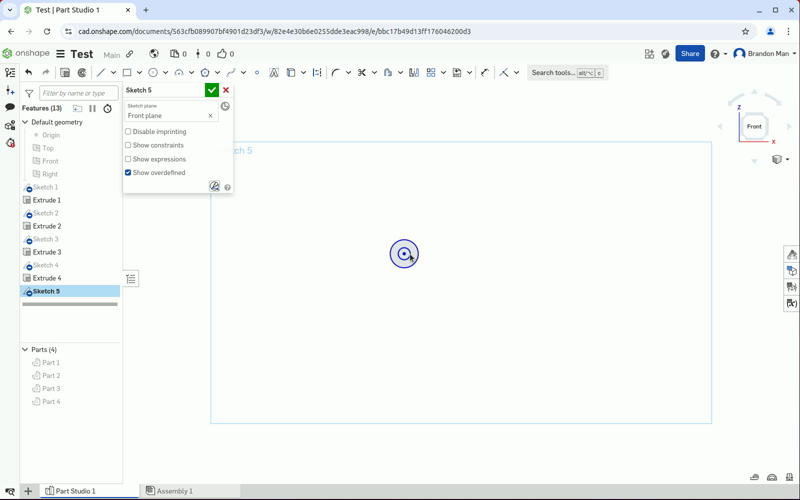
mouse_move(417, 249)
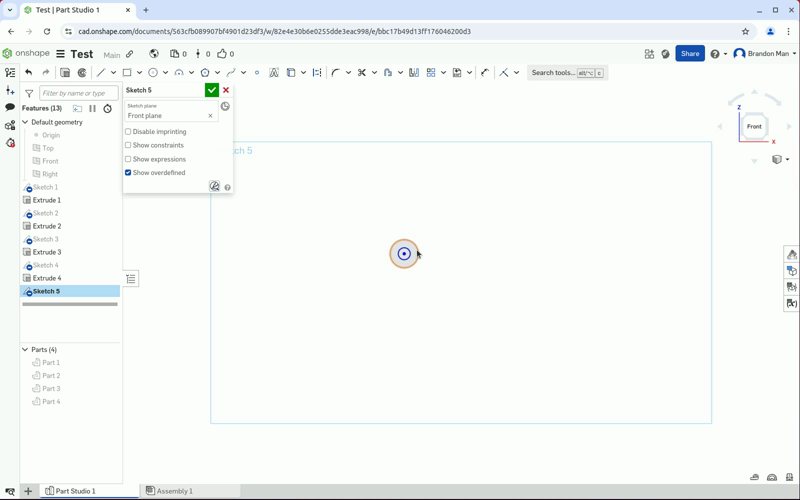
scroll(6)
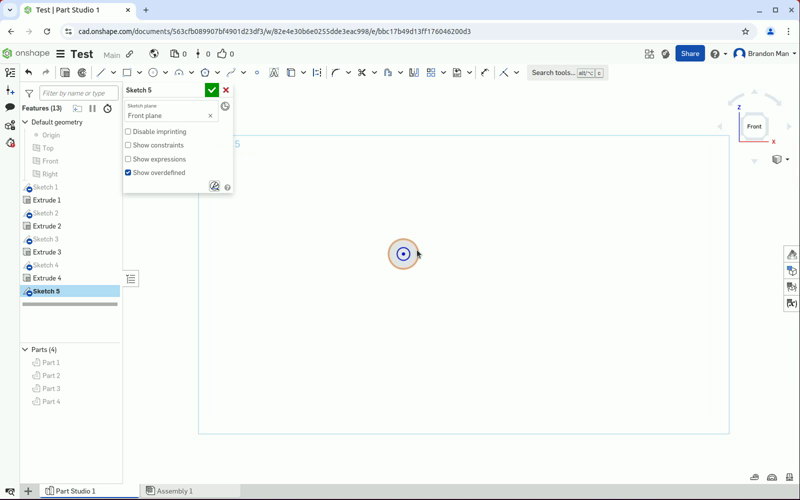
scroll(6)
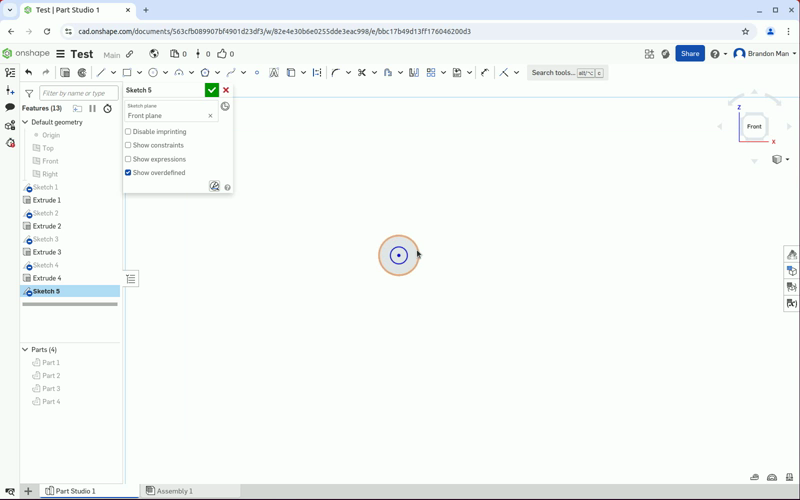
scroll(6)
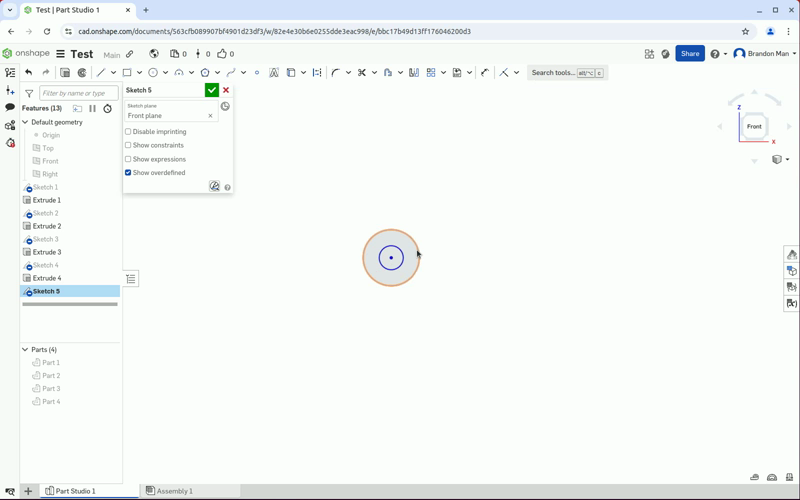
scroll(6)
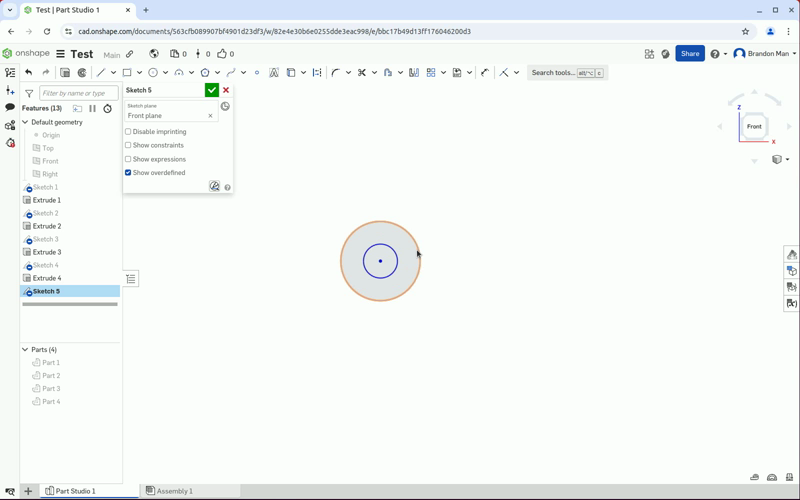
scroll(6)
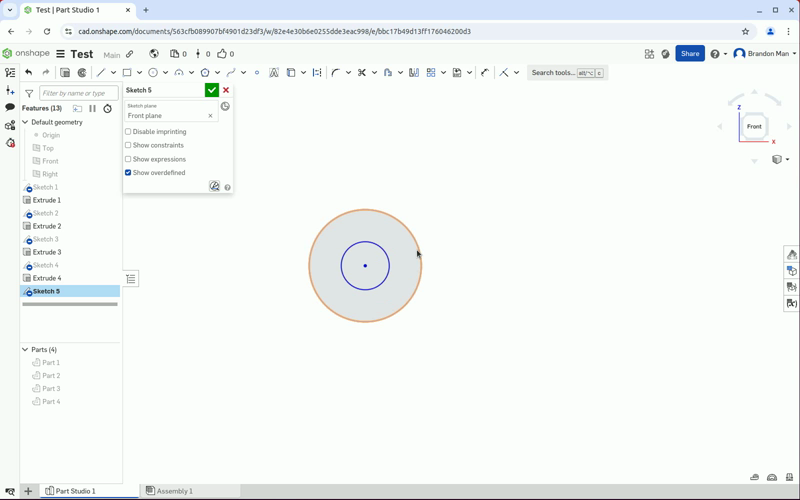
scroll(6)
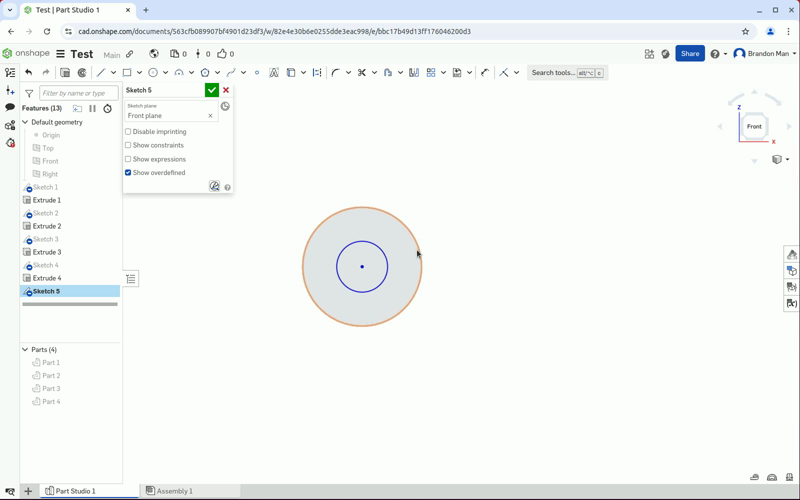
scroll(6)
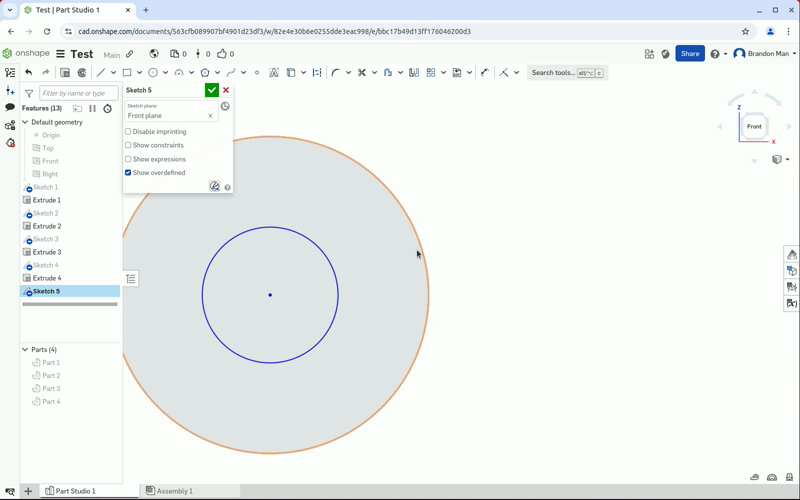
click(417, 249)
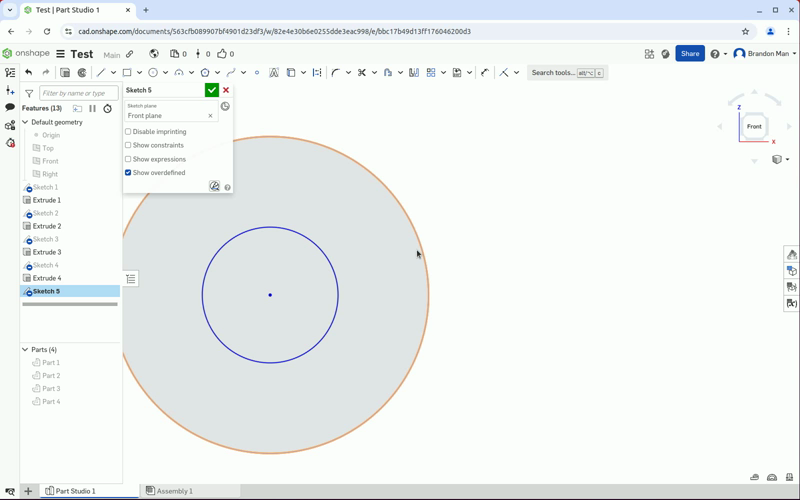
scroll(-6)
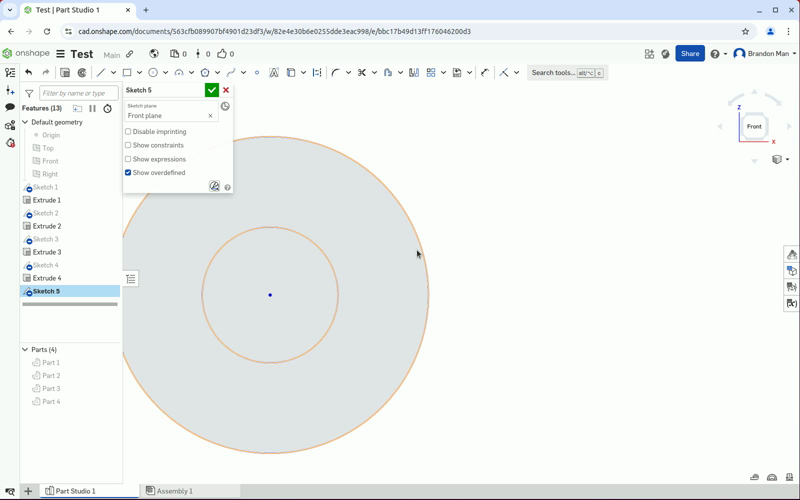
scroll(-6)
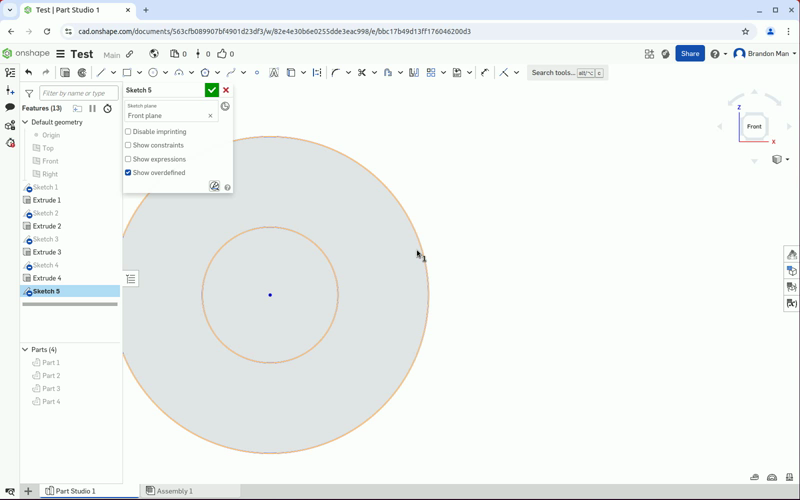
scroll(-6)
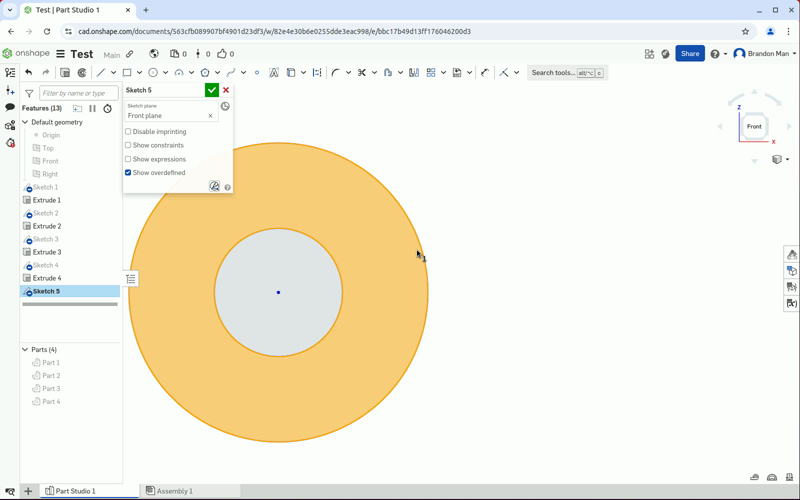
scroll(-6)
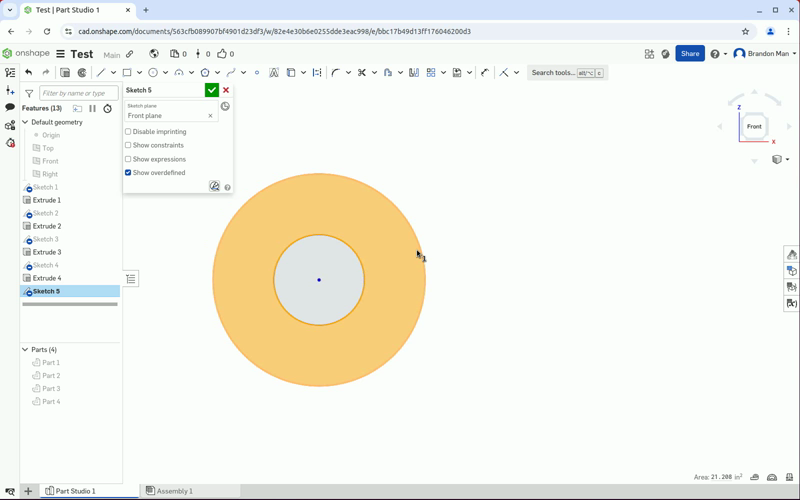
scroll(-6)
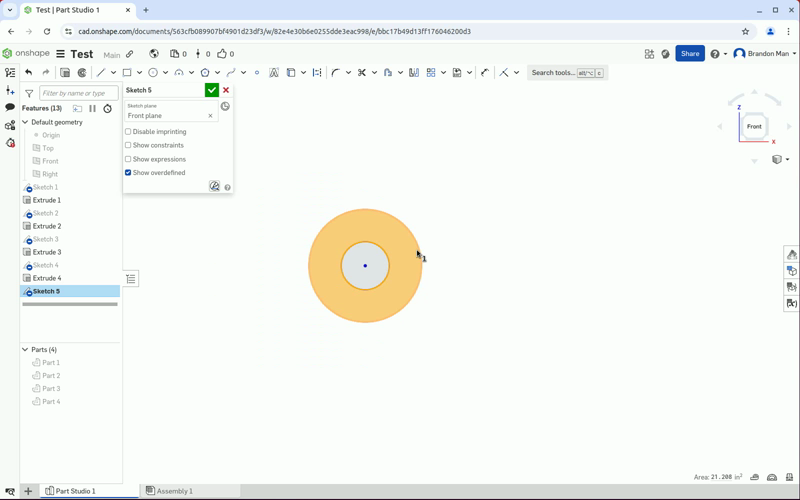
scroll(-6)
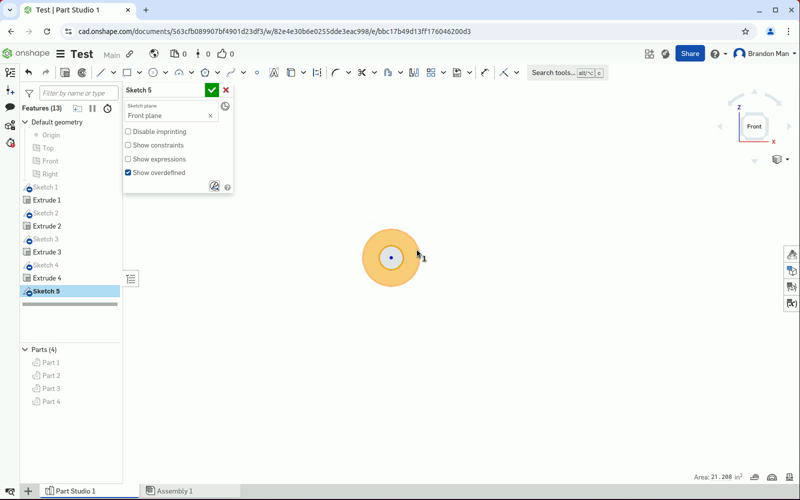
scroll(-6)
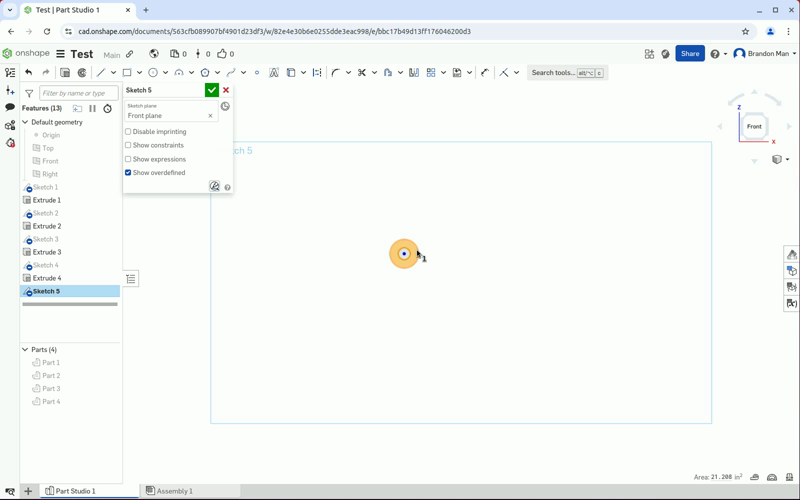
mouse_move(73, 352)
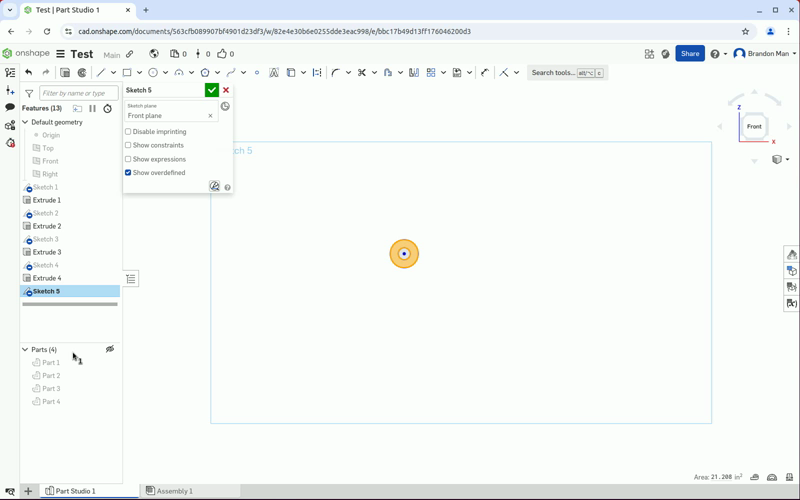
key(shift+y)
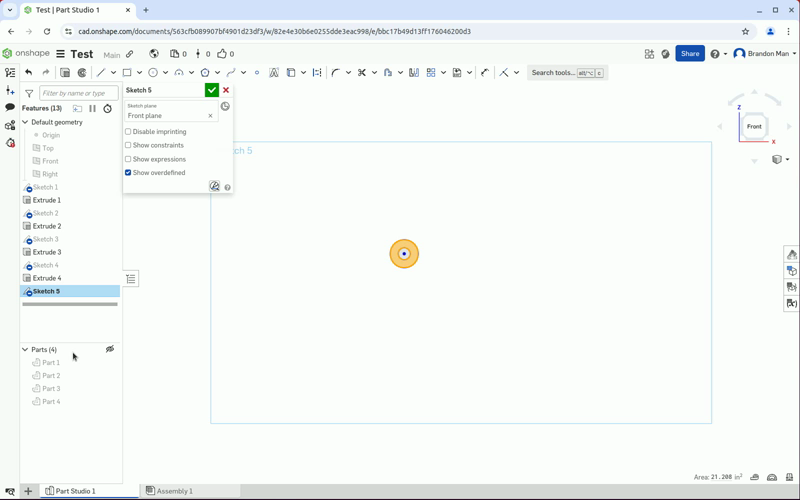
key(shift+e)
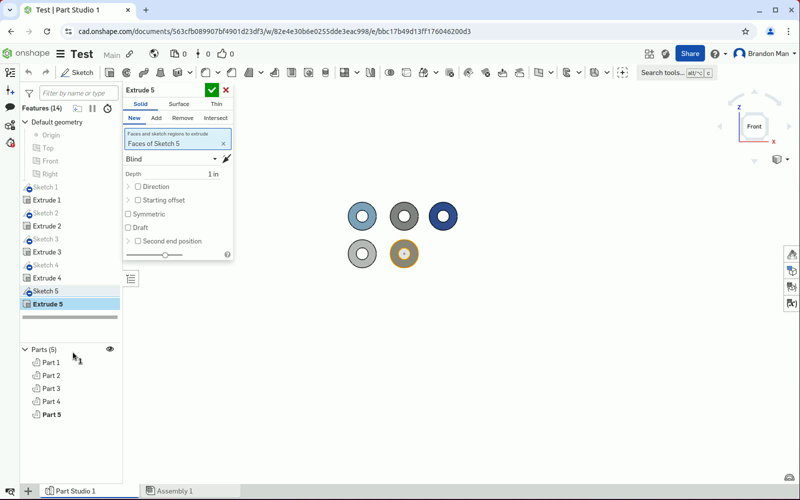
mouse_move(143, 106)
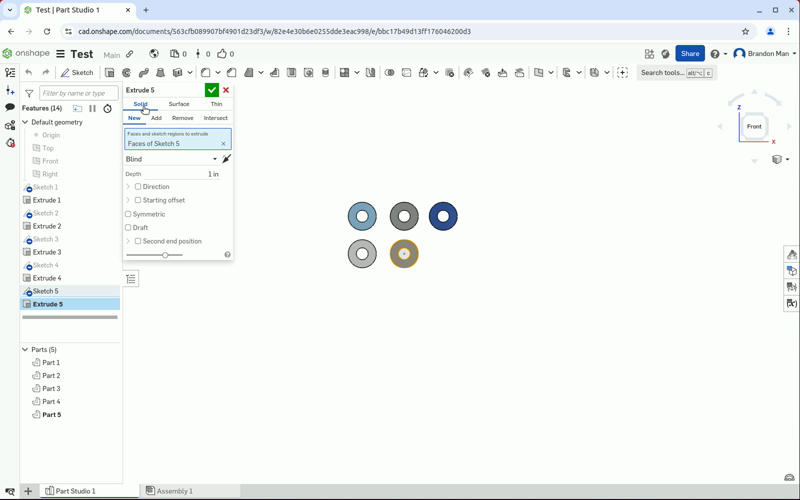
click(143, 106)
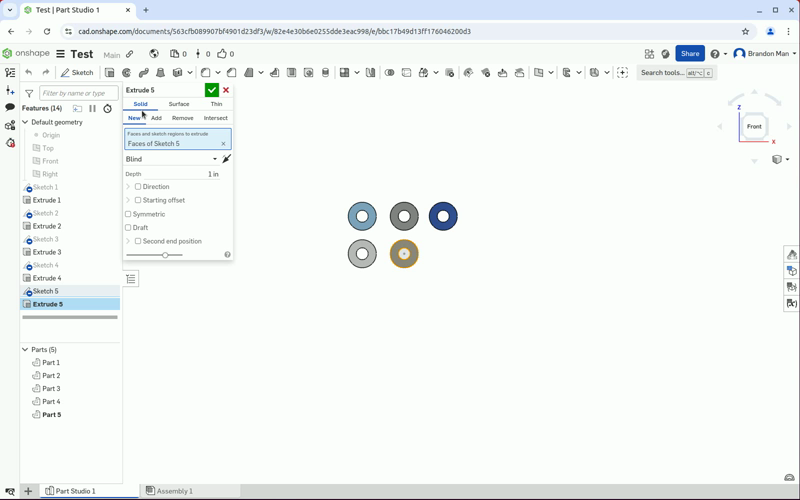
mouse_move(137, 120)
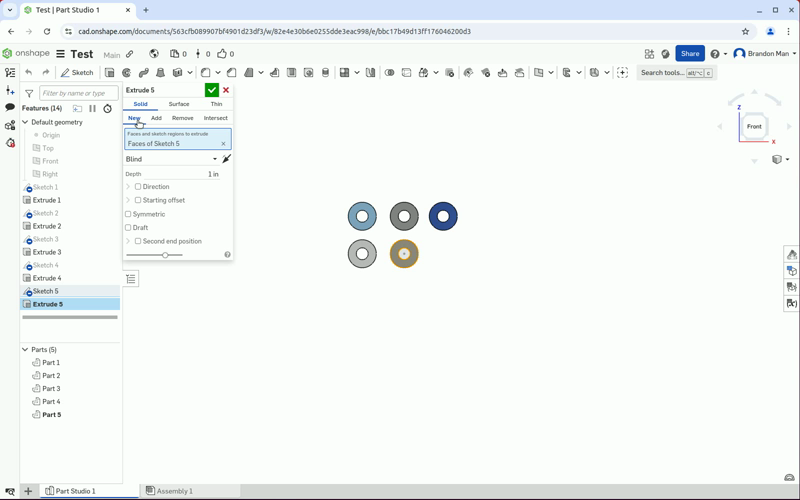
click(137, 120)
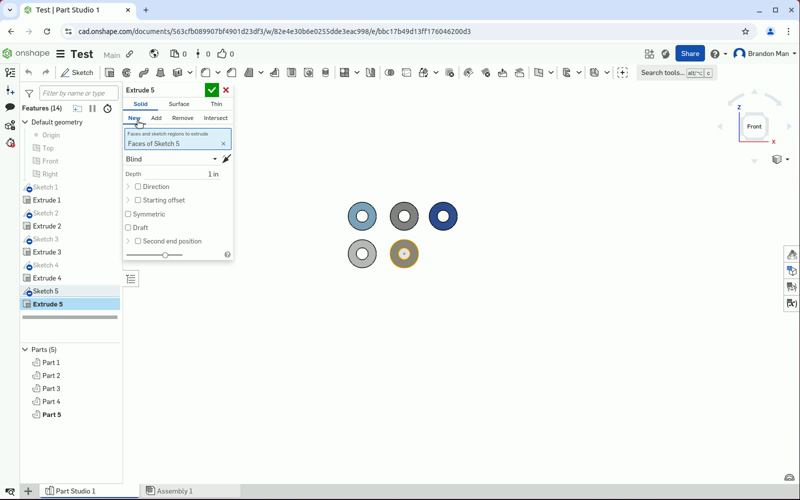
key(tab, 4)
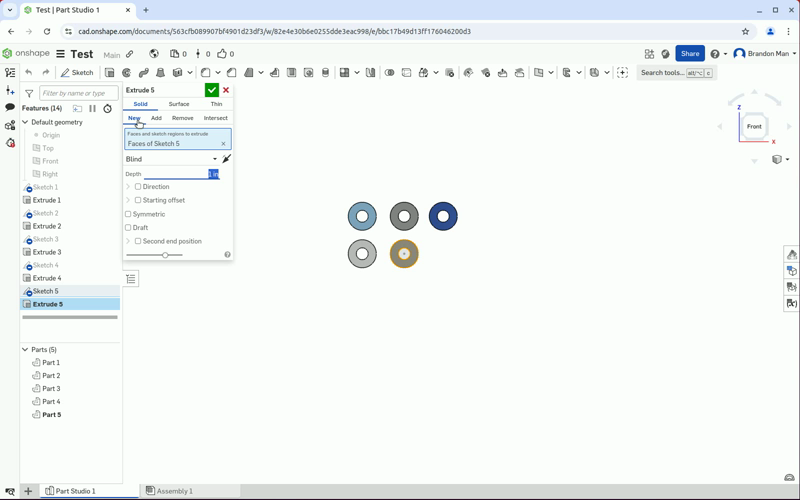
text(2.407)
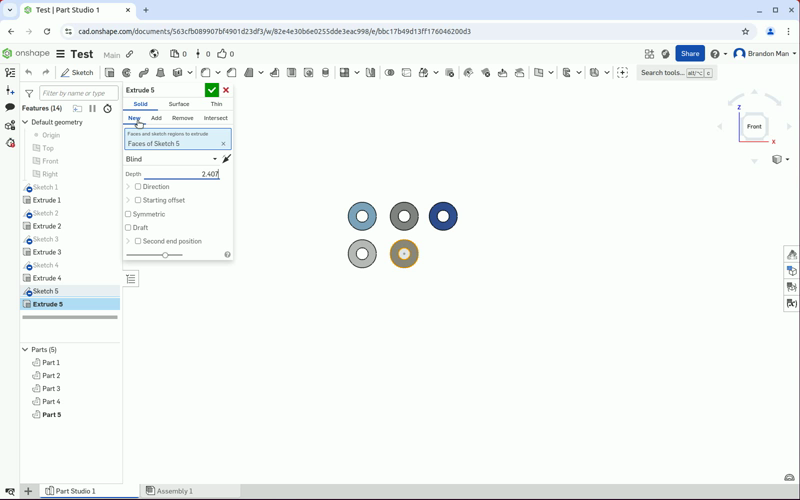
key(enter)
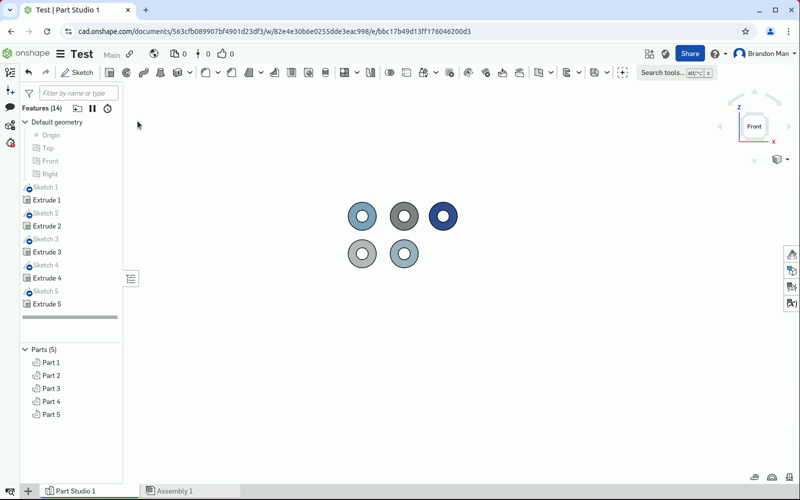
key(shift+h)
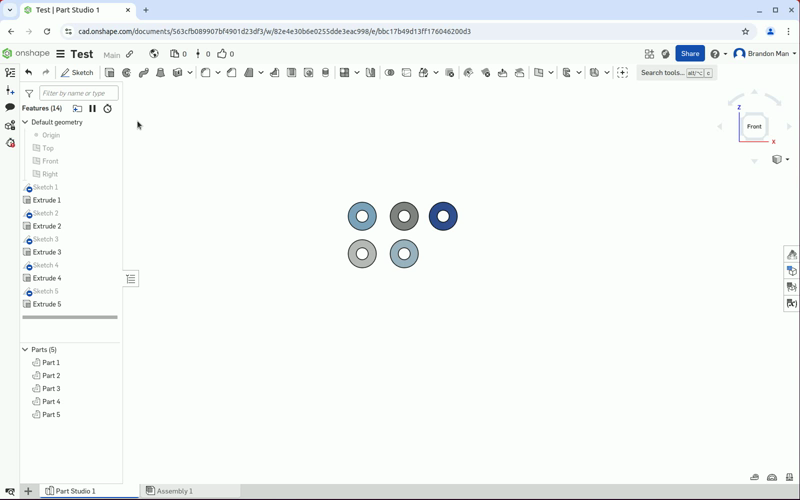
key(shift+h)
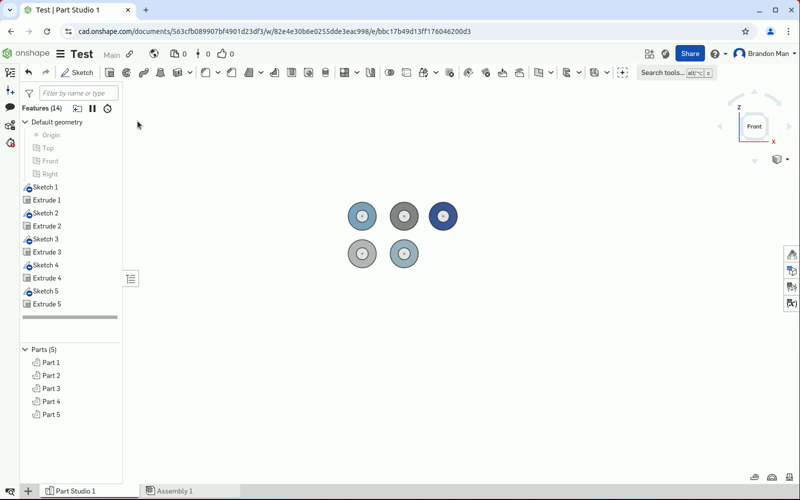
key(shift+7)
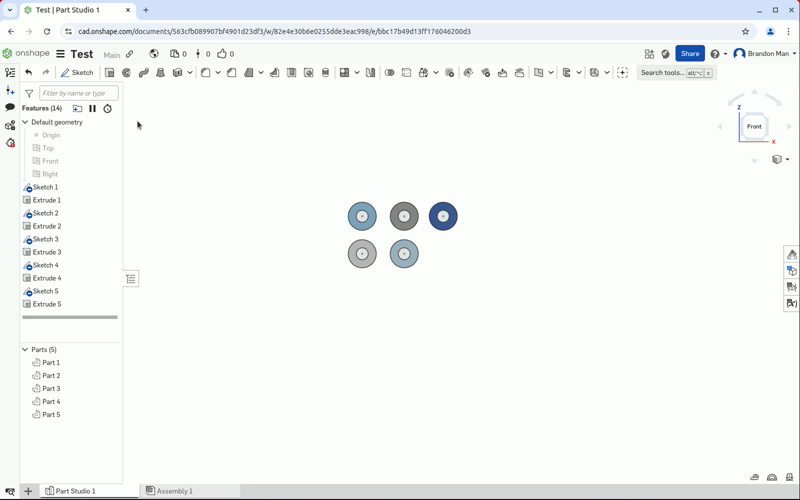
key(left, 2)
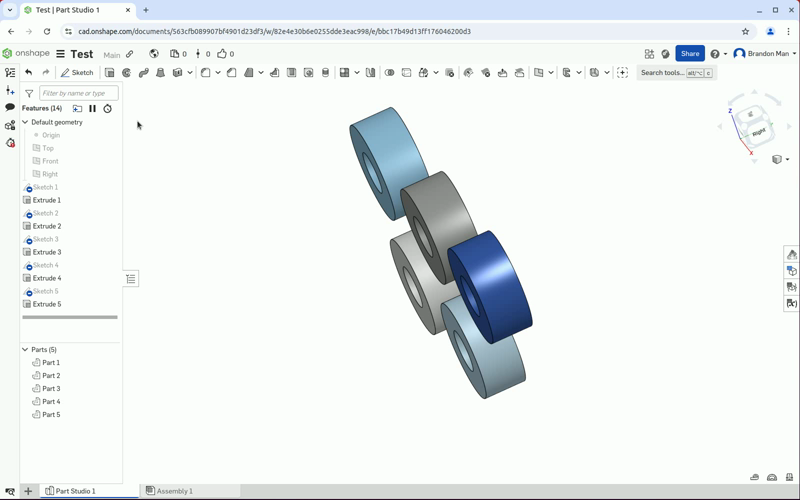
key(down, 2)
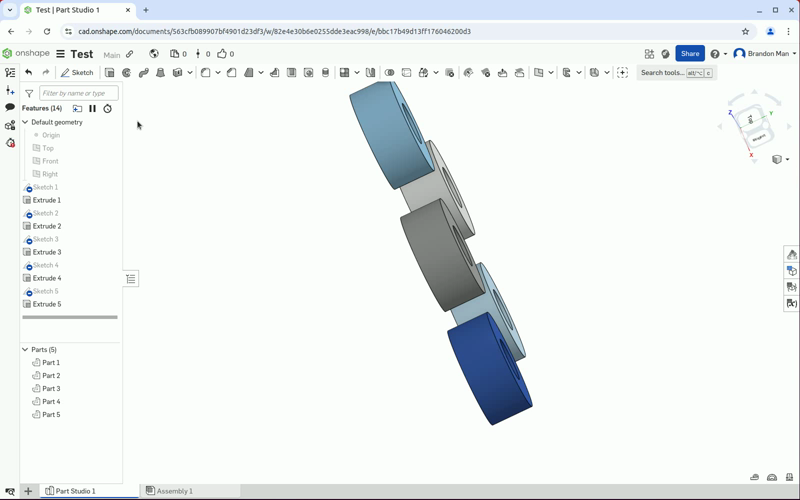
key(up, 2)
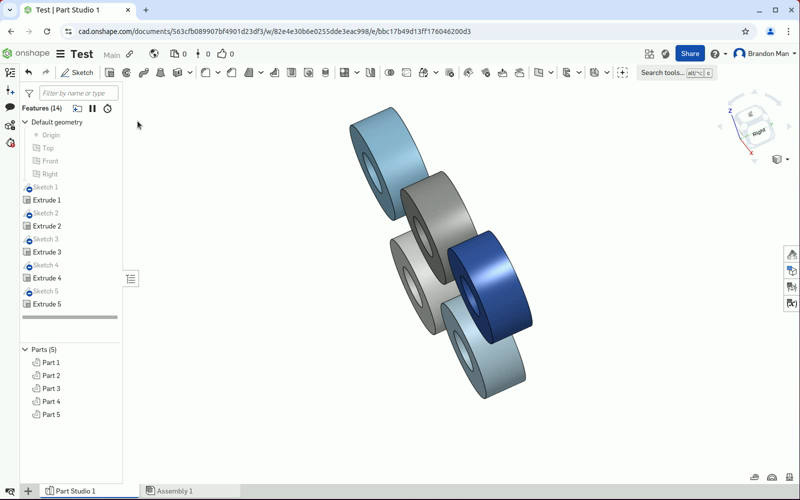
key(right, 2)
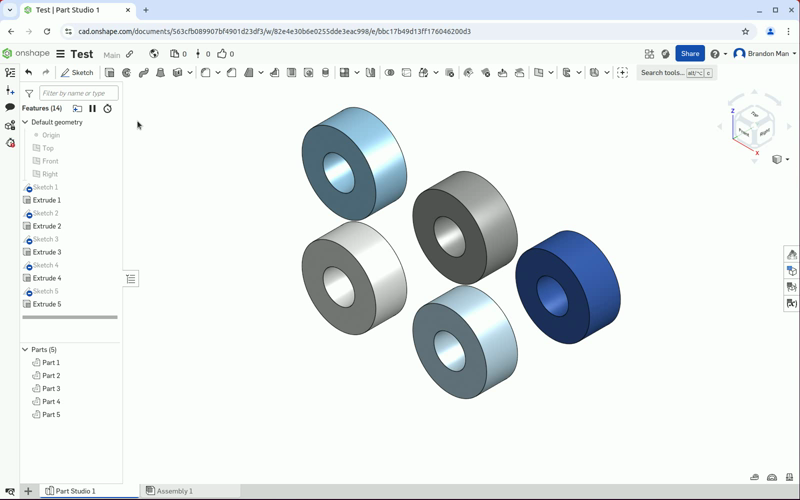
mouse_move(73, 189)
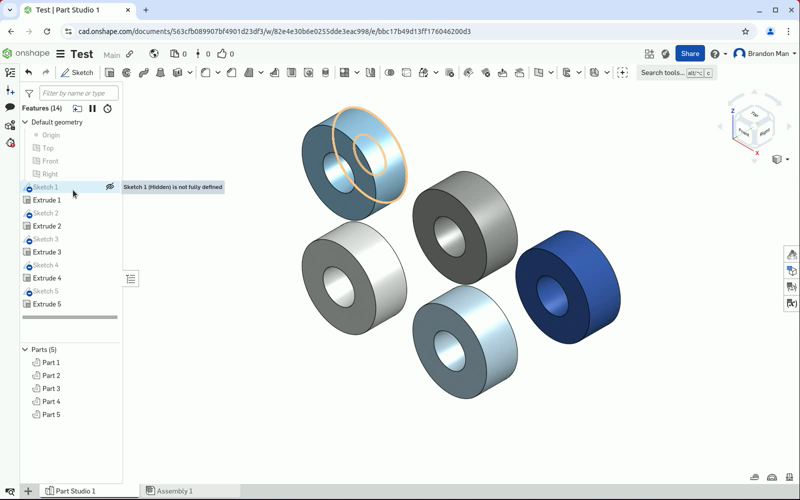
click(73, 189)